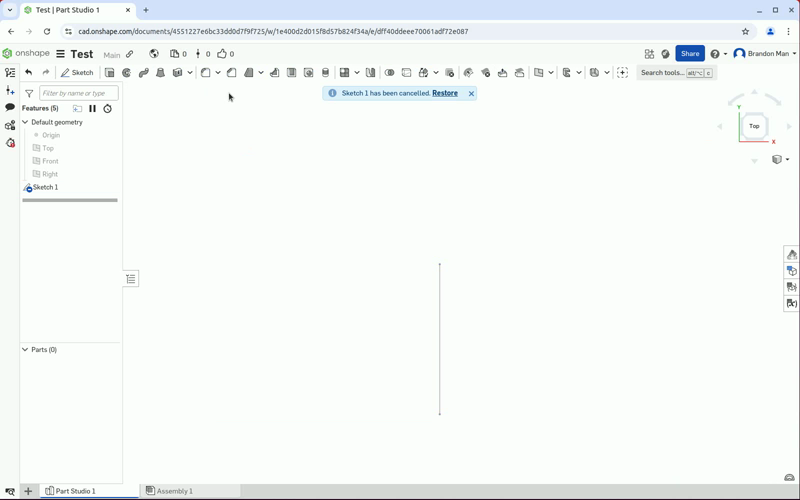
key(shift+h)
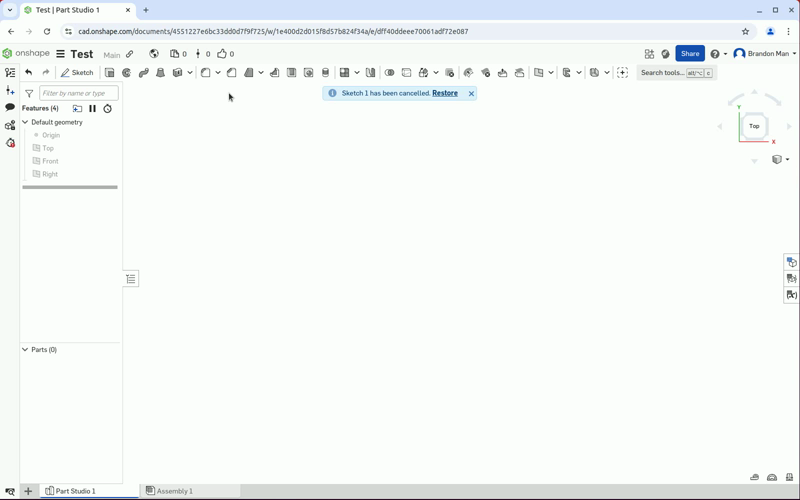
mouse_move(73, 352)
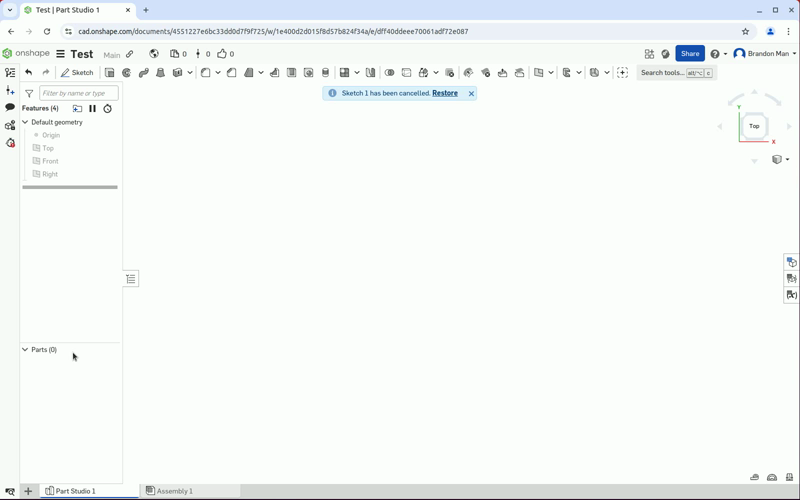
key(y)
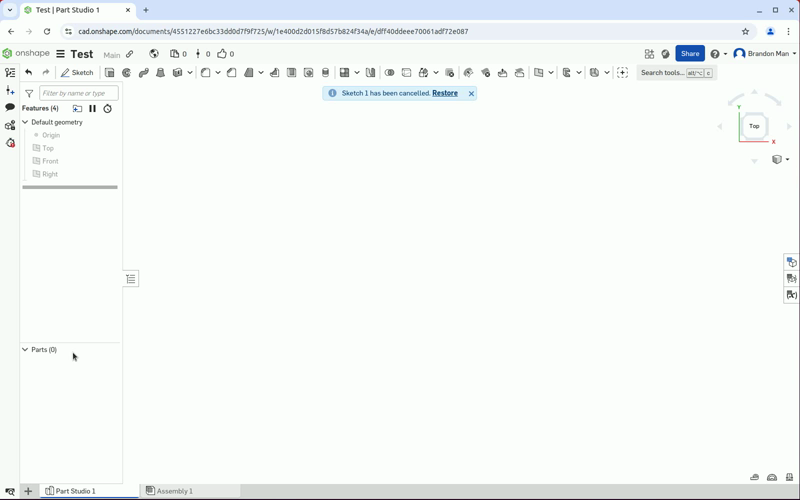
key(shift+p)
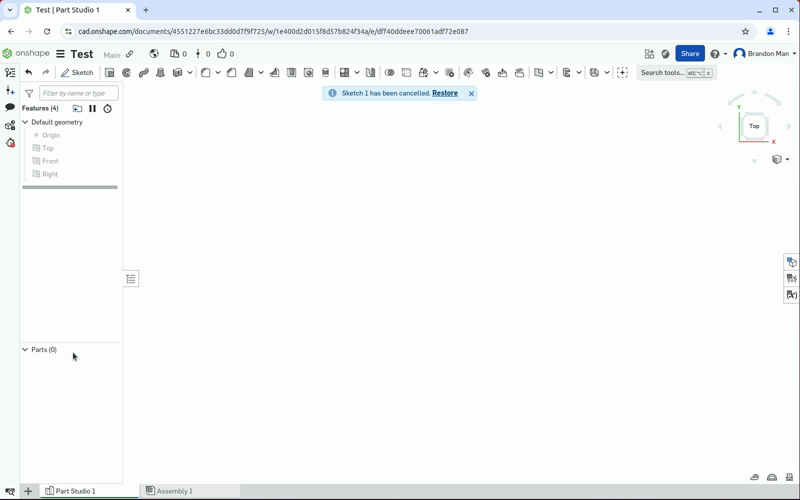
key(space)
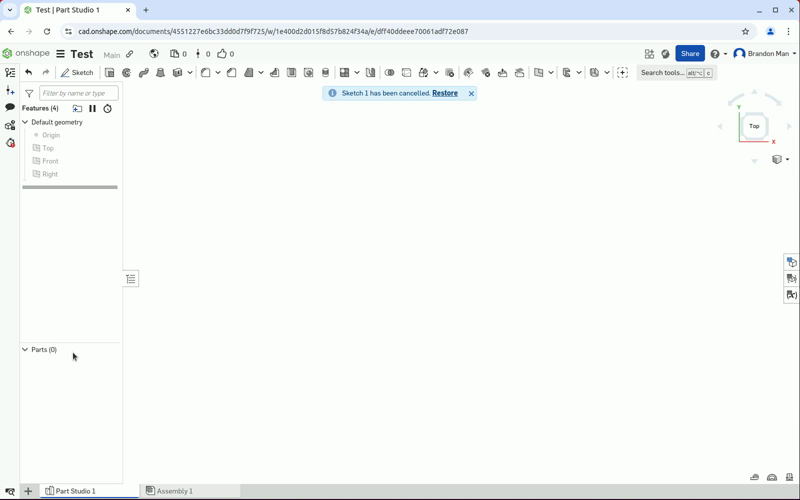
key_down(shift)
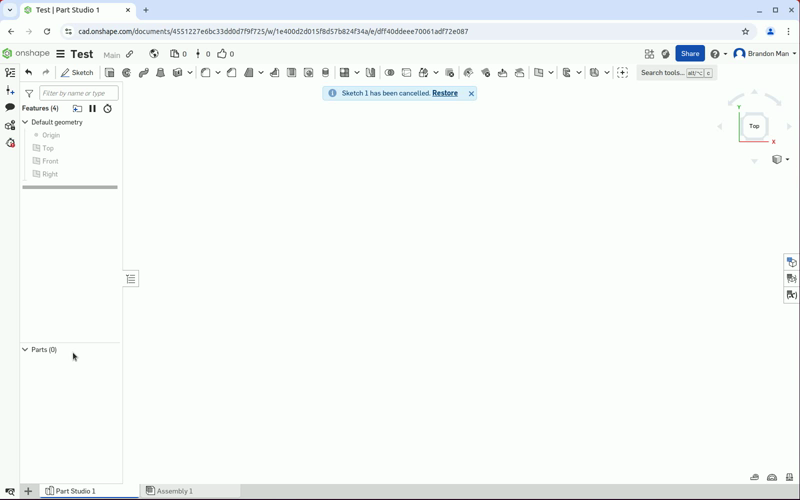
key(up)
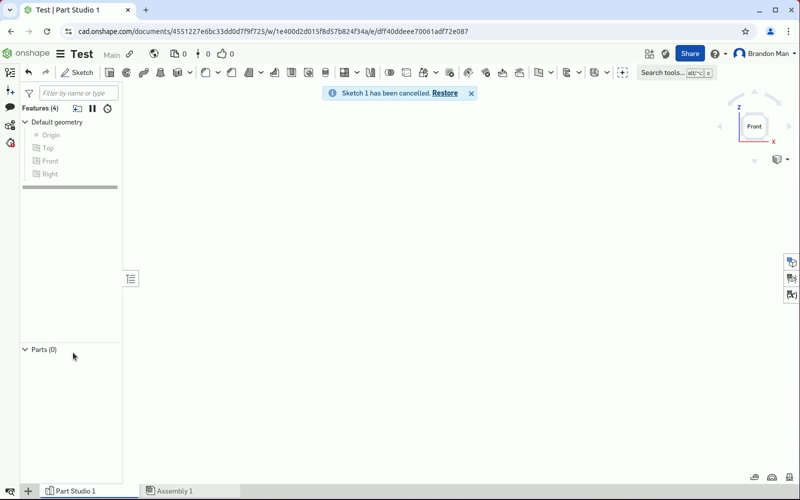
key_up(shift)
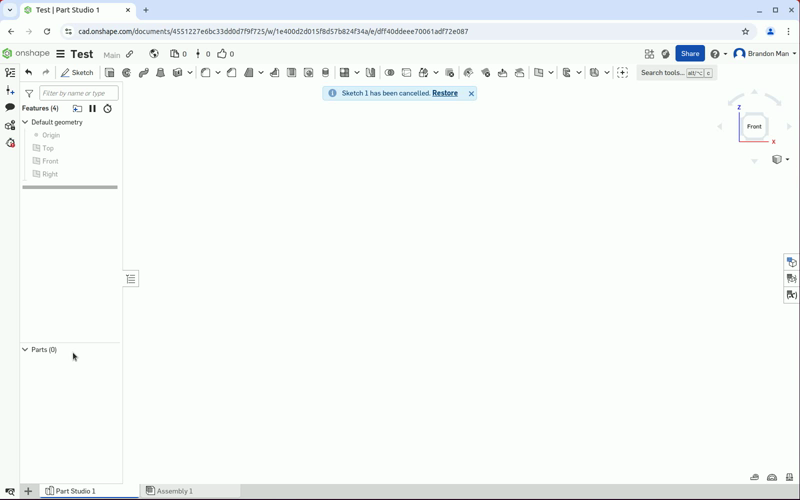
mouse_move(73, 352)
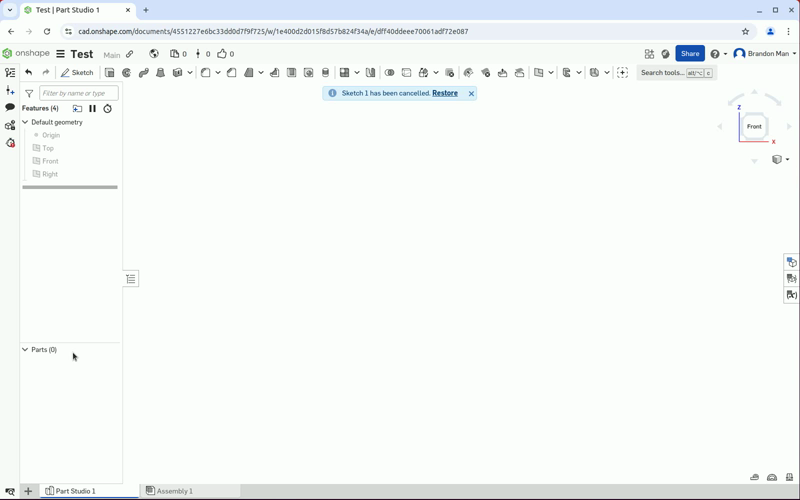
key(shift+y)
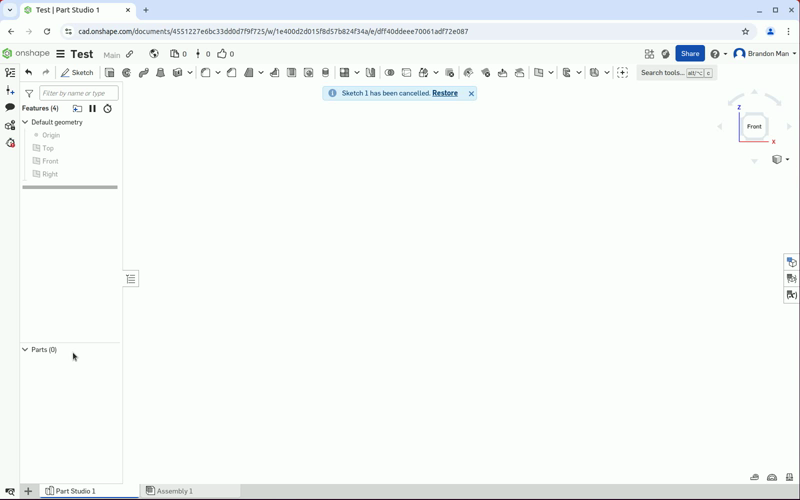
key(shift+s)
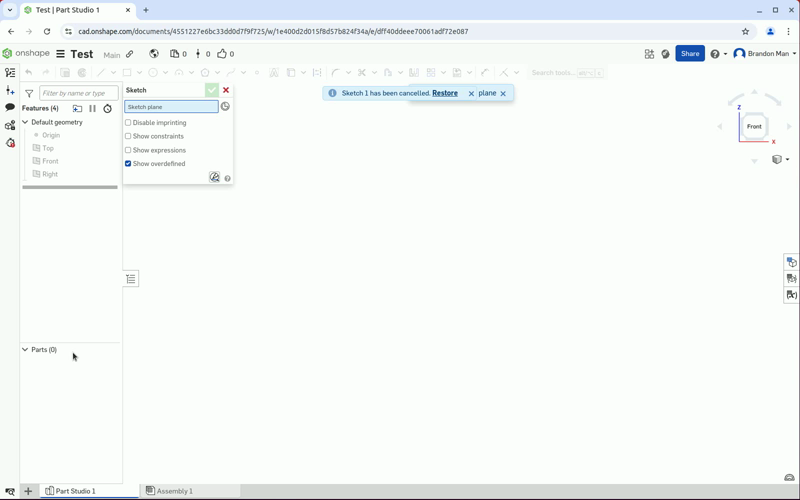
mouse_move(73, 163)
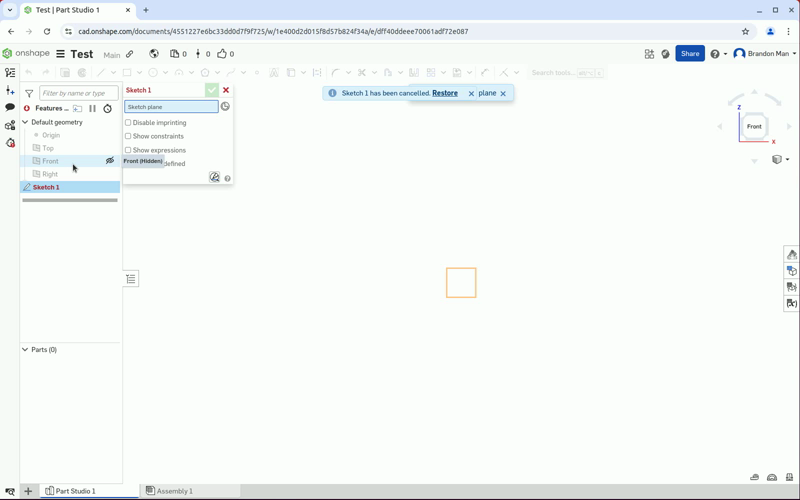
click(73, 163)
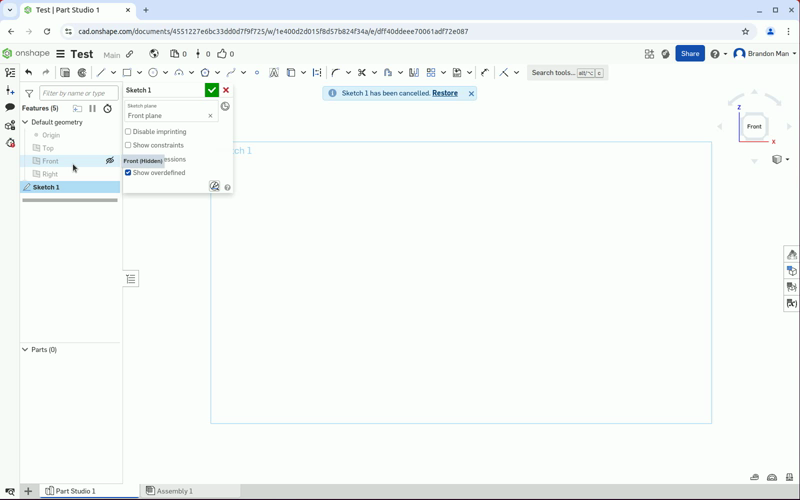
mouse_move(73, 352)
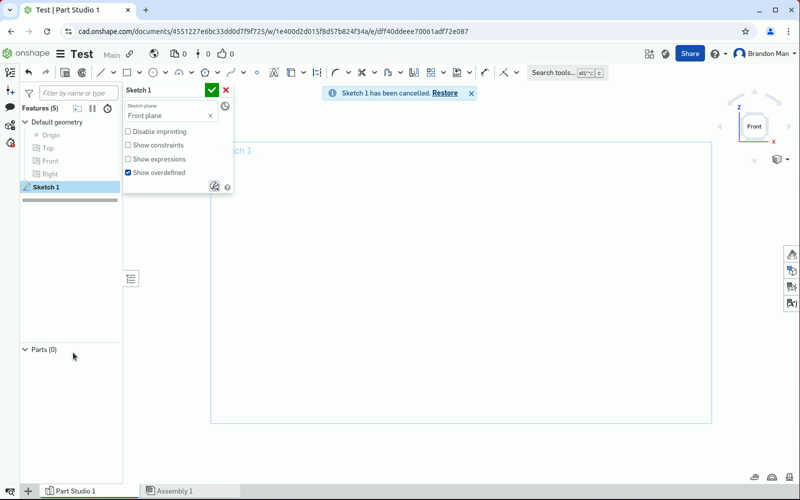
key(y)
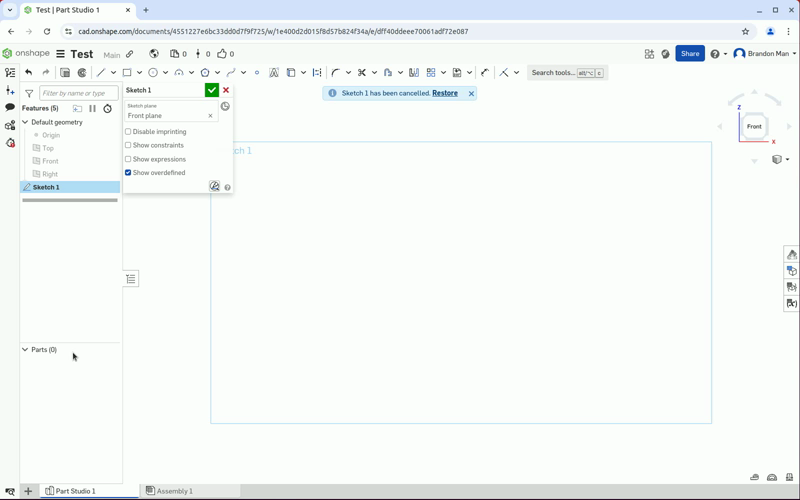
key(l)
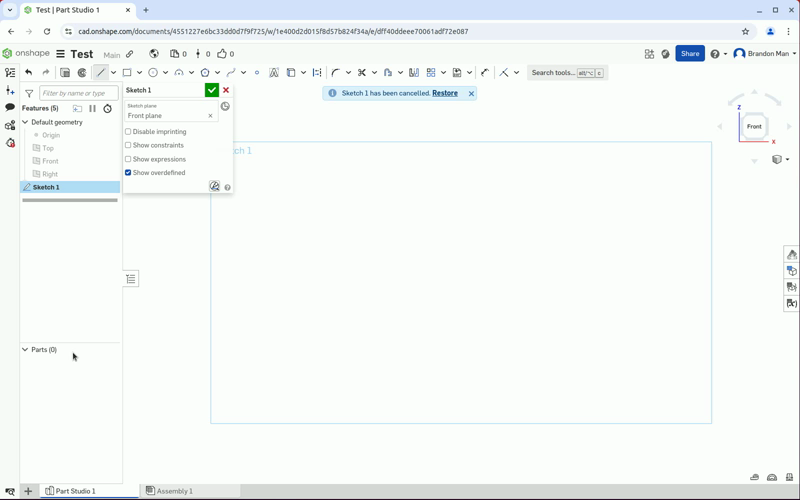
key_down(shift)
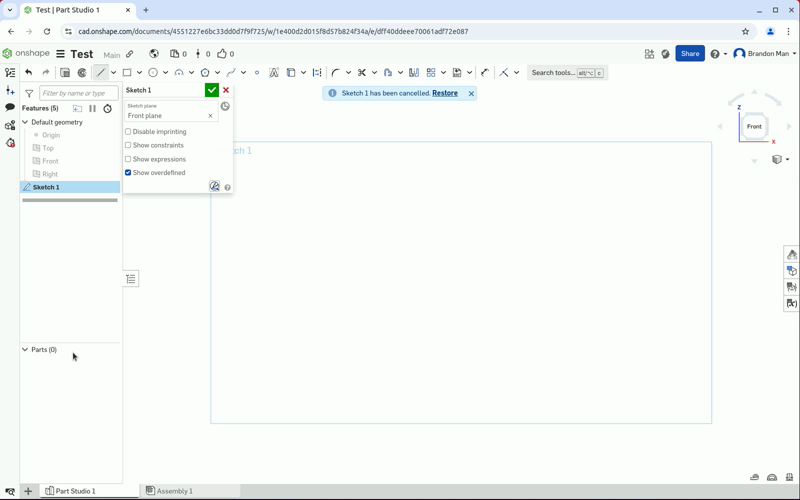
mouse_move(460, 282)
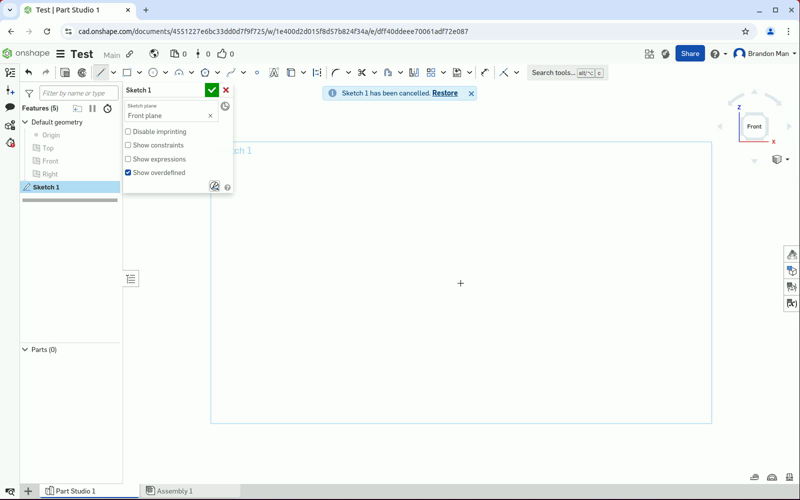
click(460, 282)
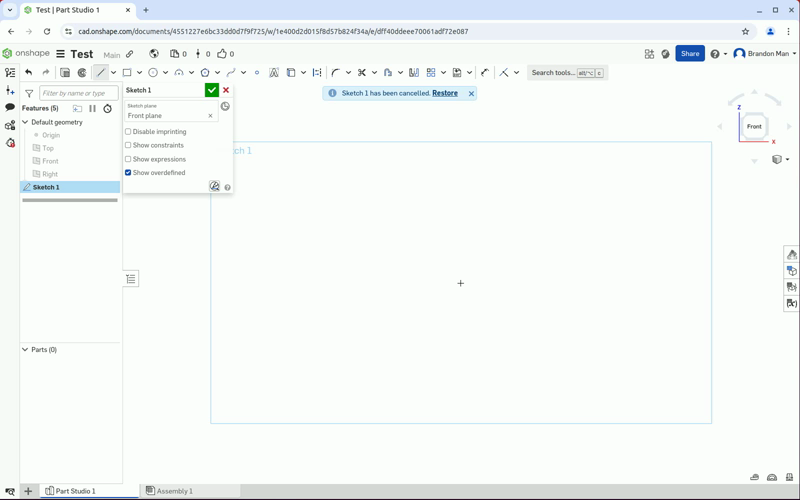
key_up(shift)
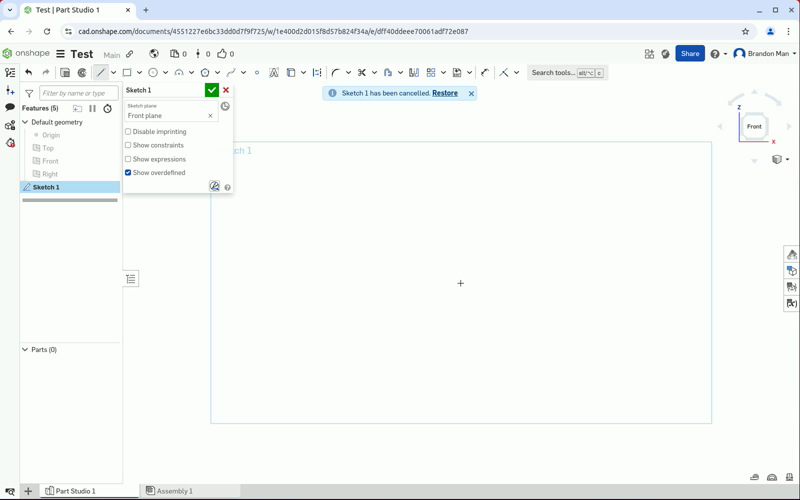
key_down(shift)
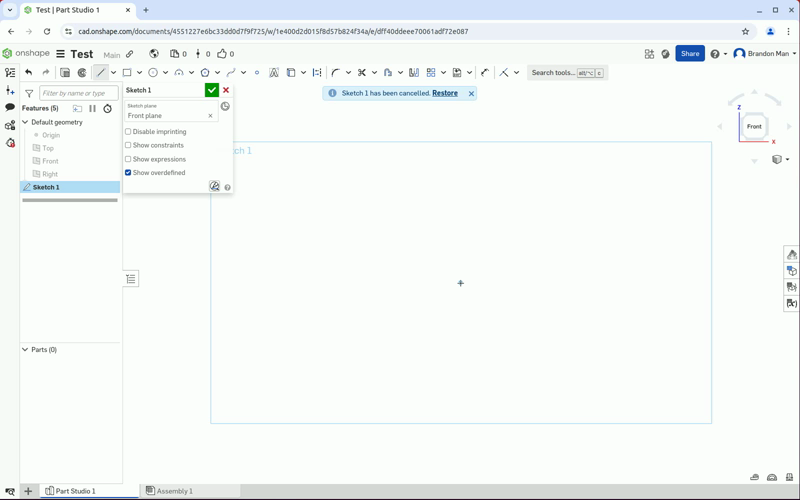
mouse_move(573, 282)
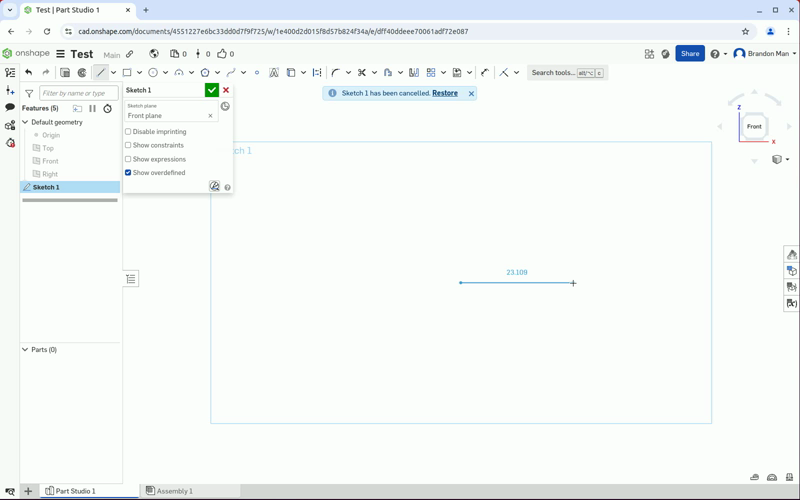
click(573, 282)
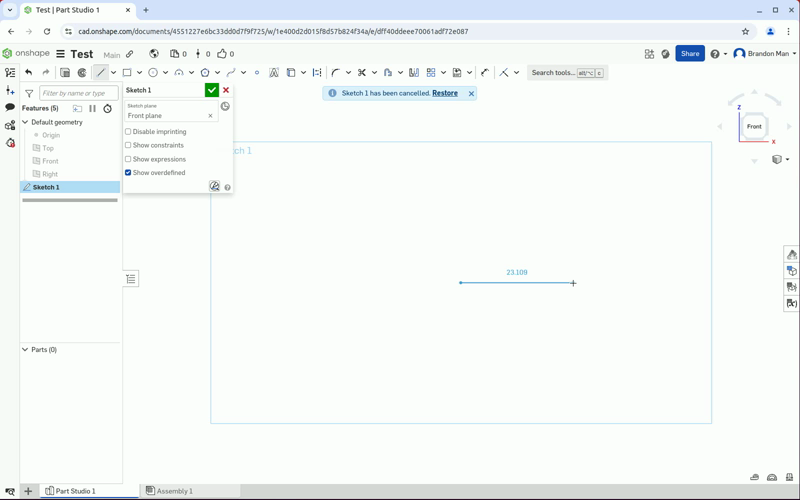
key_up(shift)
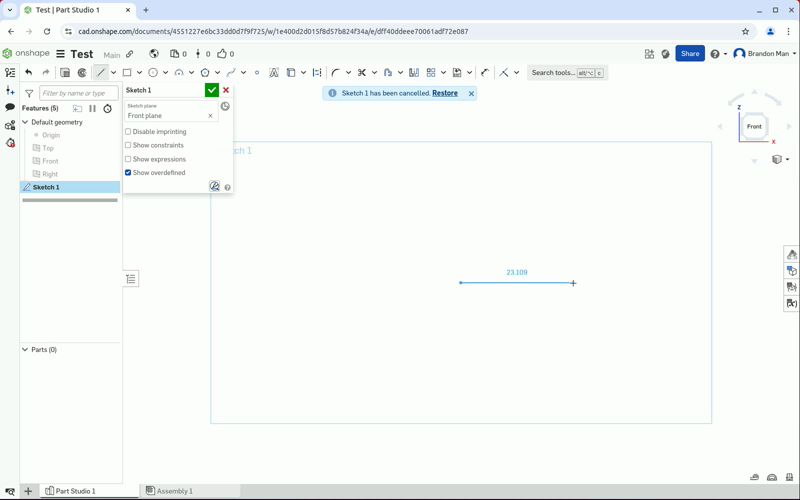
key_down(shift)
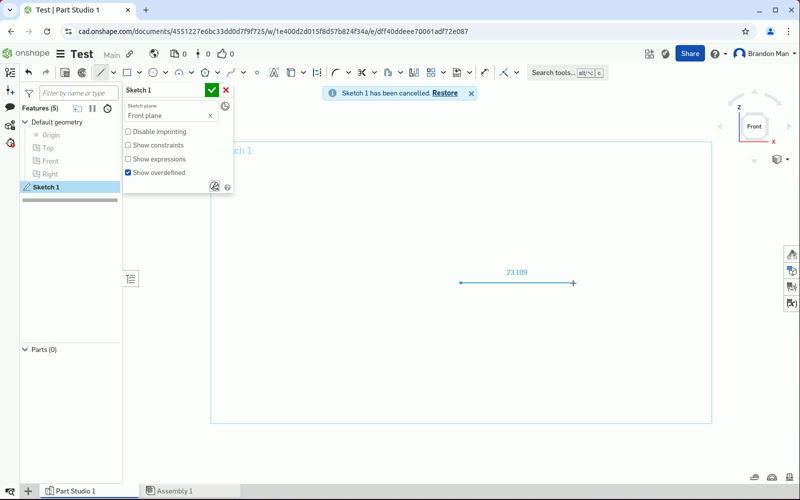
mouse_move(589, 282)
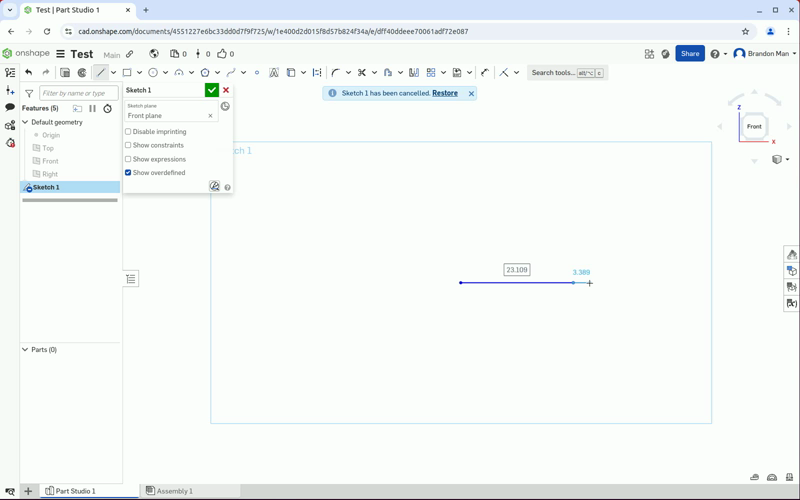
mouse_move(573, 245)
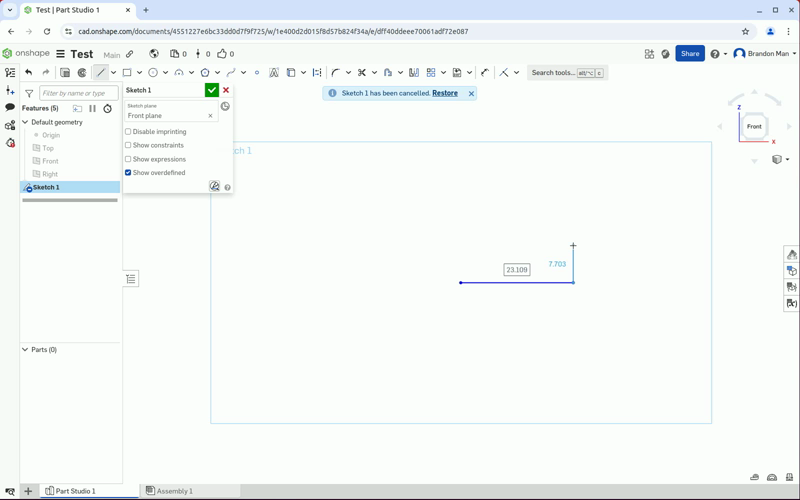
click(573, 245)
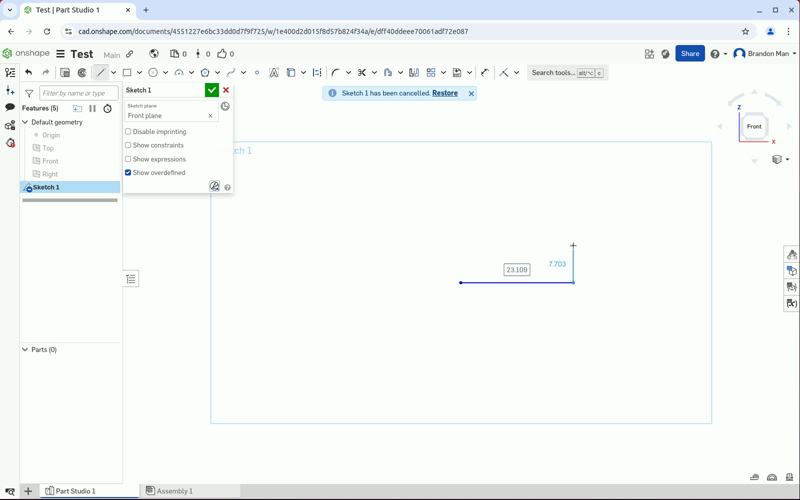
key_up(shift)
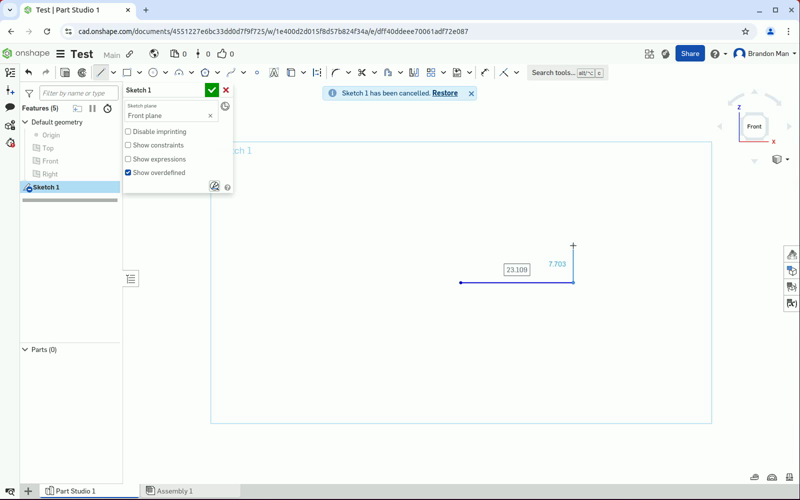
key_down(shift)
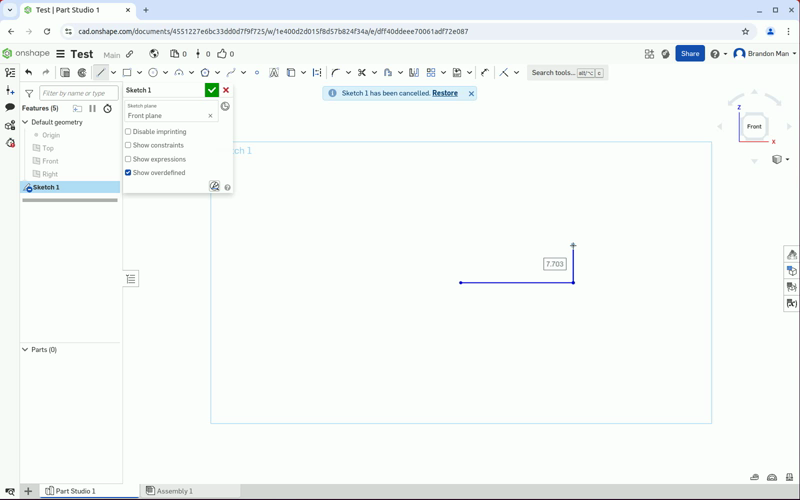
mouse_move(479, 245)
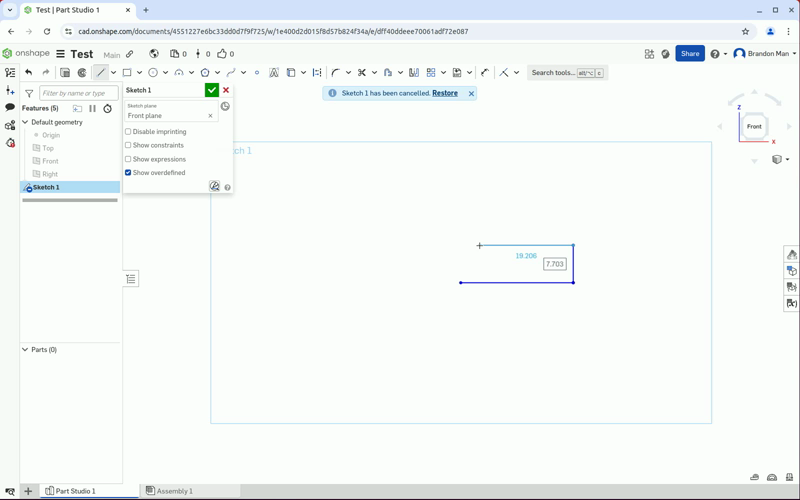
click(479, 245)
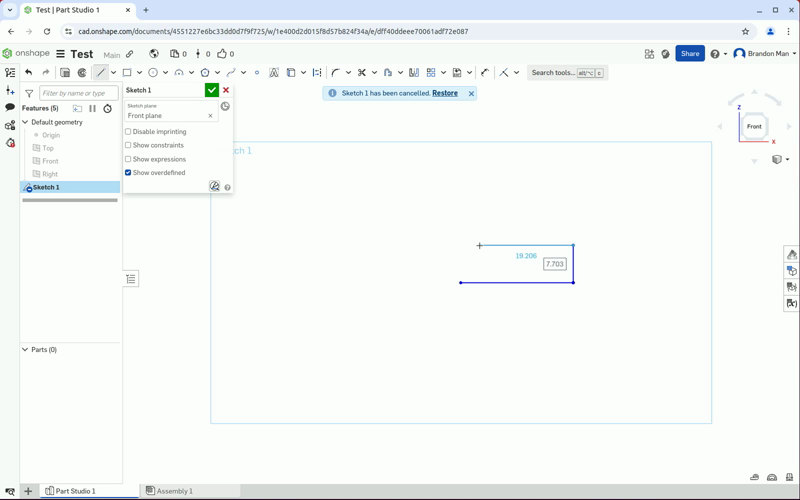
key_up(shift)
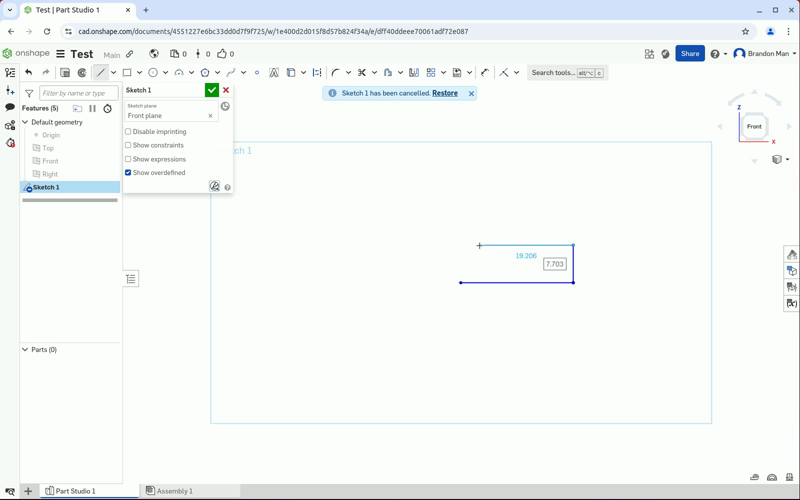
key_down(shift)
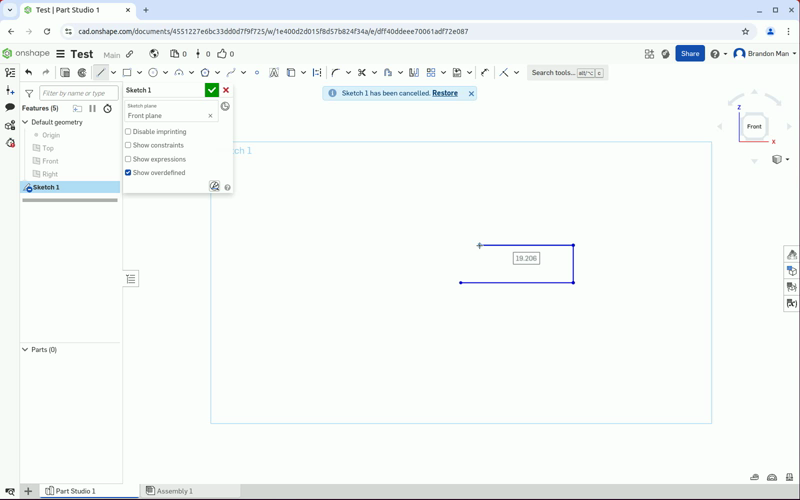
mouse_move(509, 245)
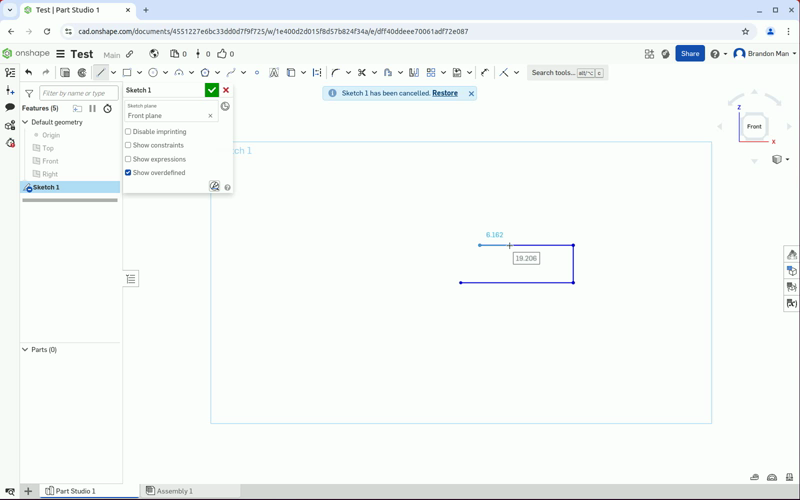
mouse_move(479, 208)
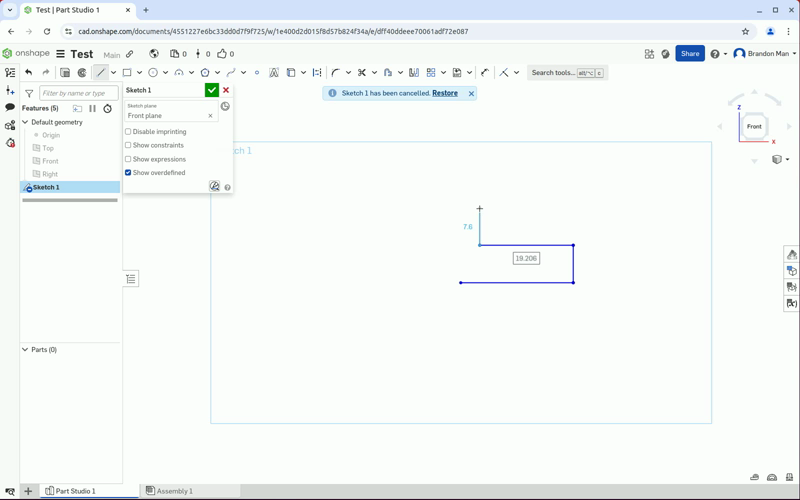
click(479, 208)
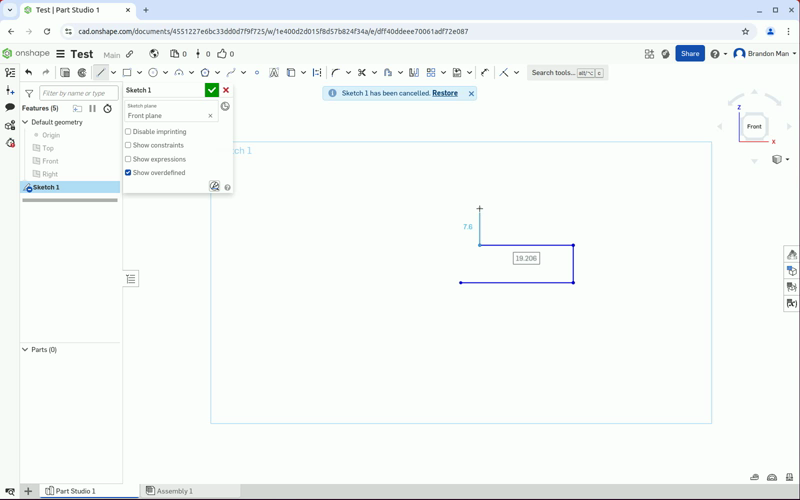
key_up(shift)
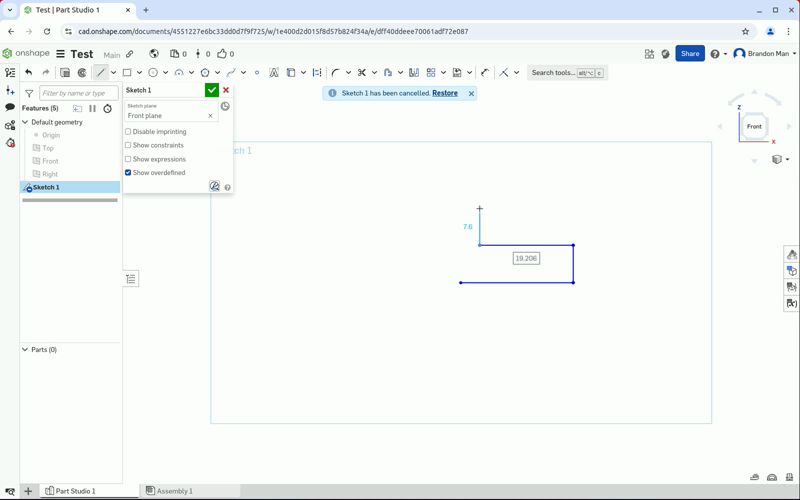
key_down(shift)
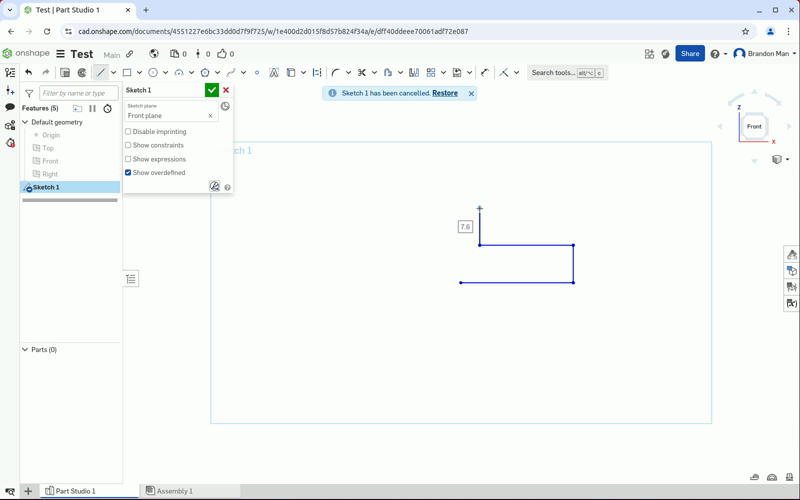
mouse_move(509, 208)
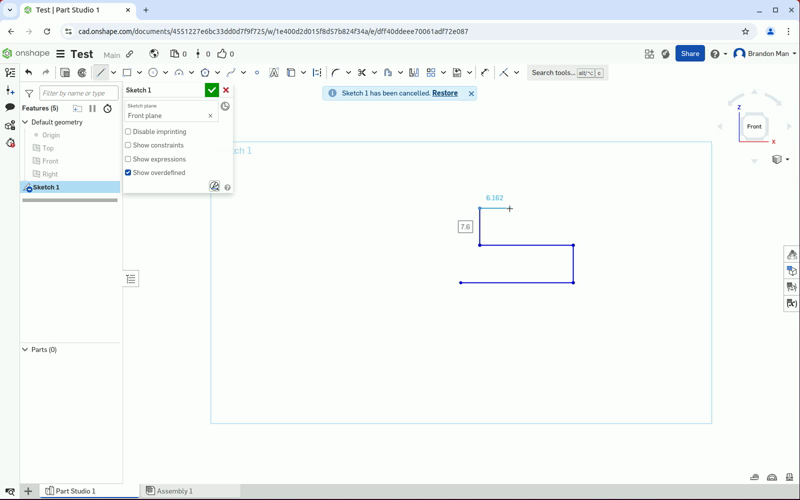
mouse_move(460, 208)
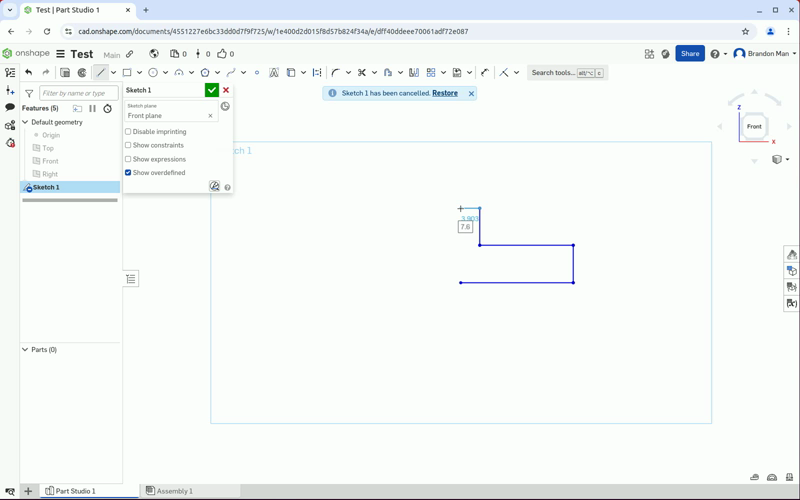
click(460, 208)
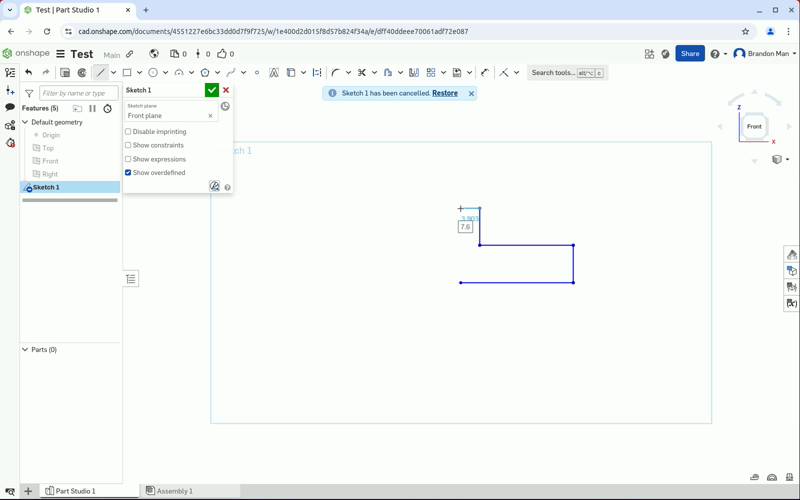
key_up(shift)
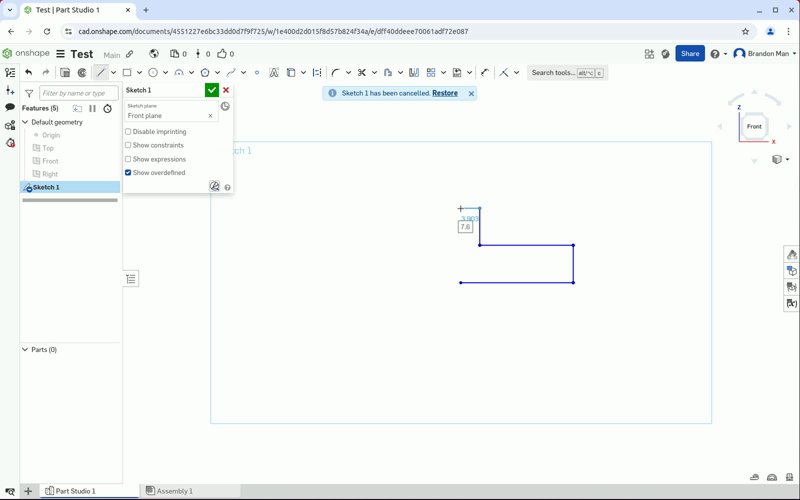
key_down(shift)
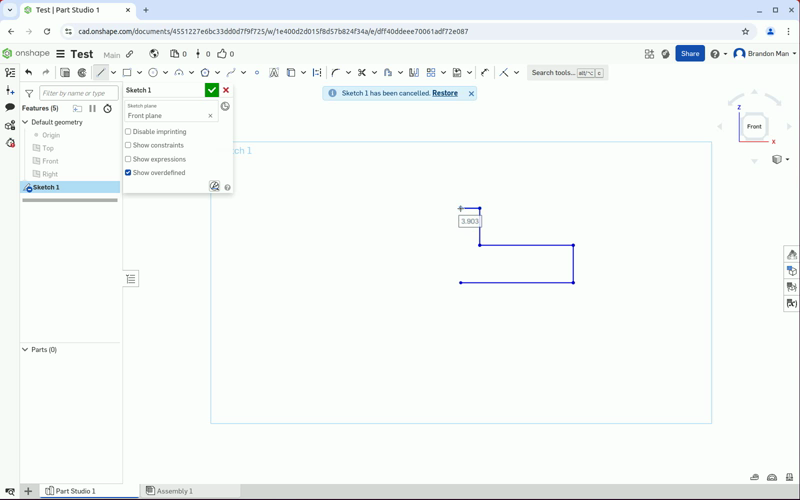
mouse_move(460, 282)
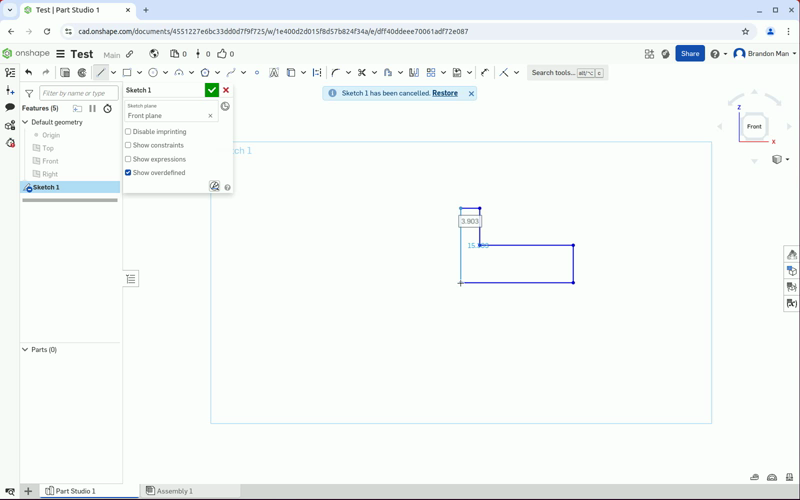
key_up(shift)
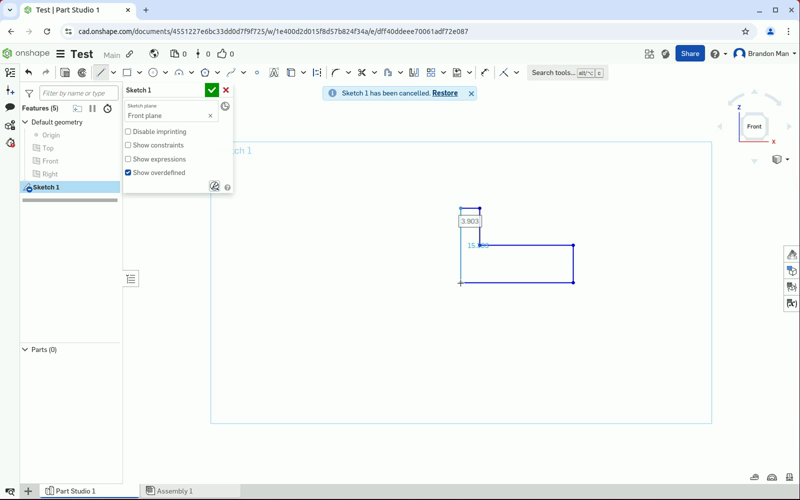
click(460, 282)
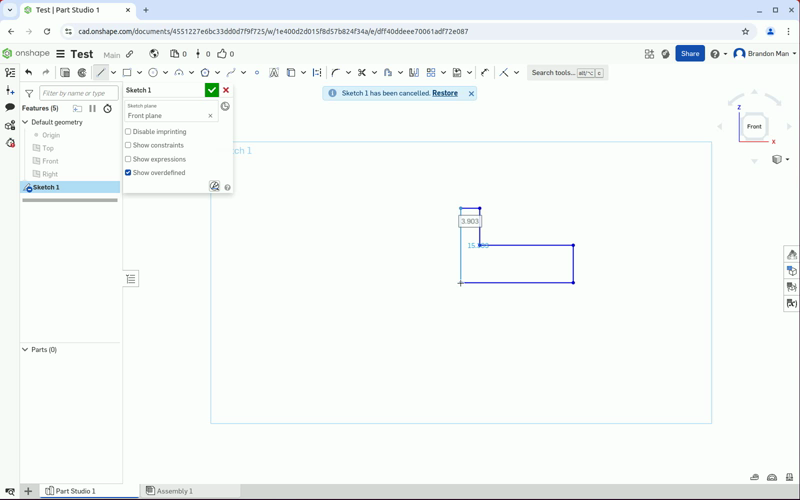
key(esc)
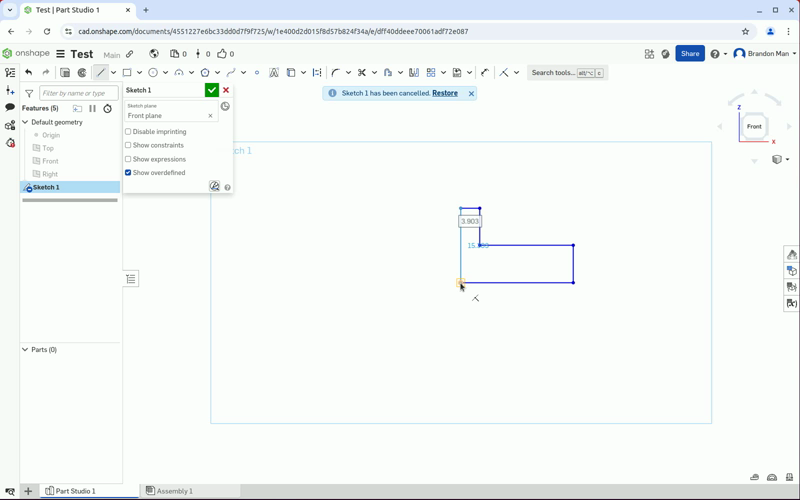
mouse_move(541, 271)
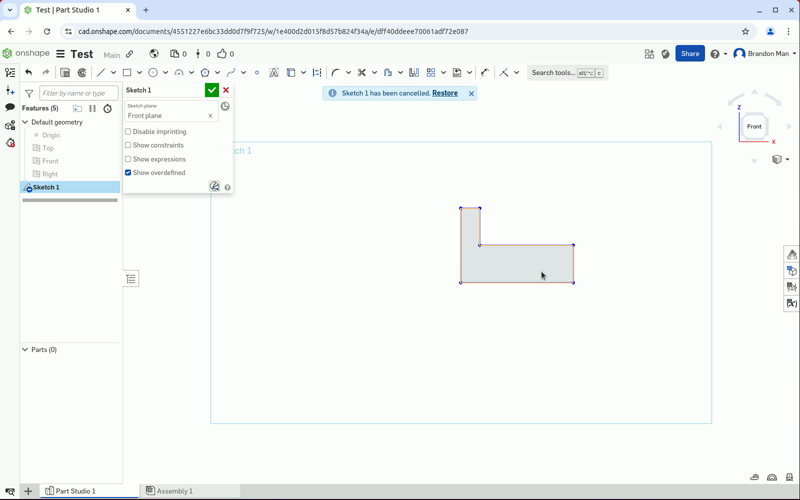
click(541, 271)
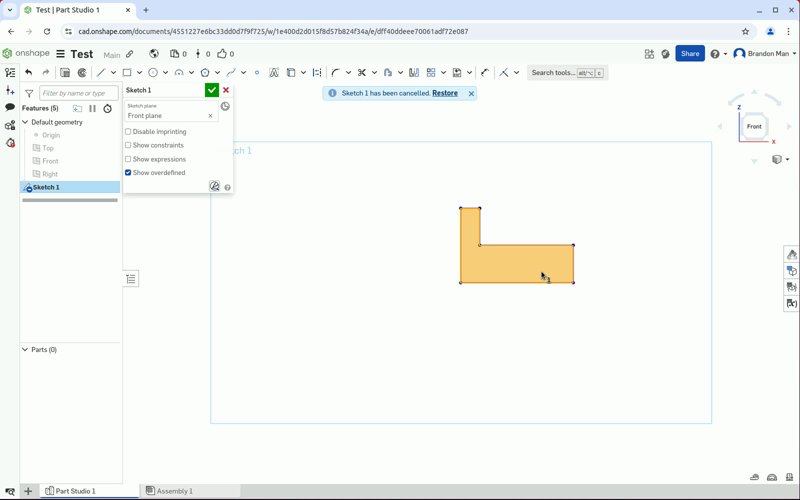
mouse_move(73, 352)
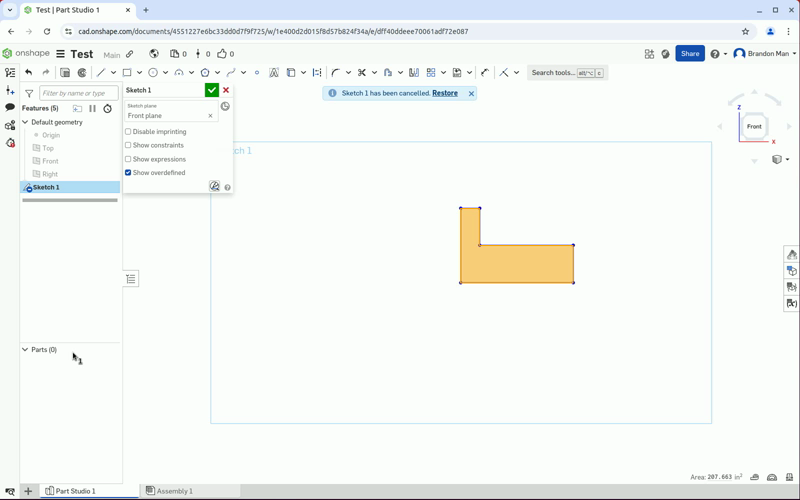
key(shift+y)
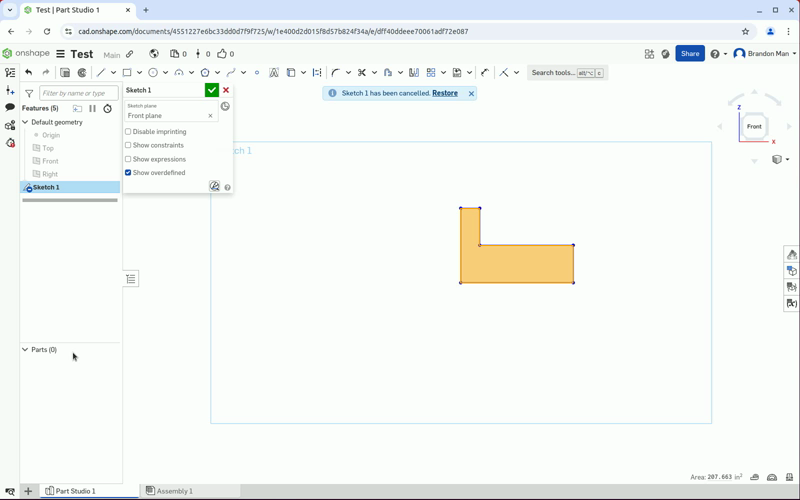
key(shift+e)
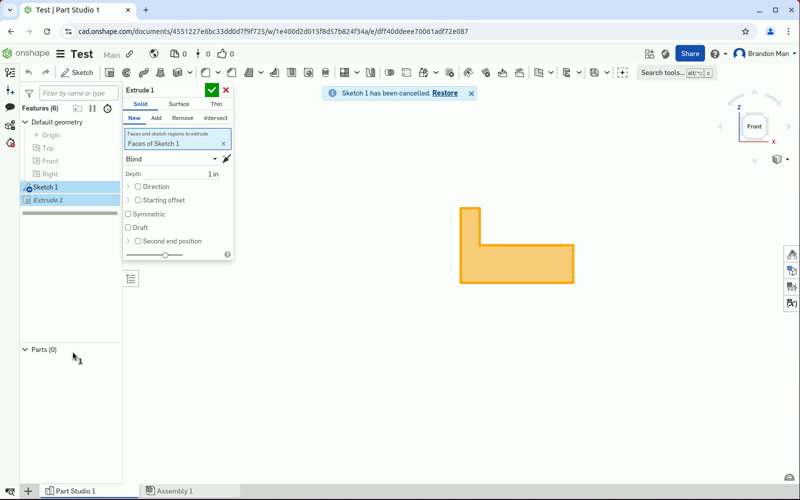
mouse_move(143, 106)
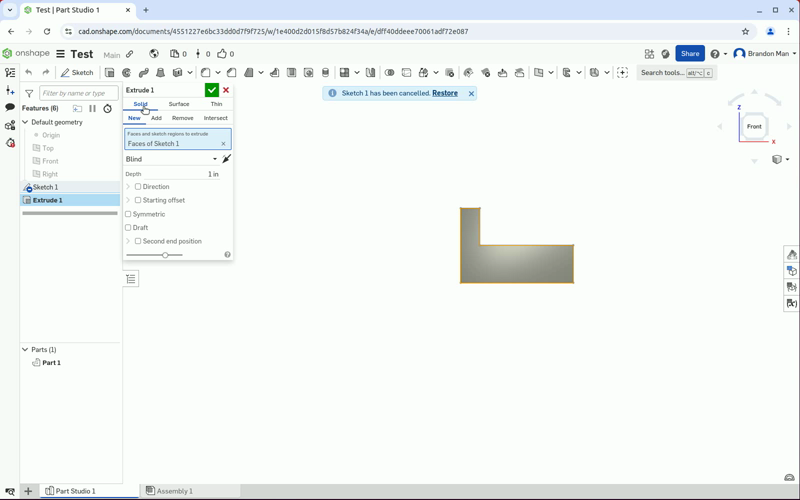
click(143, 106)
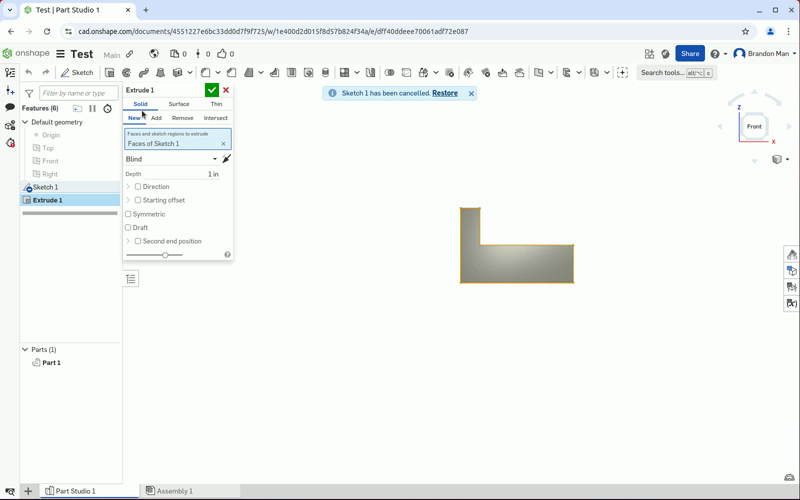
mouse_move(137, 120)
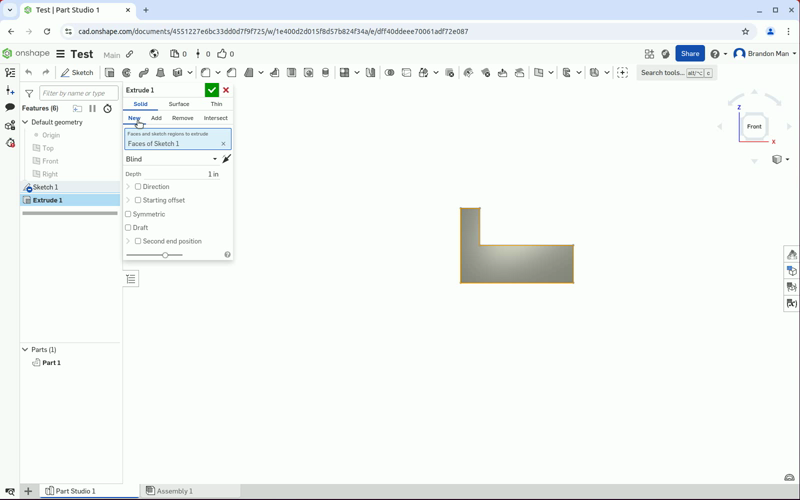
click(137, 120)
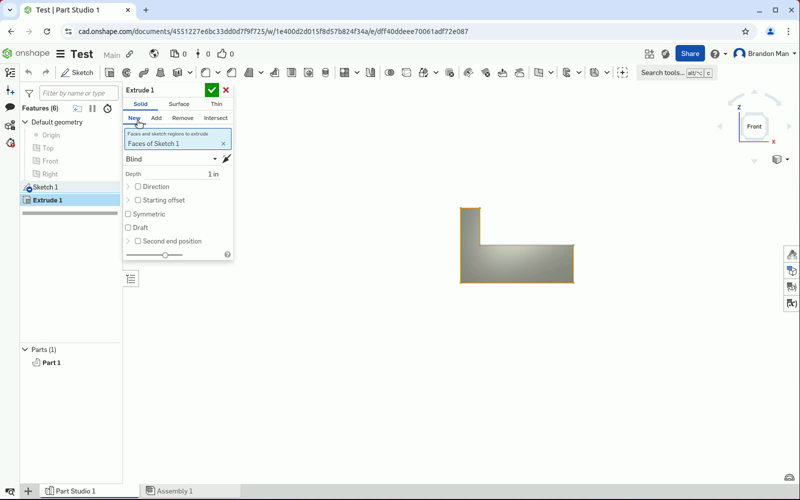
key(tab, 4)
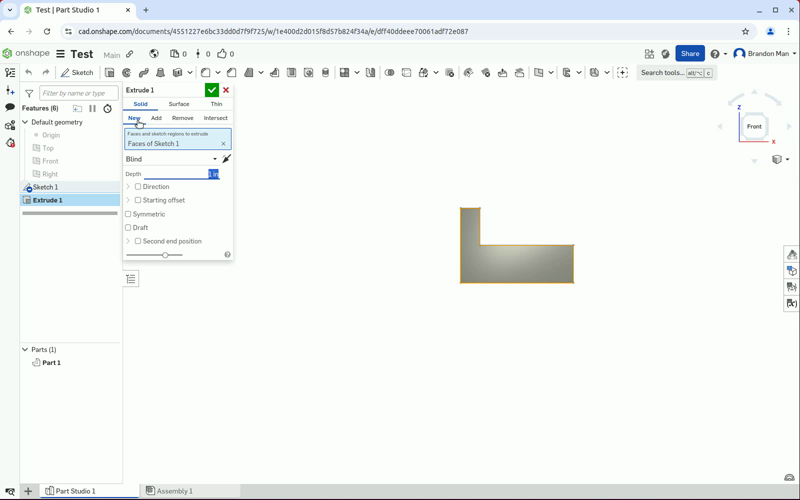
text(15.405)
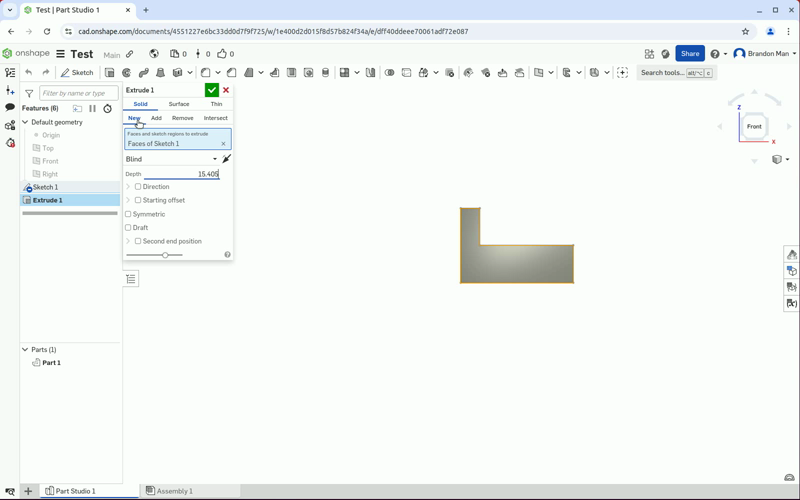
key(enter)
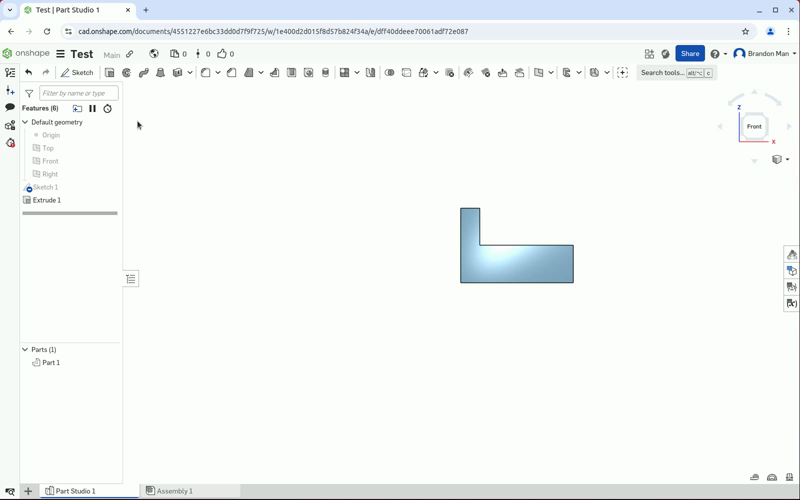
key(shift+h)
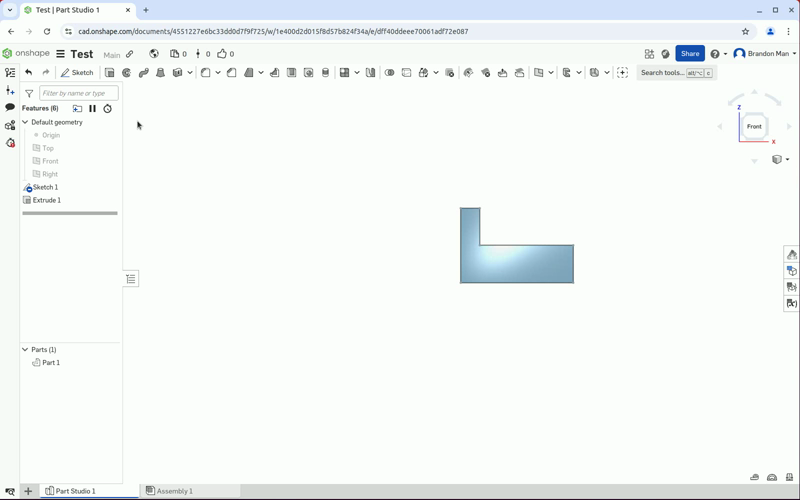
key(shift+h)
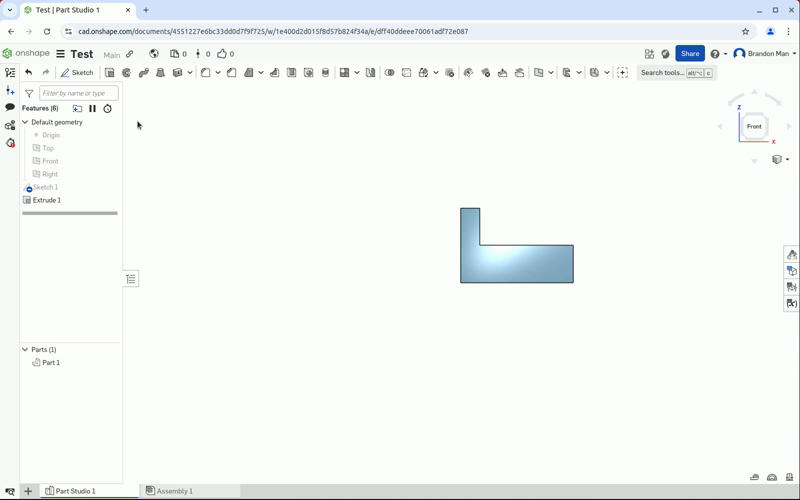
mouse_move(73, 189)
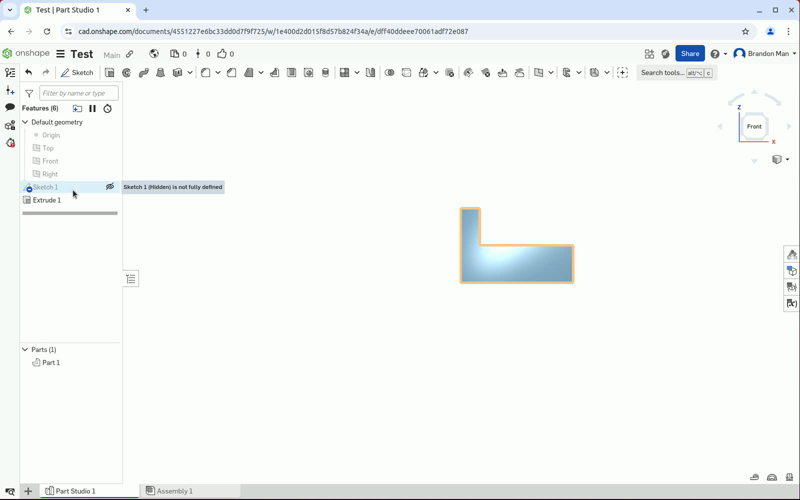
click(73, 189)
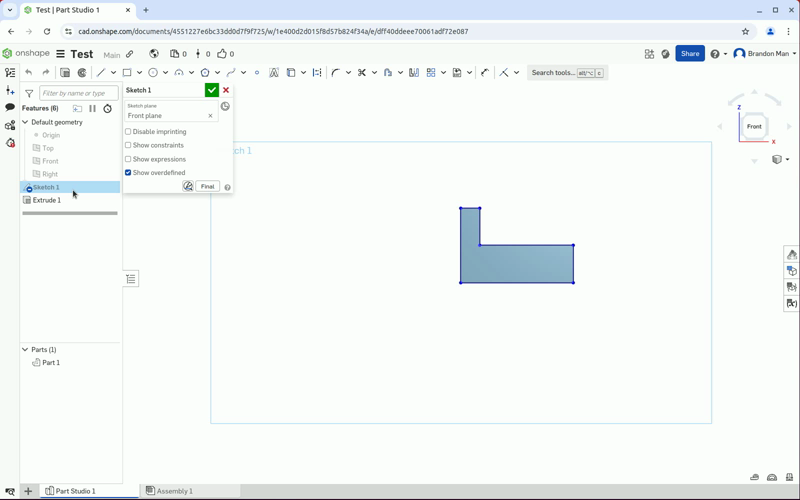
mouse_move(229, 92)
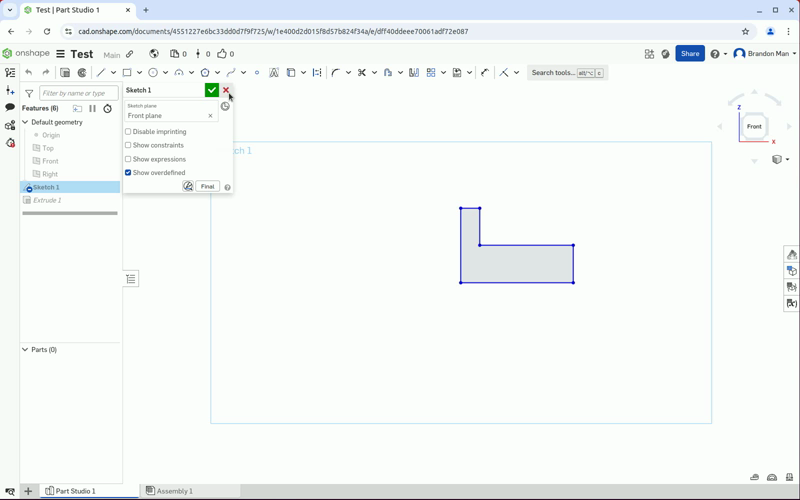
click(229, 92)
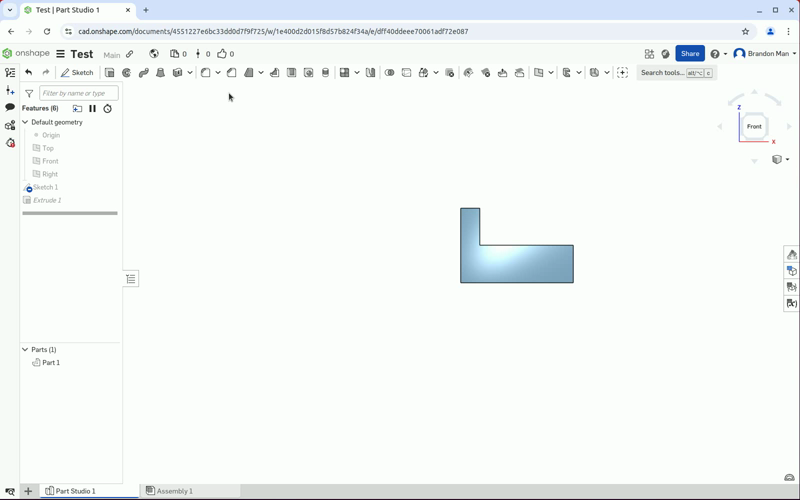
mouse_move(73, 352)
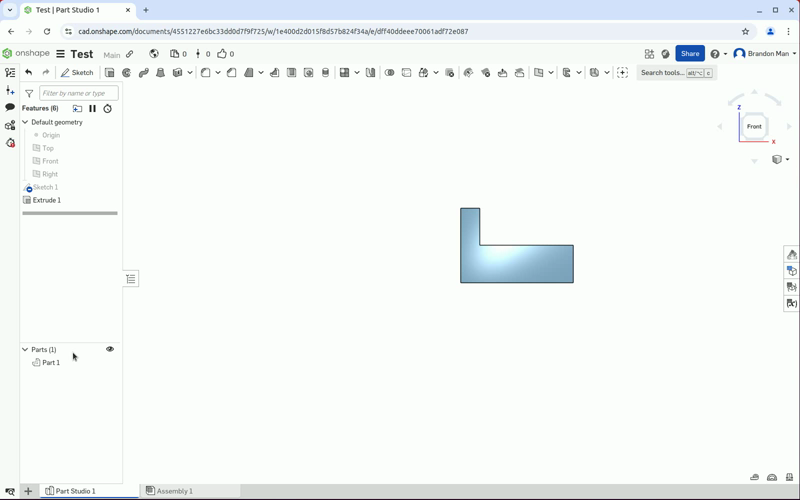
key(y)
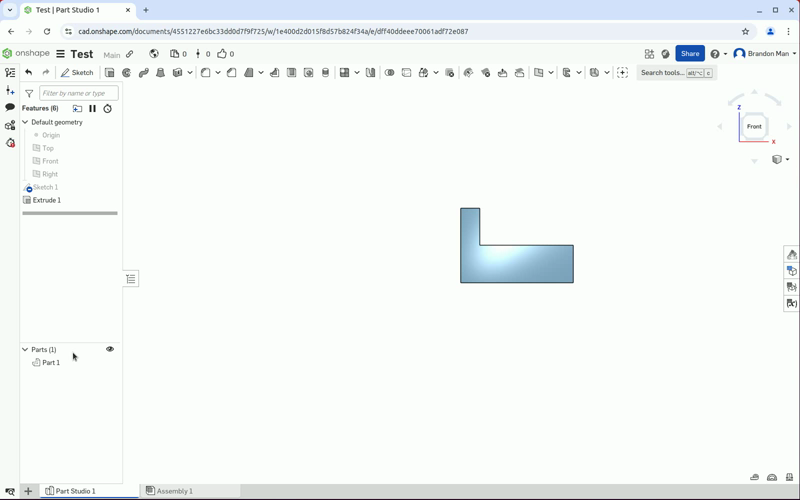
key(shift+p)
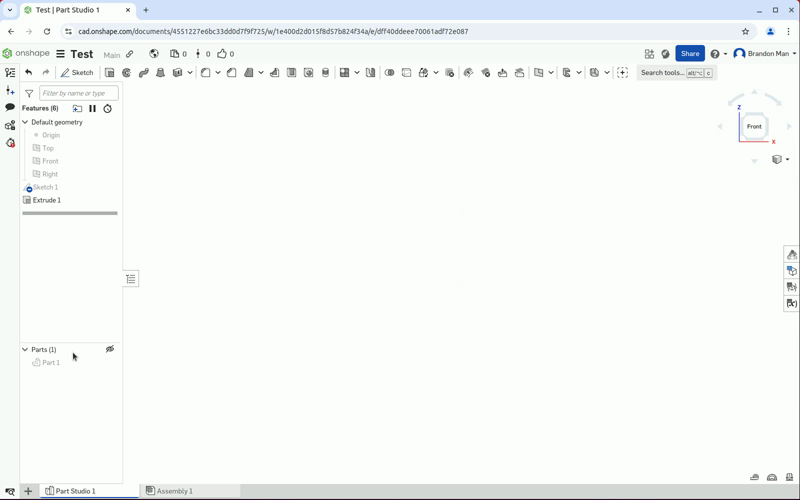
key(space)
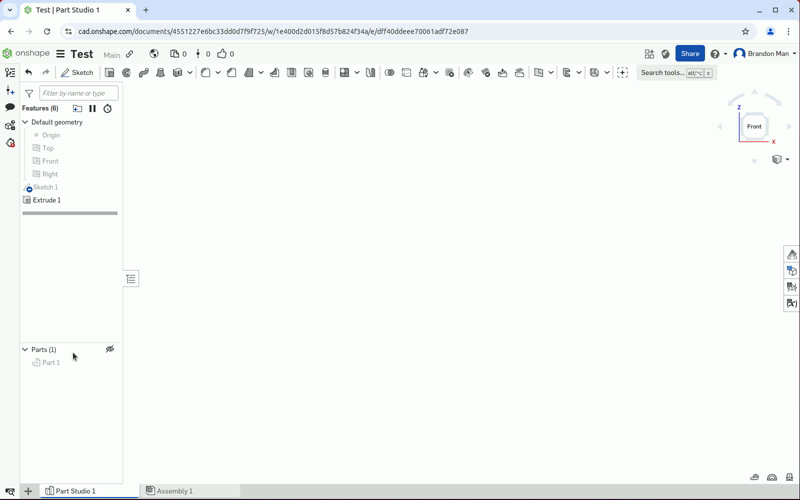
key_down(shift)
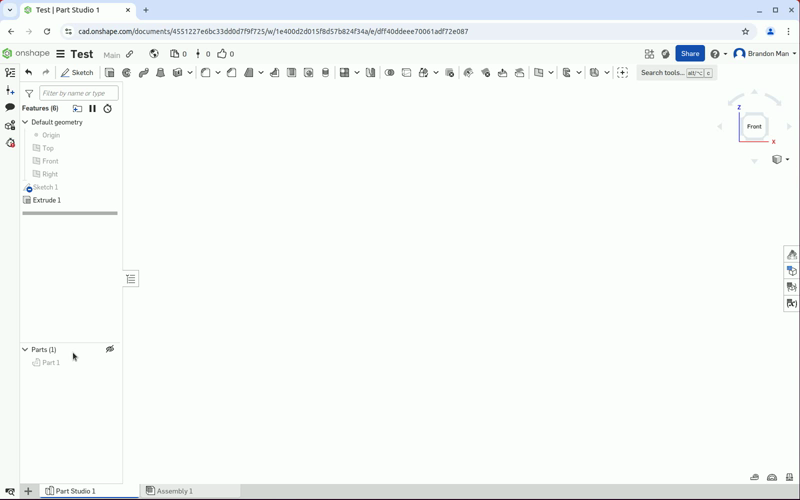
key(down)
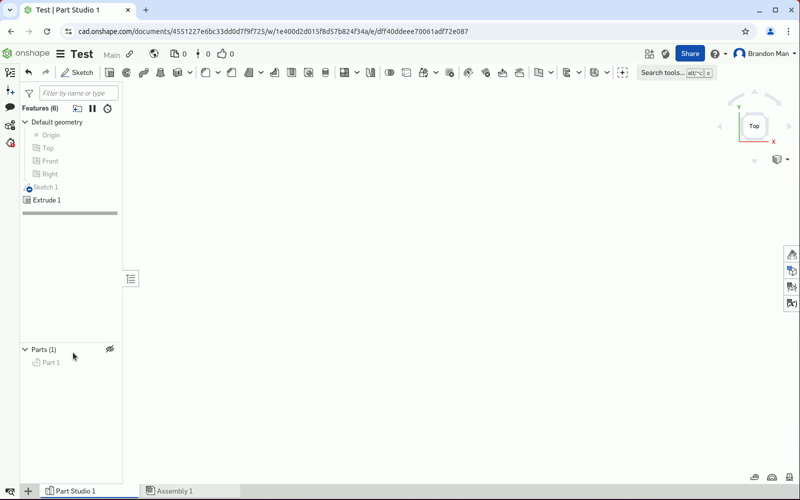
key_up(shift)
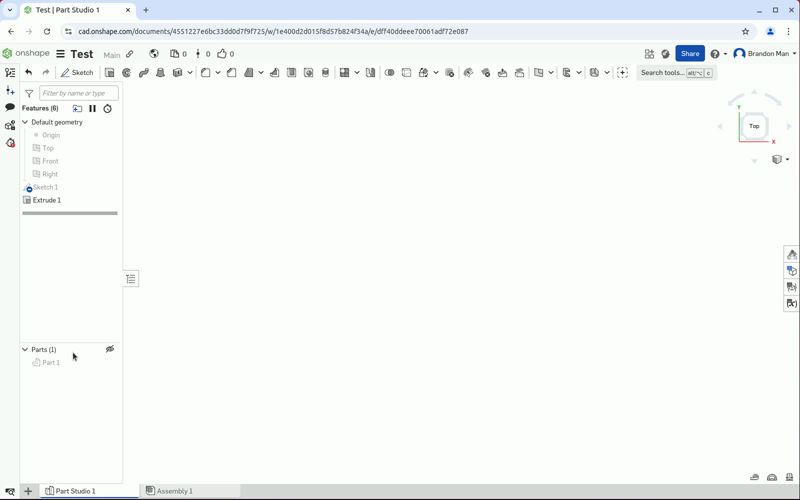
mouse_move(73, 352)
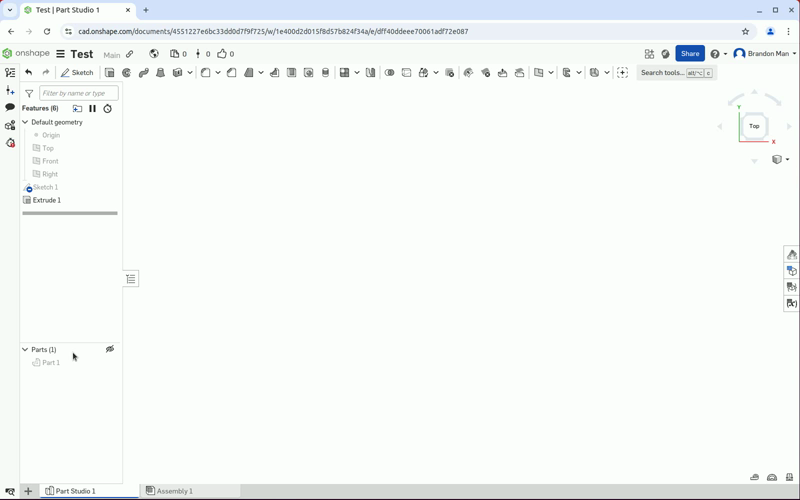
key(shift+y)
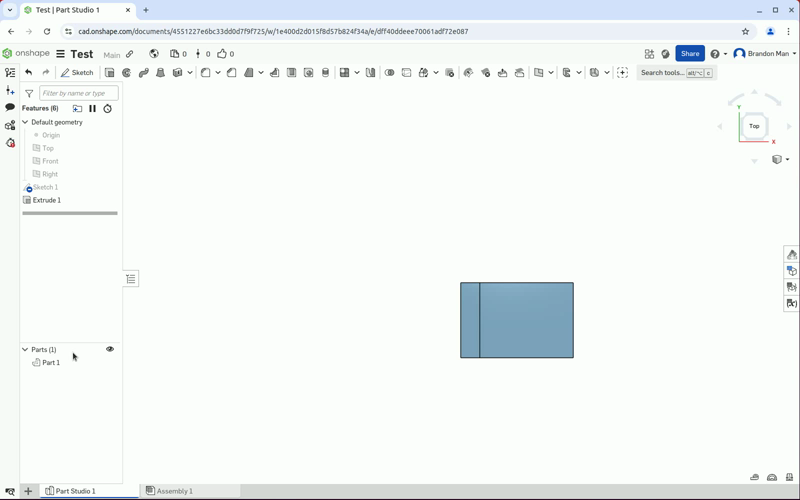
mouse_move(541, 75)
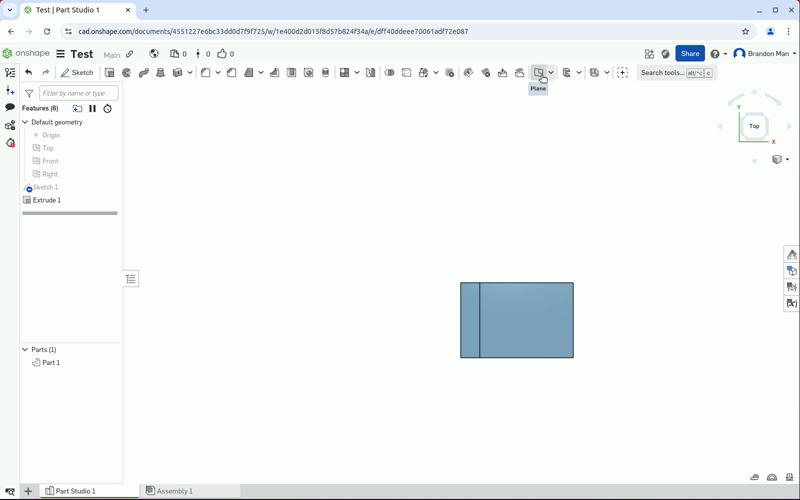
click(541, 75)
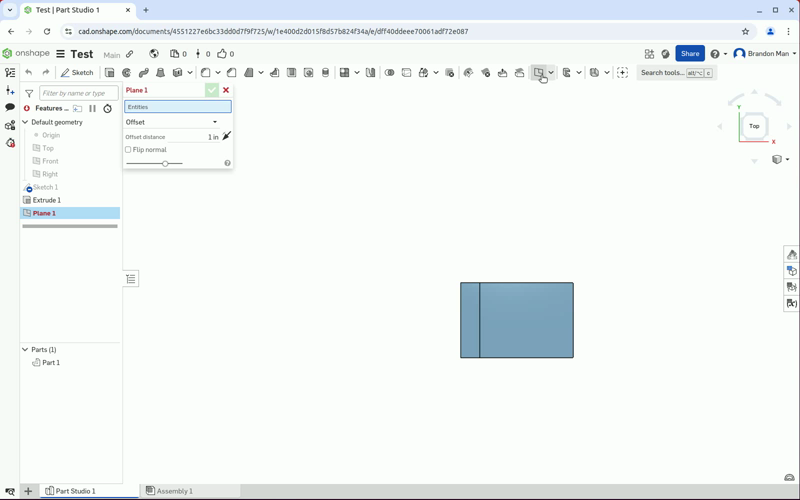
mouse_move(73, 150)
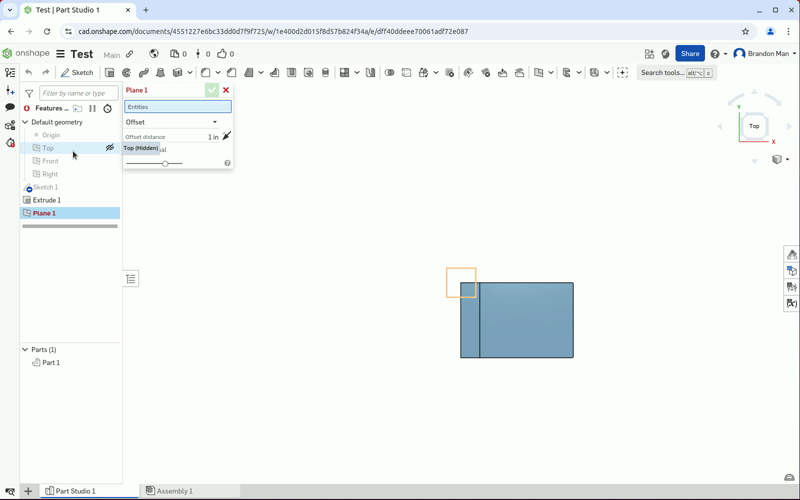
click(73, 150)
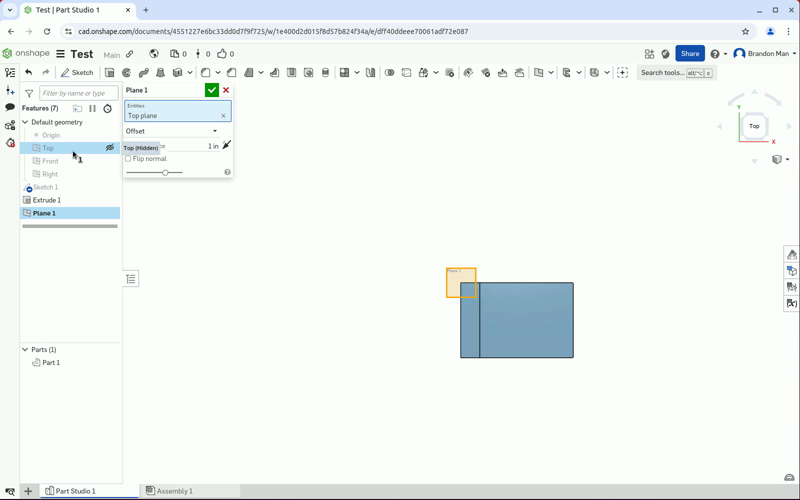
key(tab, 2)
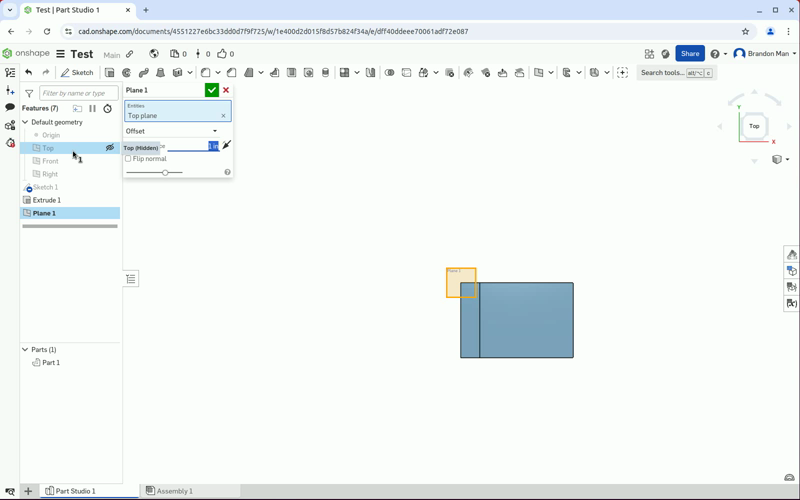
text(15.405)
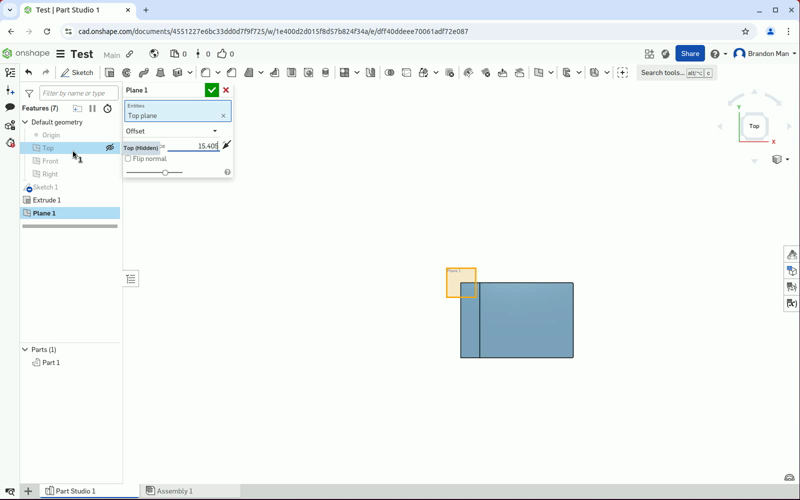
key(enter, 2)
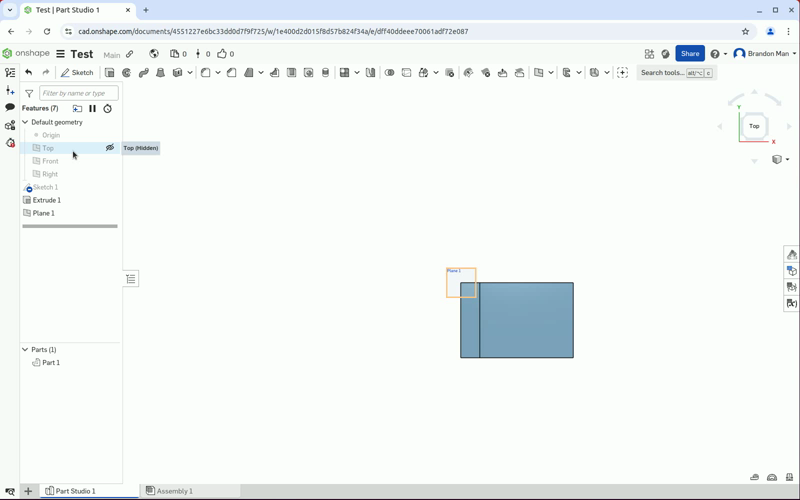
key(shift+s)
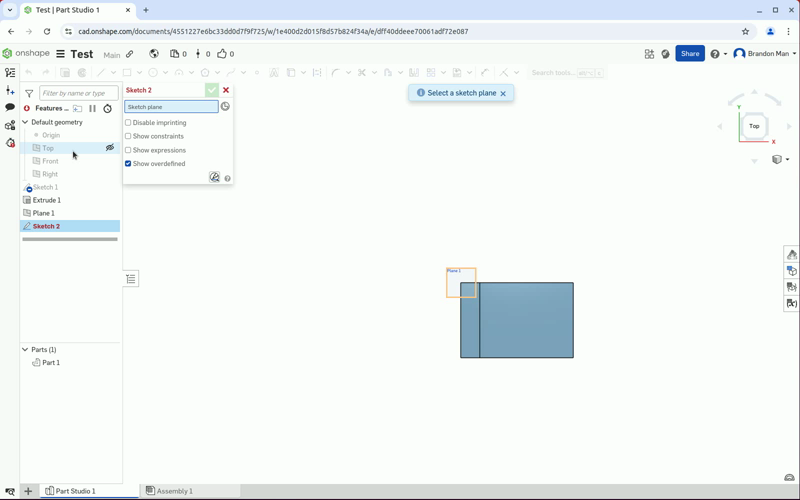
mouse_move(73, 215)
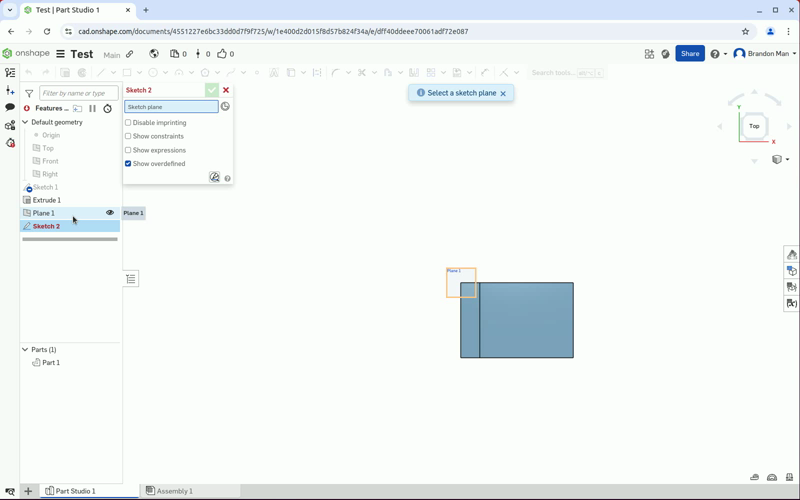
click(73, 215)
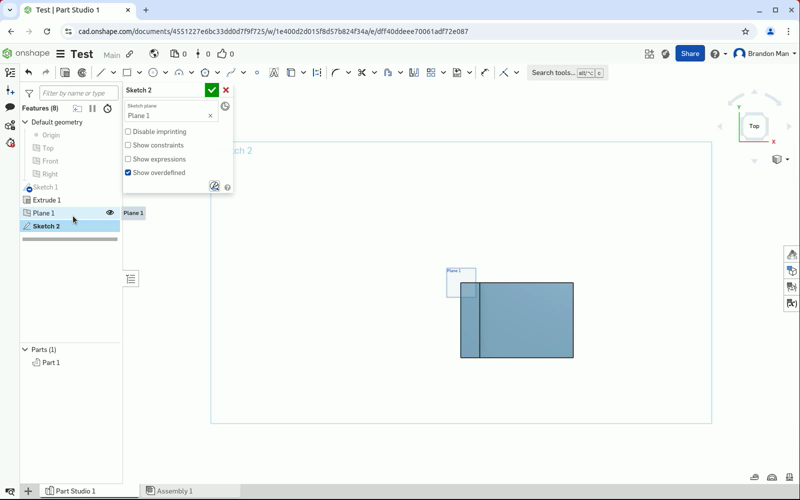
mouse_move(73, 352)
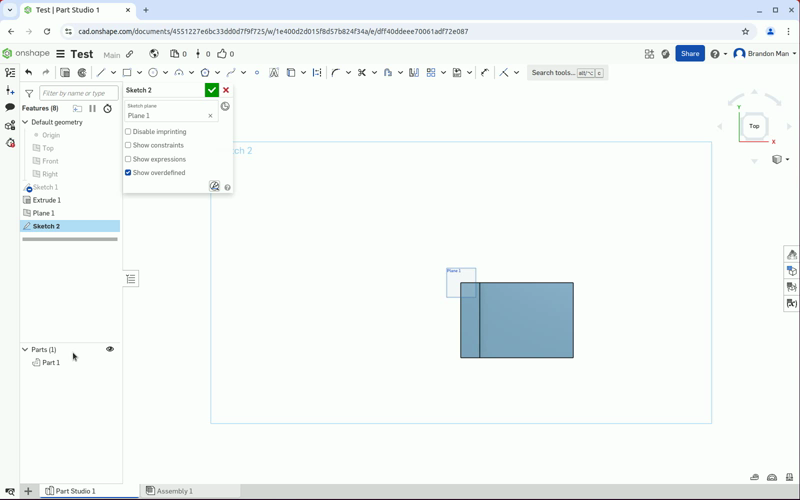
key(y)
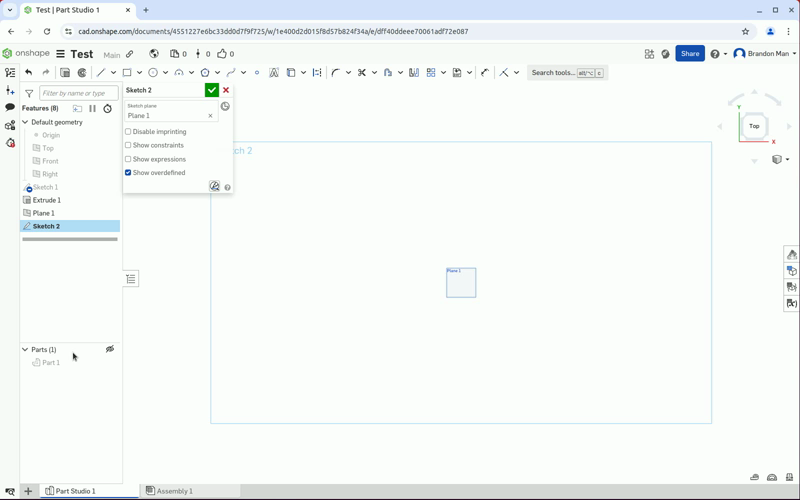
key(l)
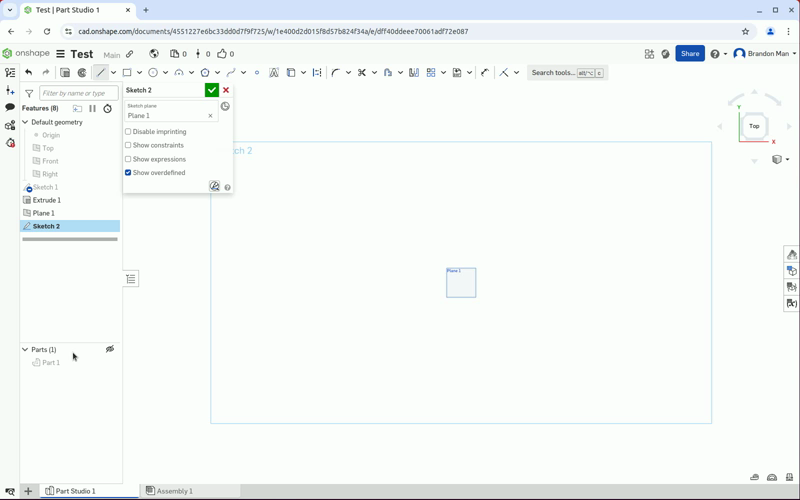
key_down(shift)
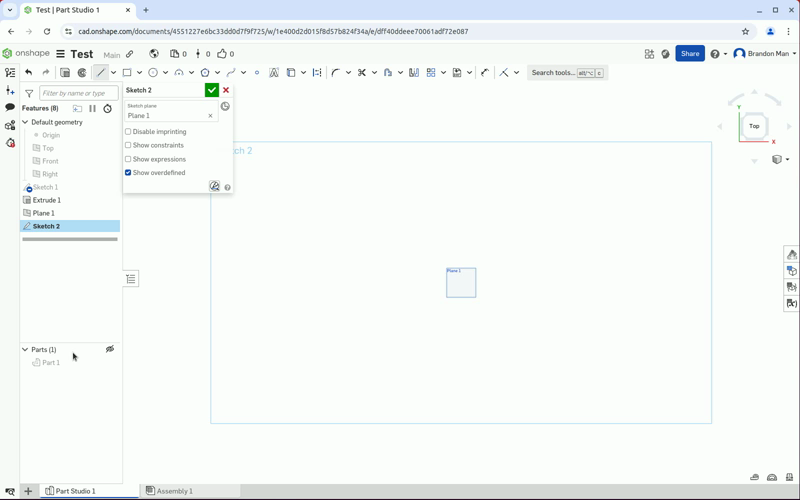
mouse_move(460, 339)
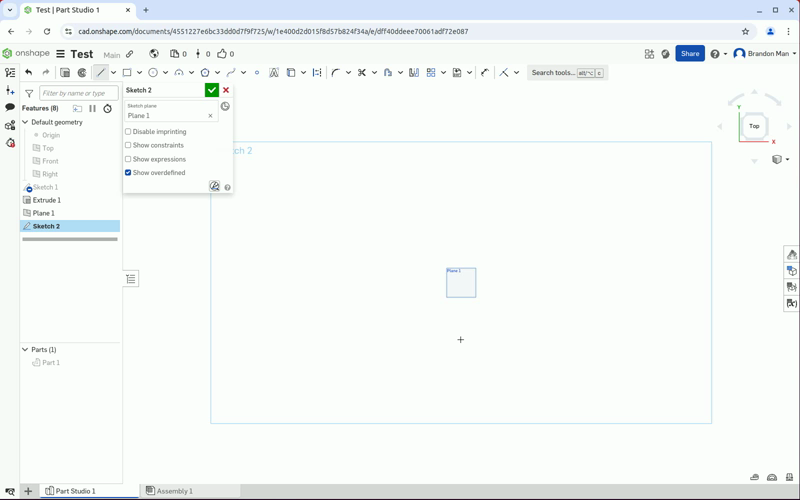
click(460, 339)
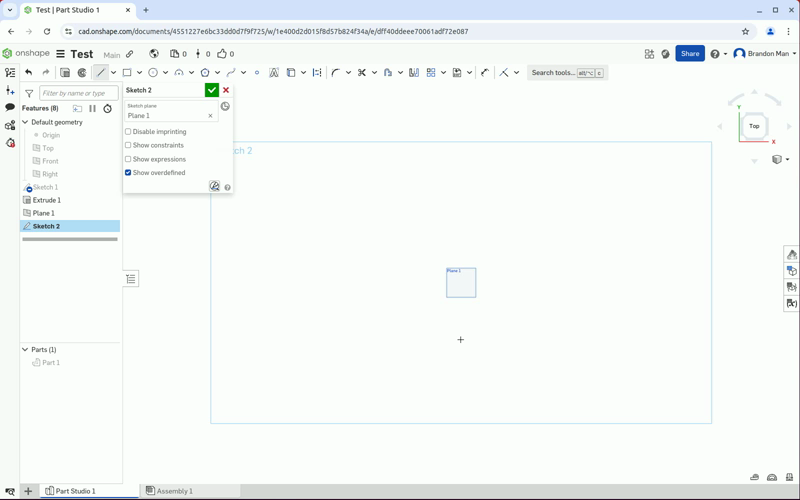
key_up(shift)
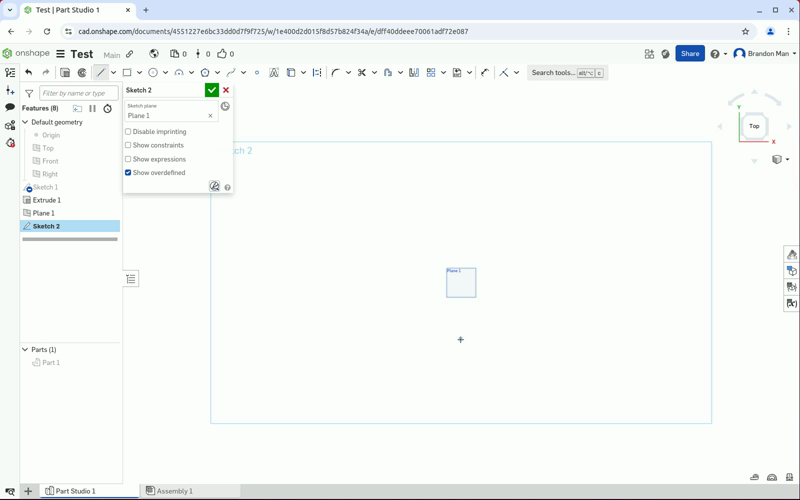
key_down(shift)
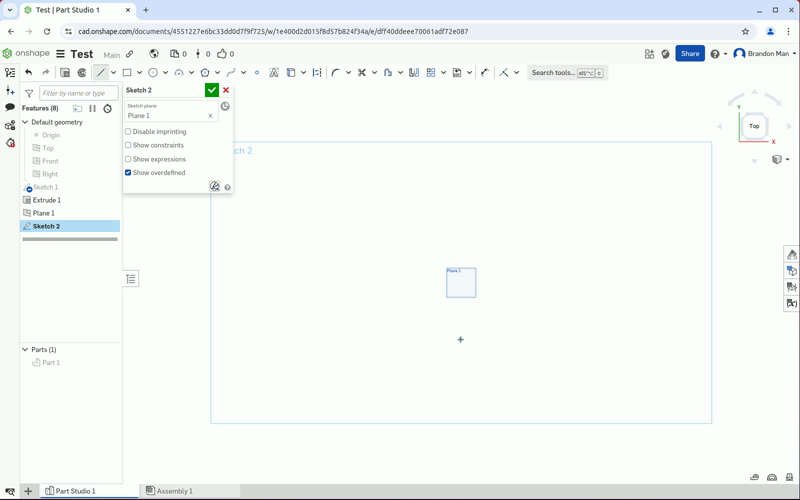
mouse_move(490, 339)
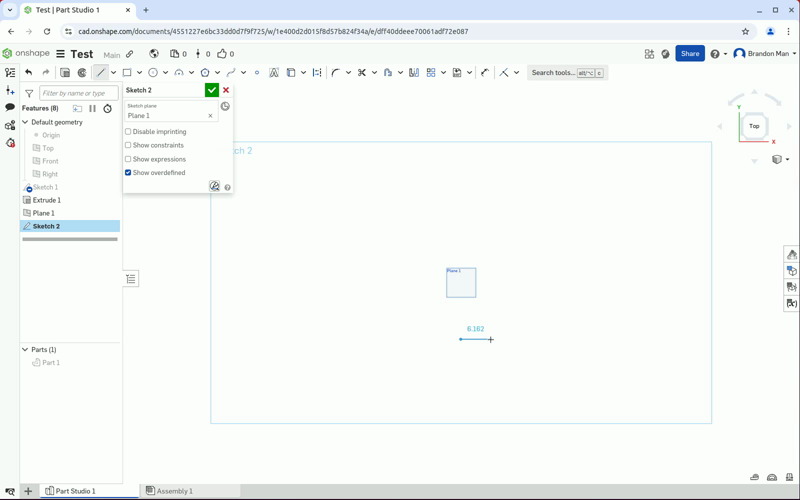
mouse_move(480, 339)
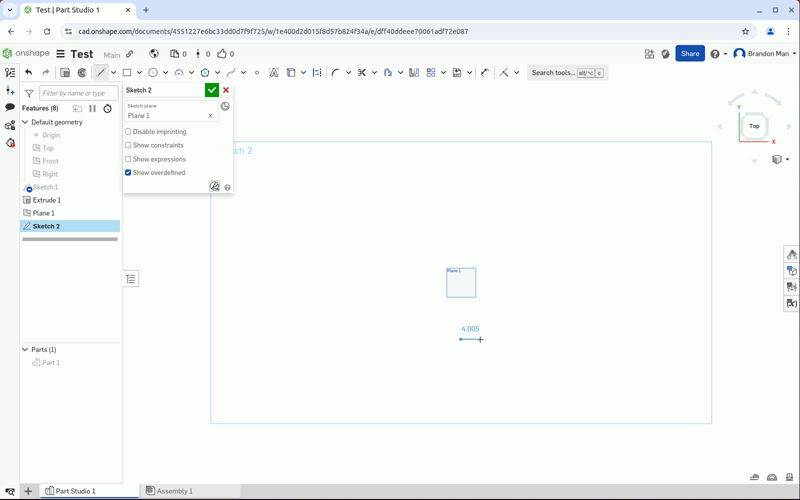
click(480, 339)
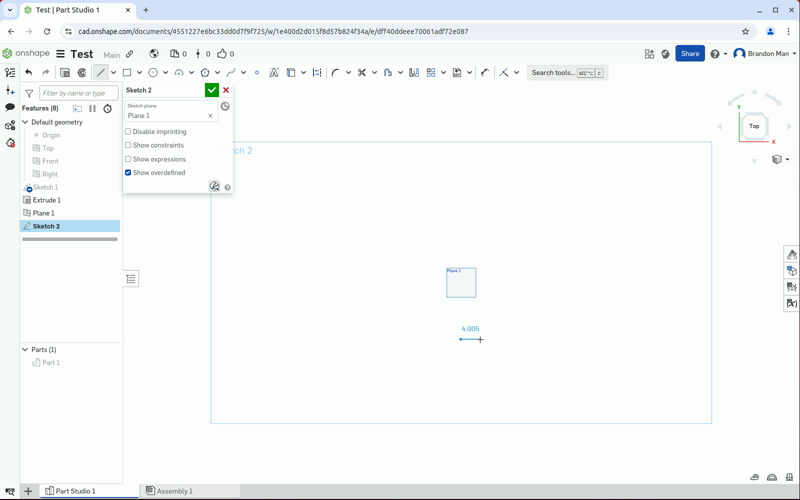
key_up(shift)
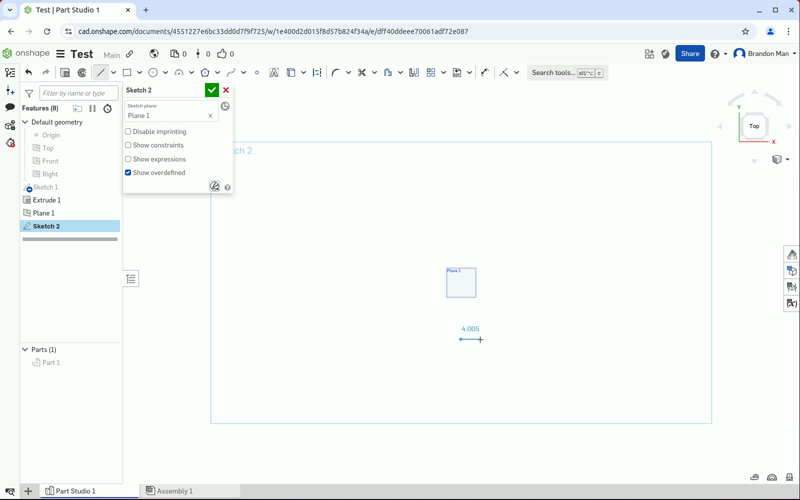
key_down(shift)
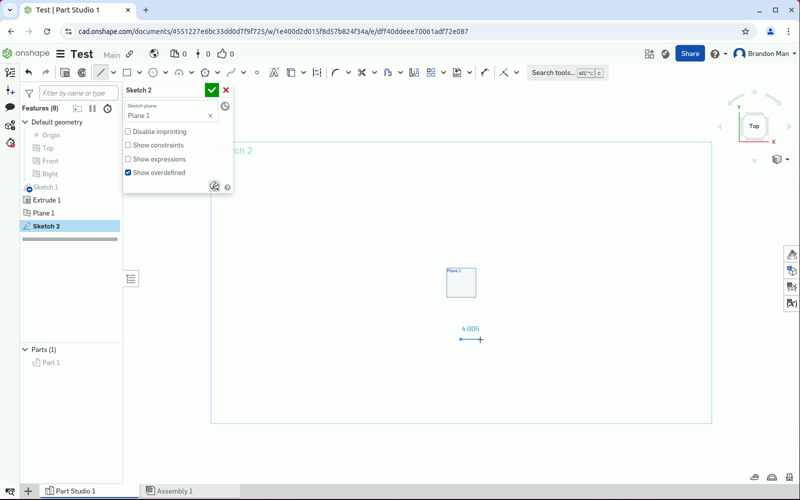
mouse_move(510, 339)
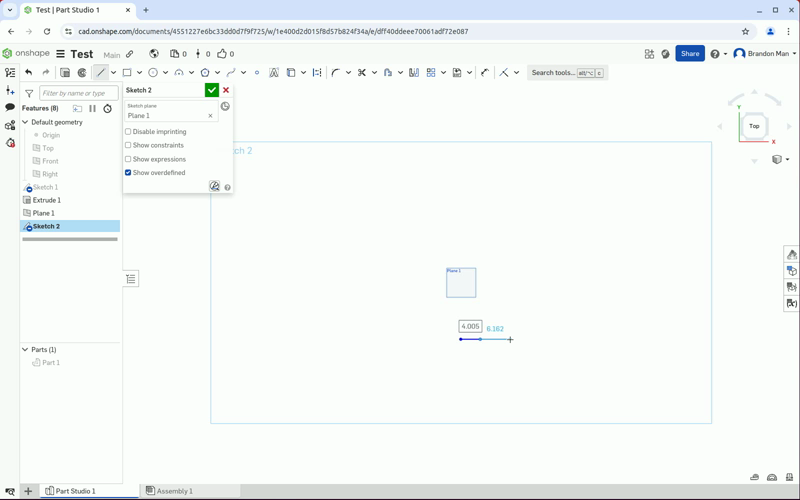
mouse_move(480, 300)
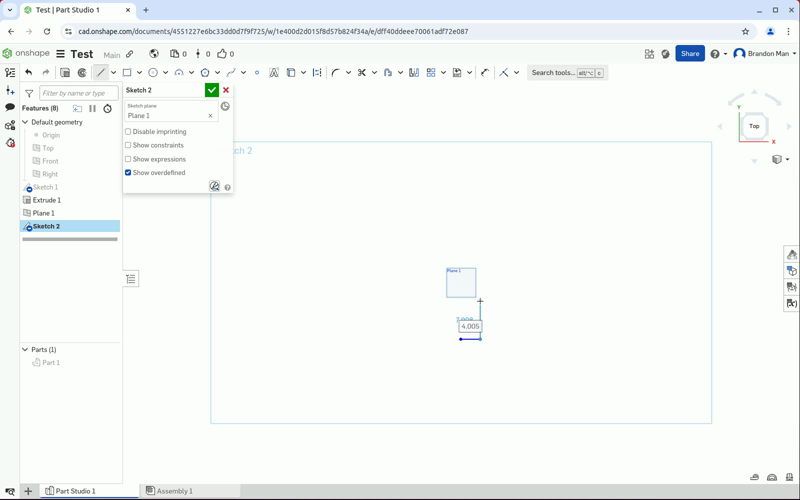
click(480, 300)
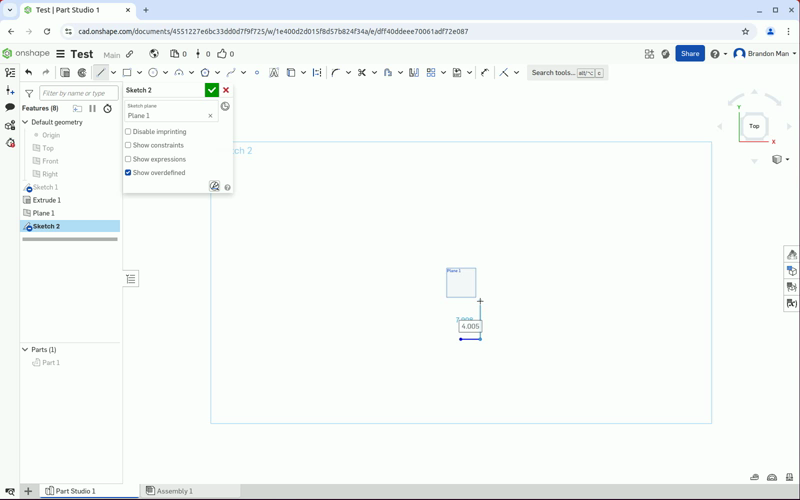
key_up(shift)
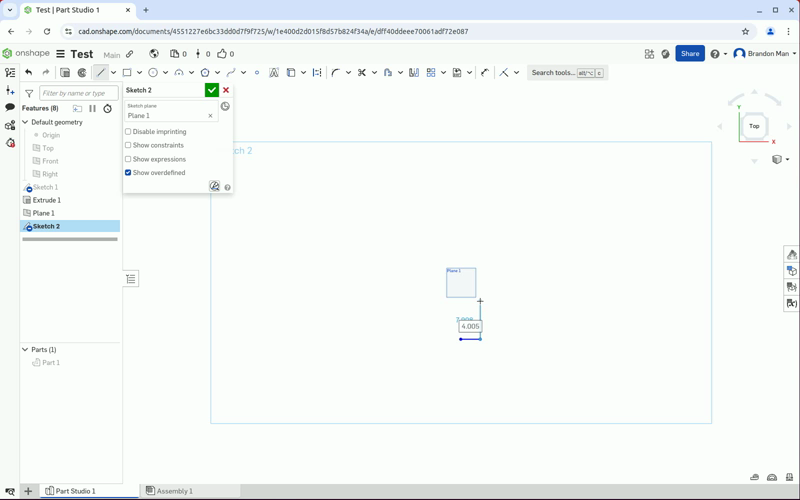
key_down(shift)
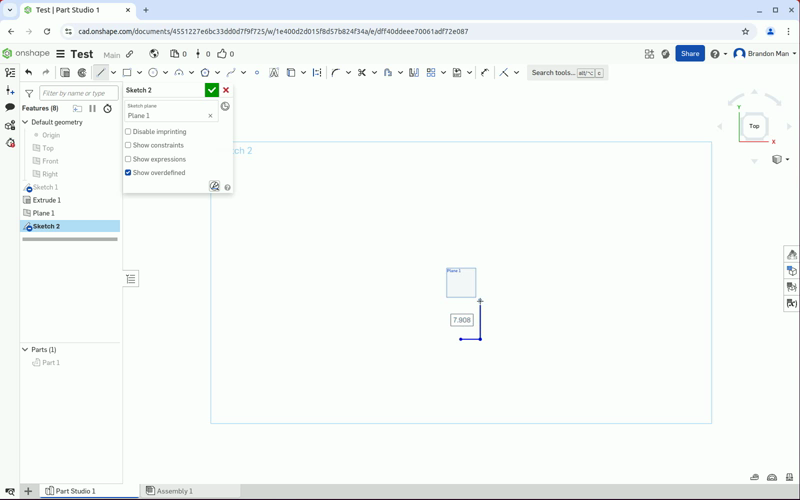
mouse_move(510, 300)
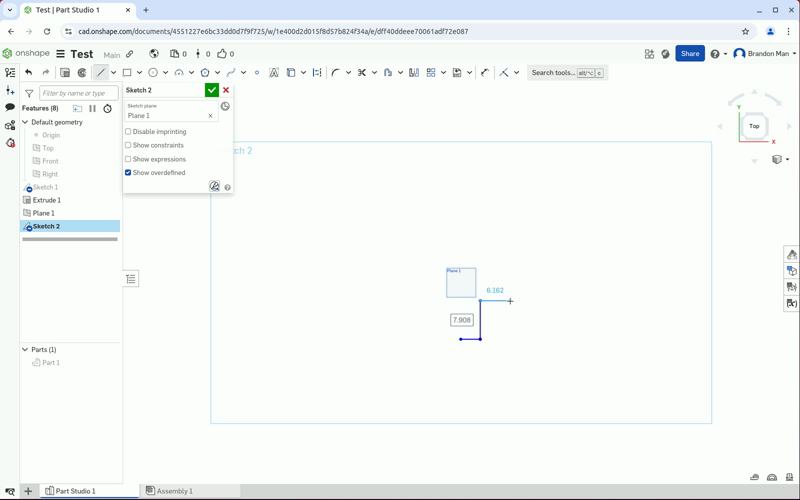
mouse_move(460, 300)
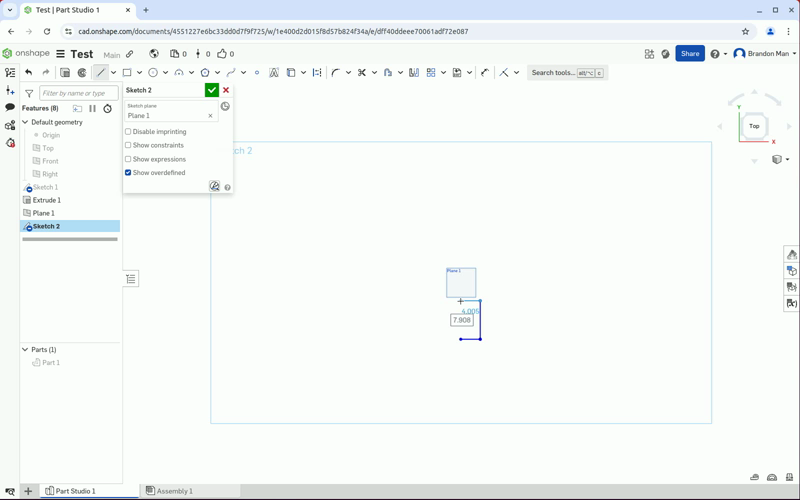
click(460, 300)
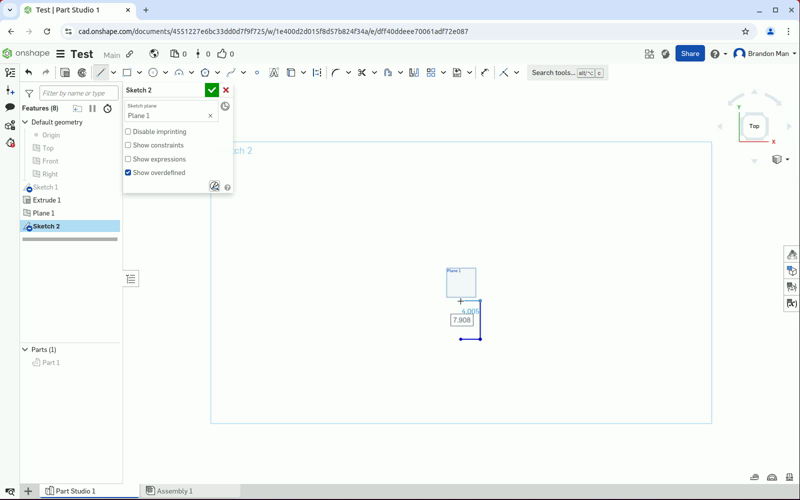
key_up(shift)
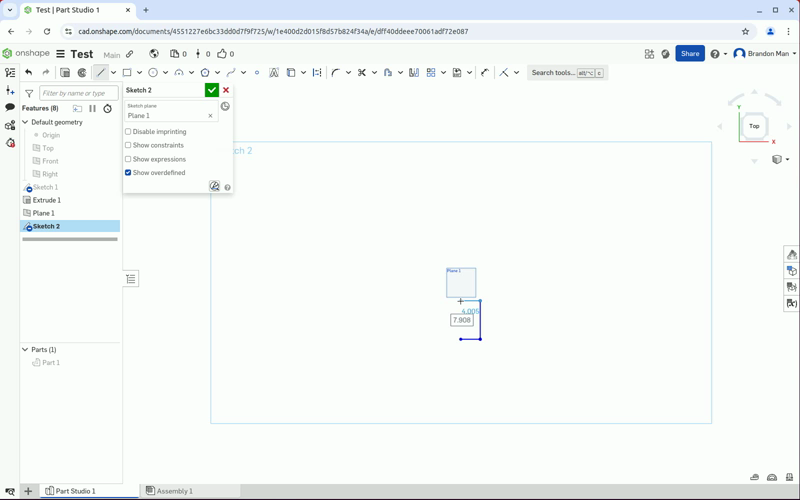
mouse_move(490, 300)
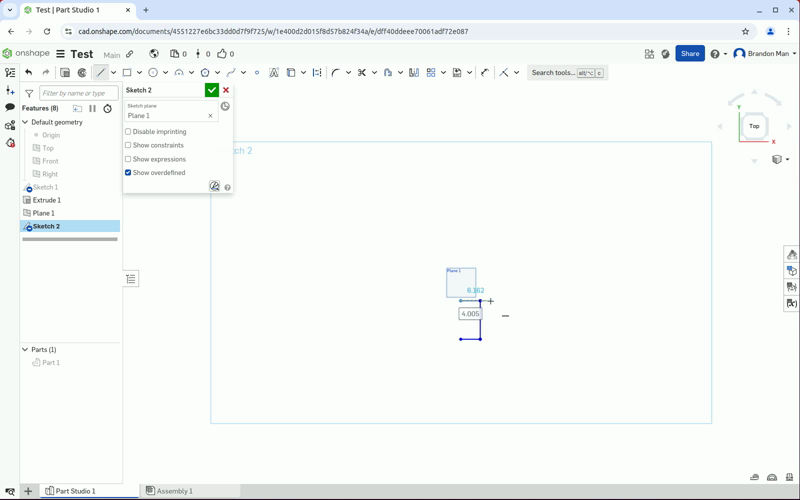
key_down(shift)
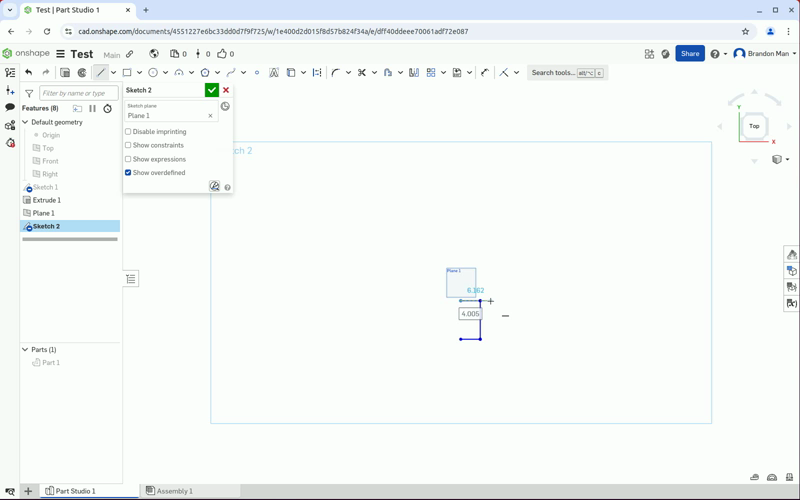
mouse_move(460, 339)
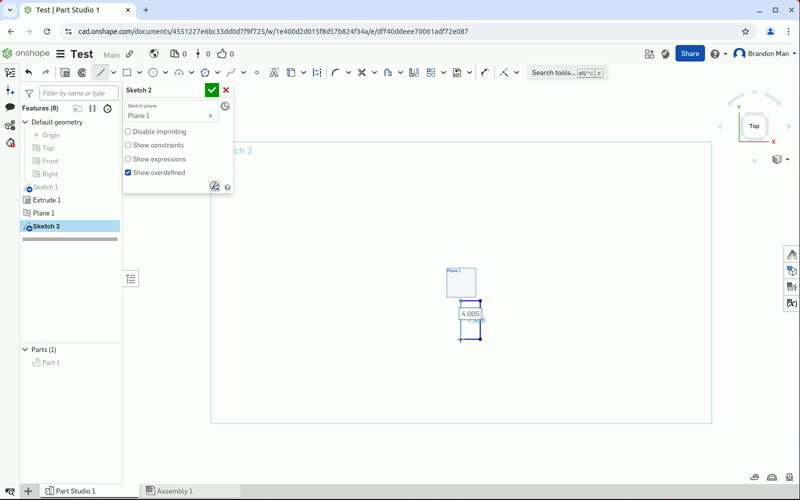
key_up(shift)
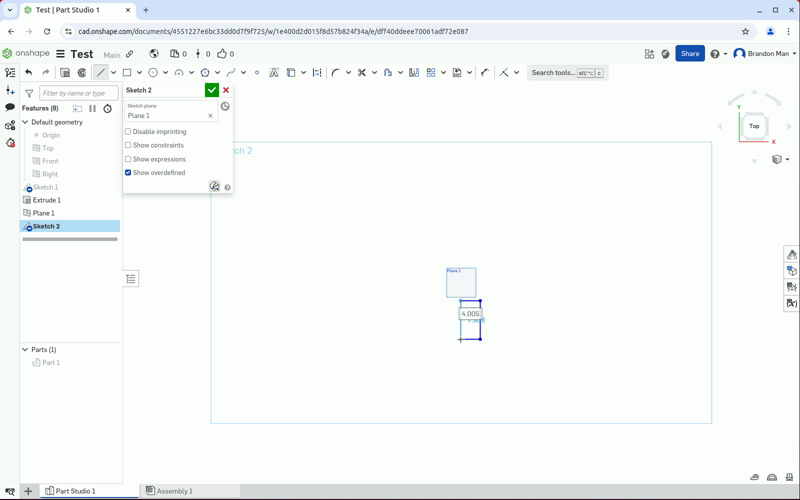
click(460, 339)
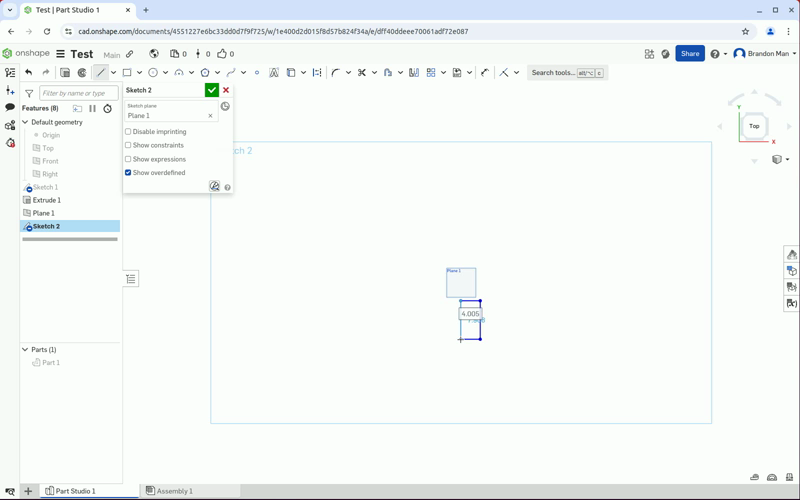
key(esc)
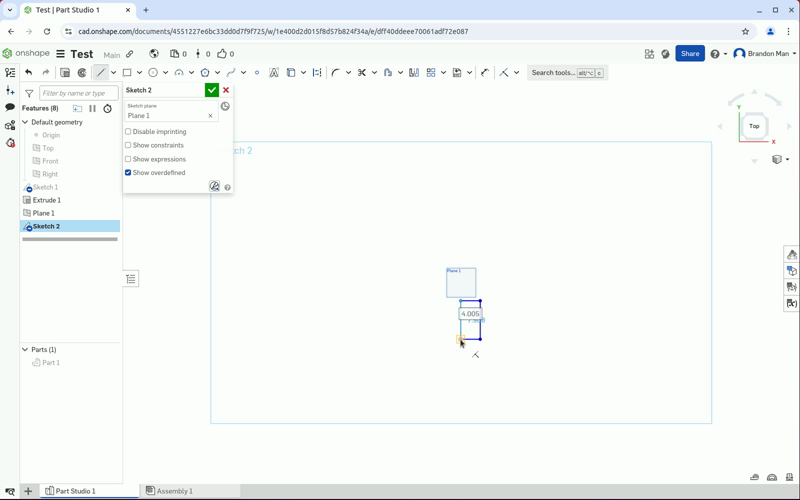
mouse_move(463, 322)
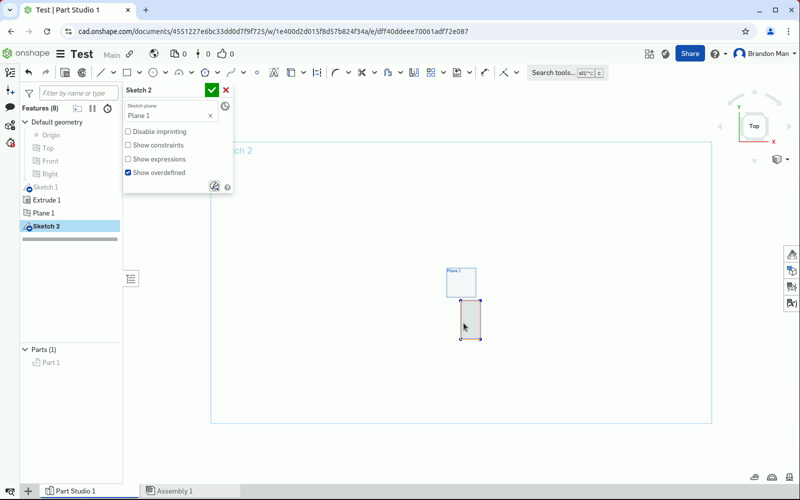
scroll(6)
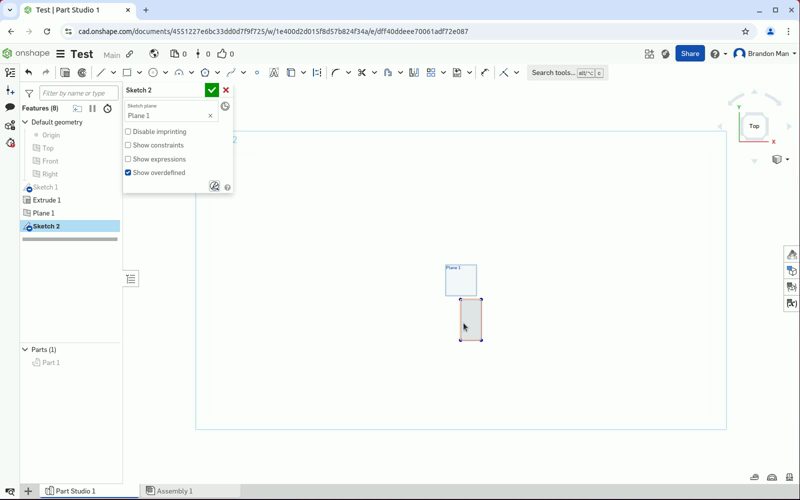
scroll(6)
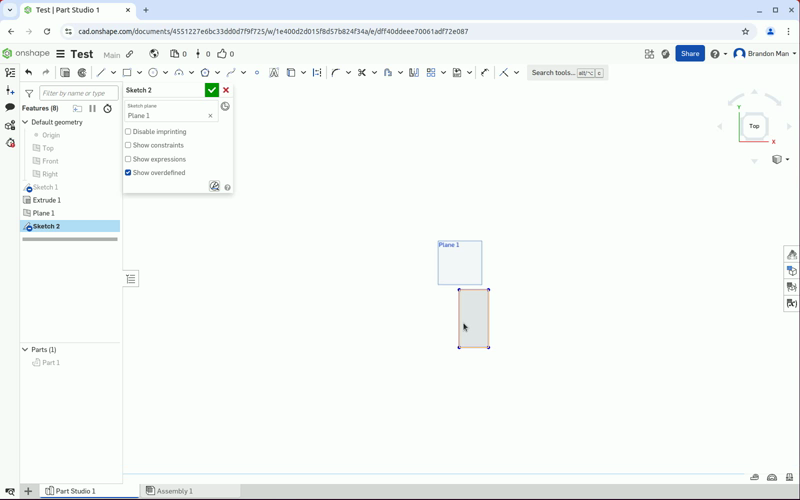
scroll(6)
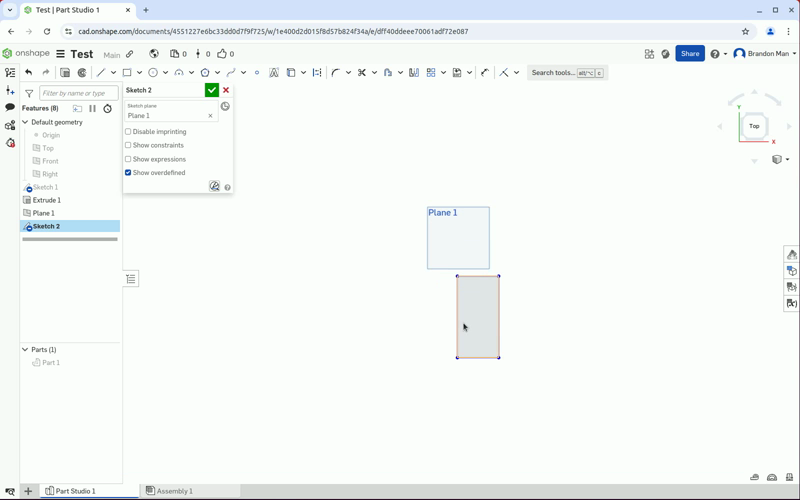
scroll(6)
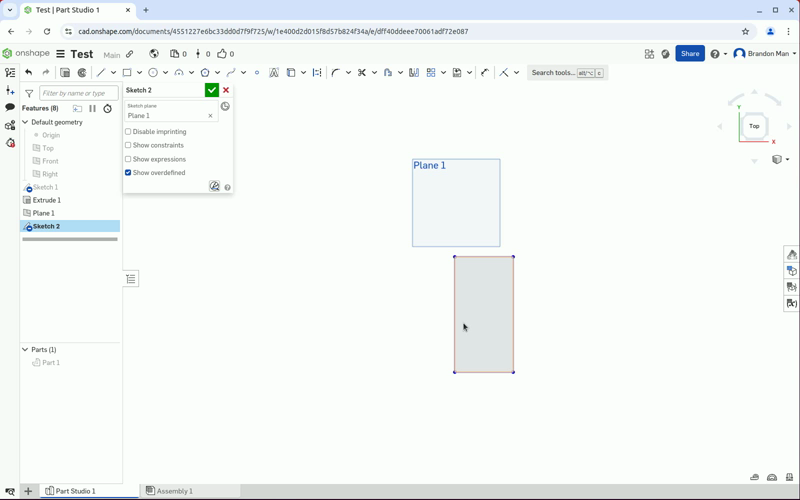
scroll(6)
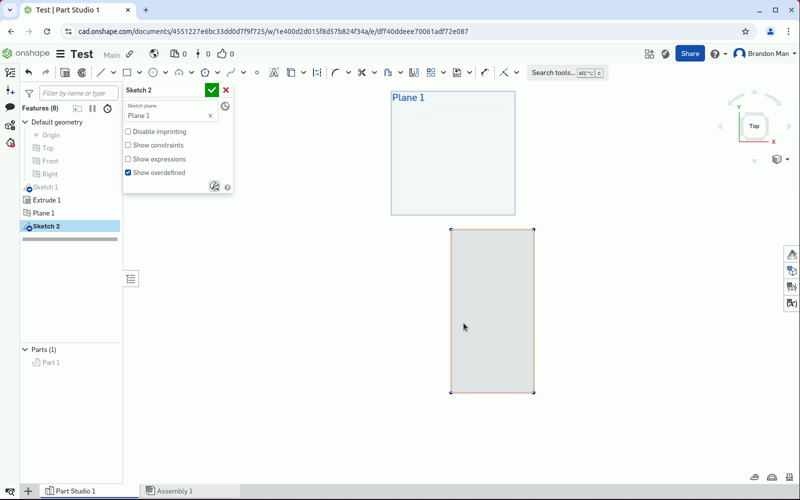
scroll(6)
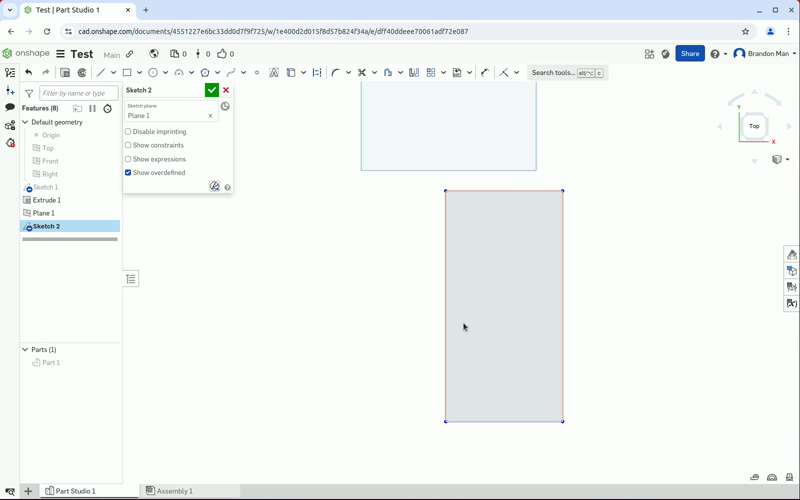
scroll(6)
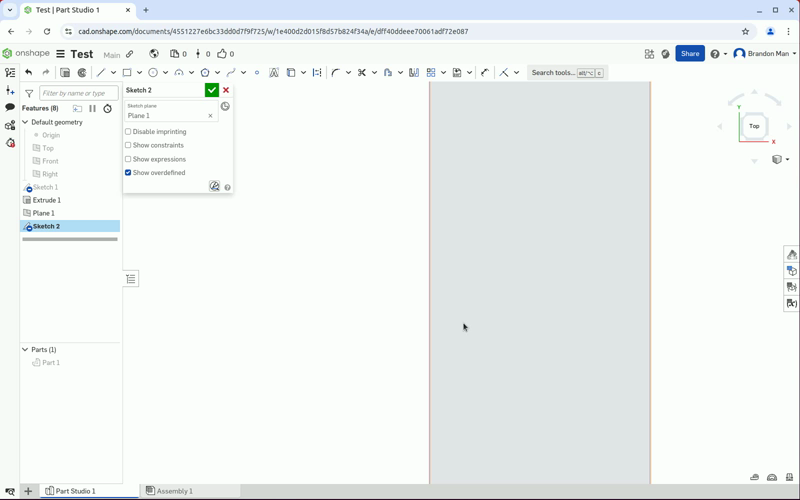
click(463, 322)
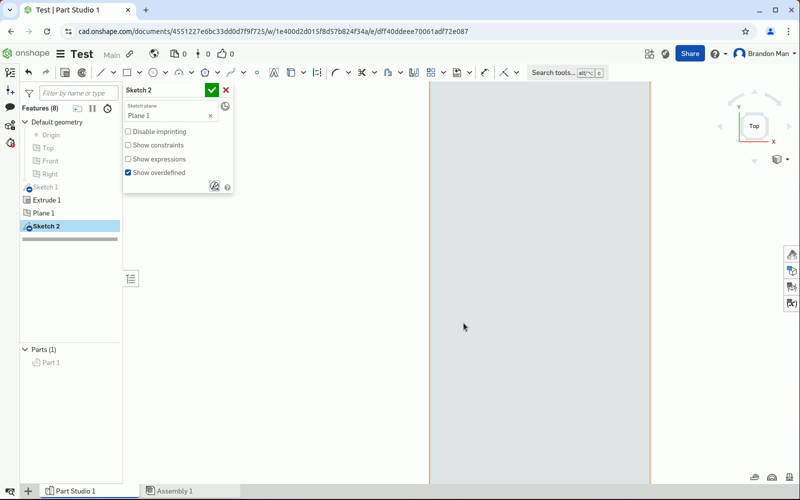
scroll(-6)
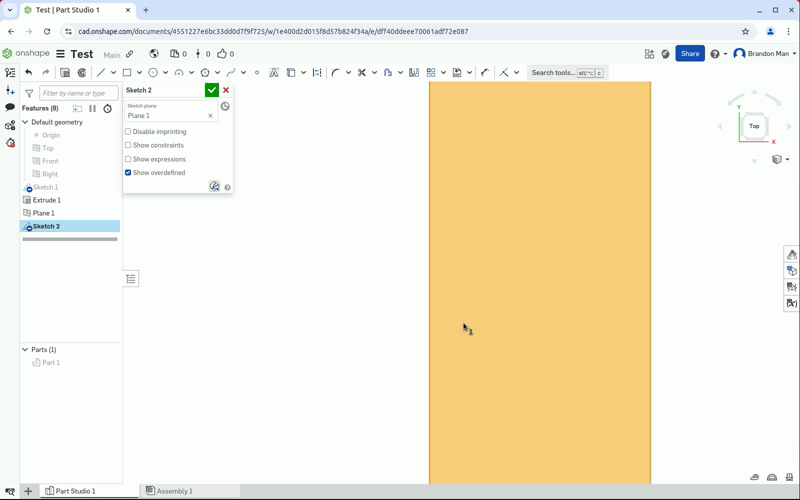
scroll(-6)
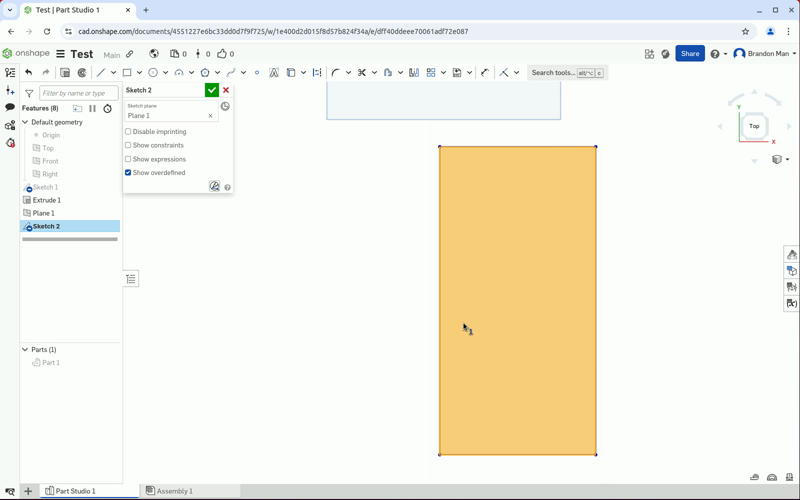
scroll(-6)
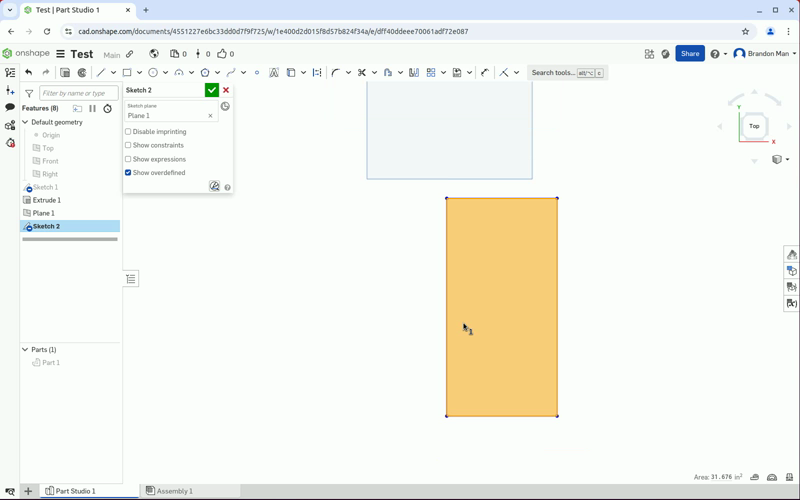
scroll(-6)
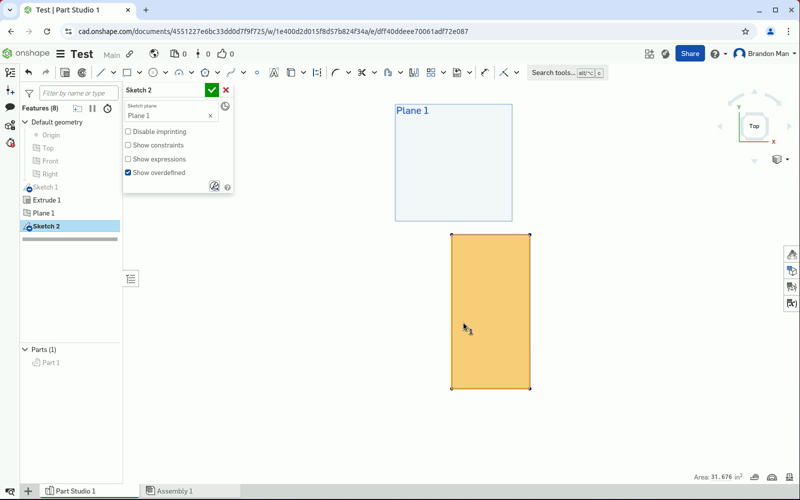
scroll(-6)
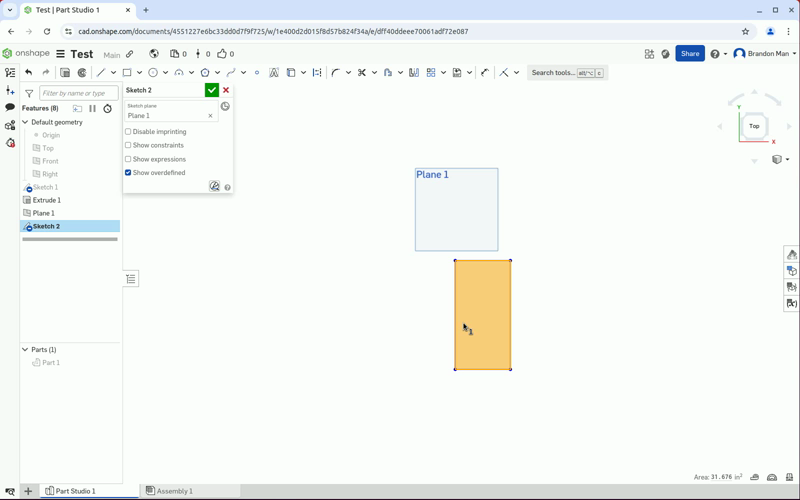
scroll(-6)
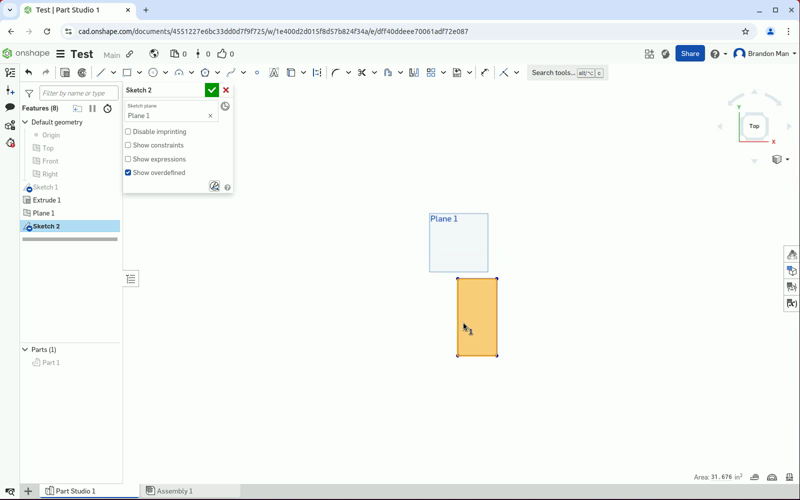
scroll(-6)
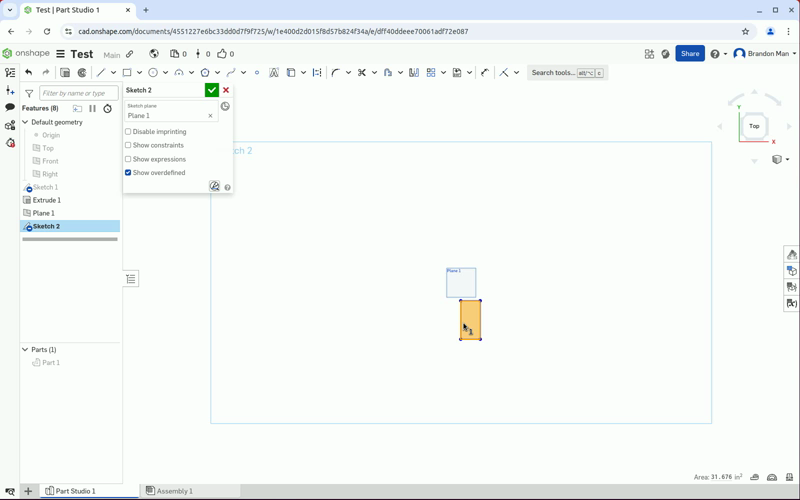
mouse_move(73, 352)
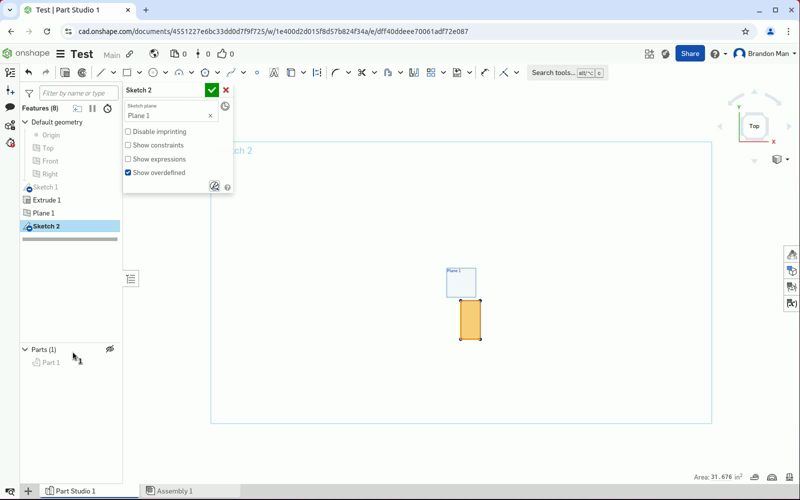
key(shift+y)
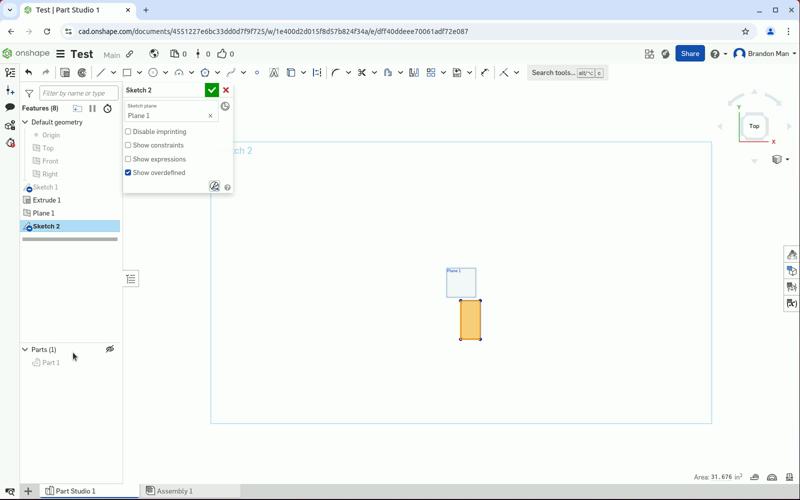
key(shift+e)
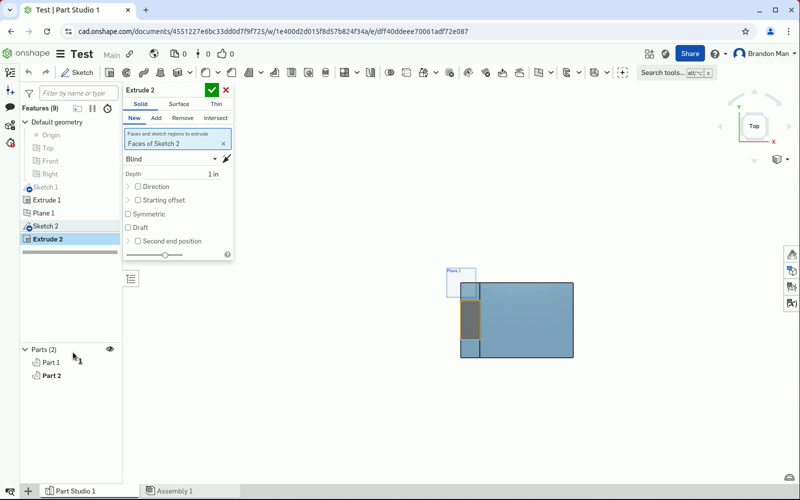
mouse_move(143, 106)
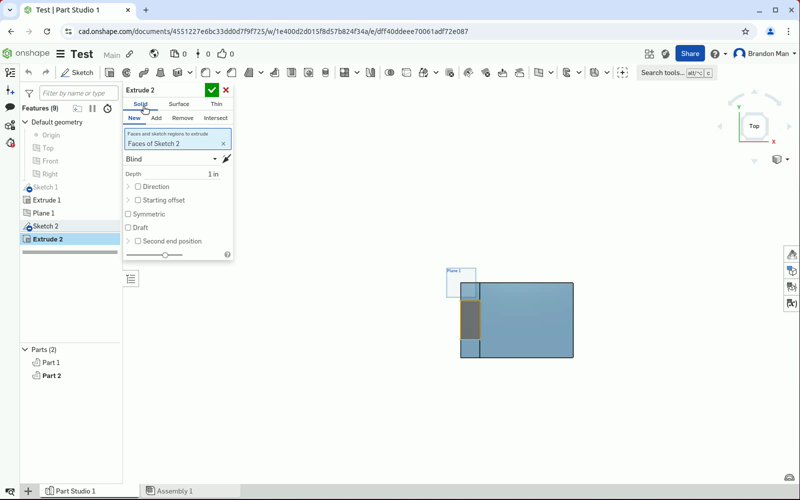
click(143, 106)
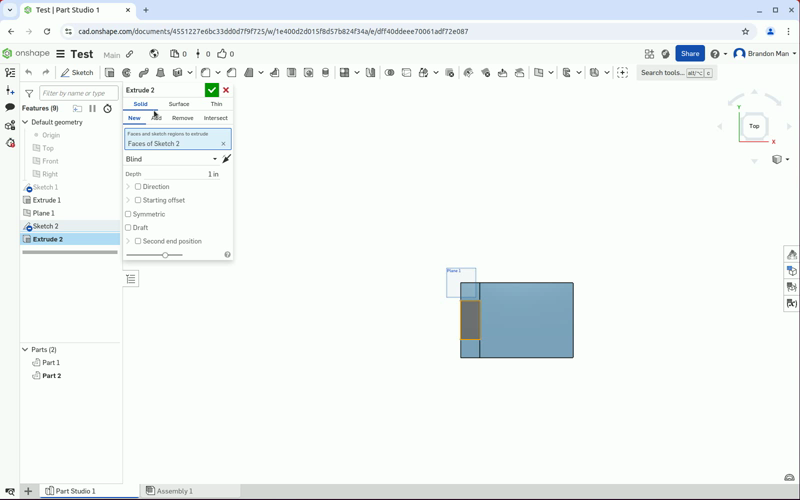
mouse_move(186, 120)
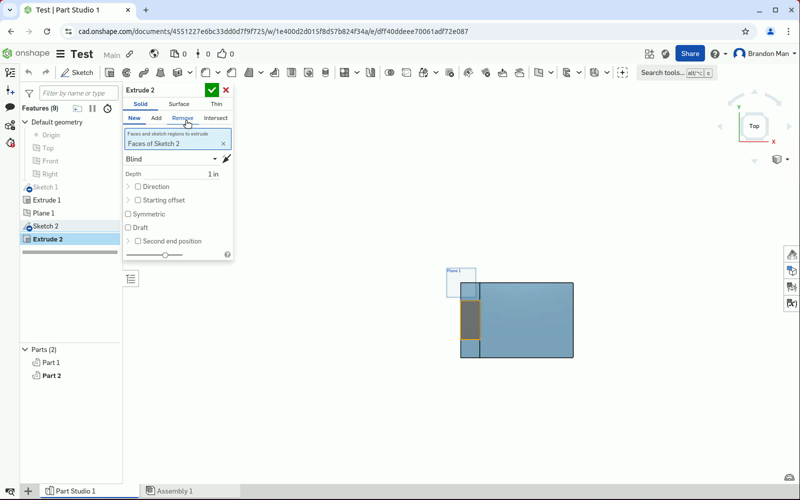
click(186, 120)
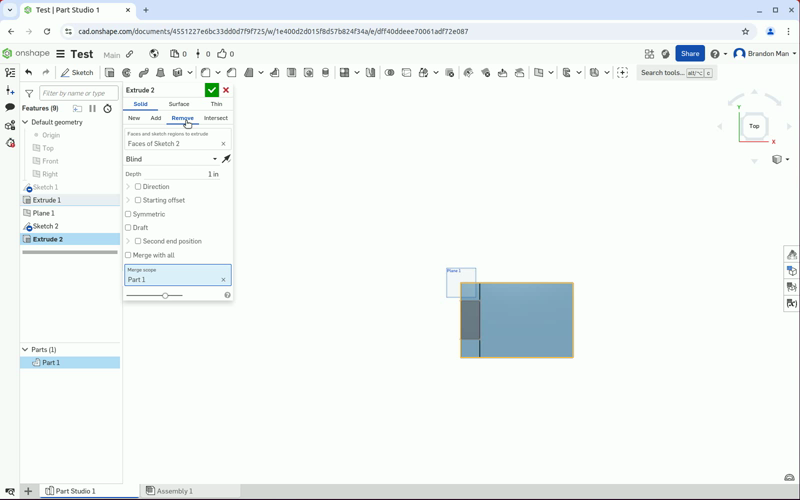
key(tab, 4)
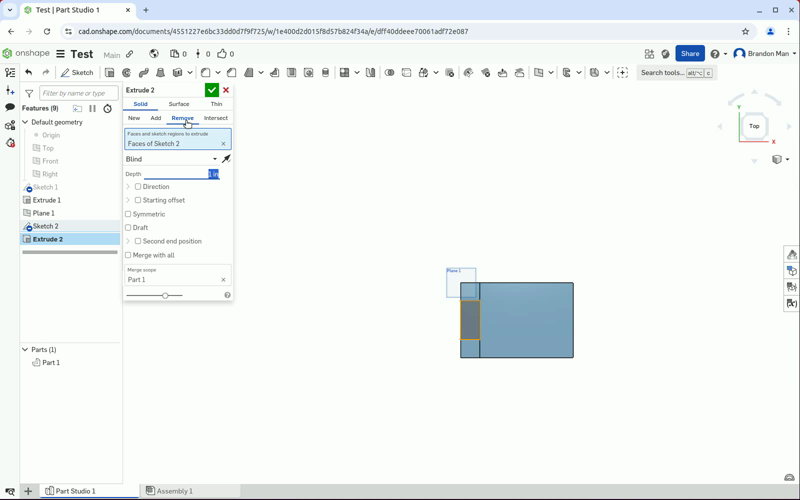
text(3.851)
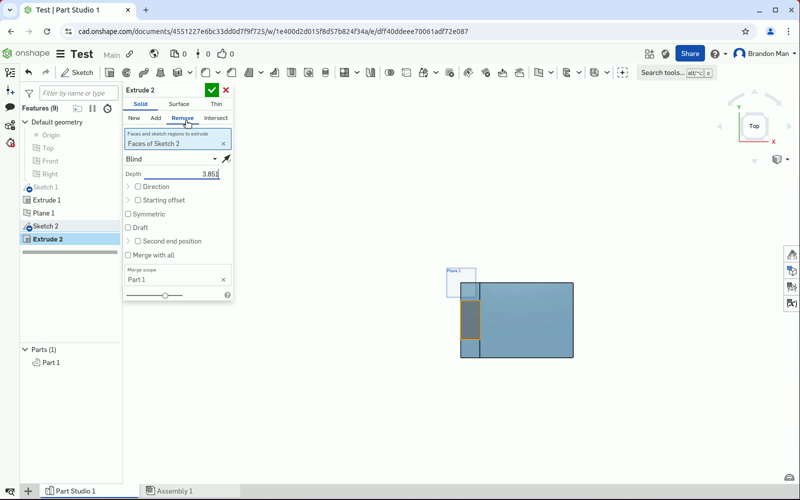
key(tab, 6)
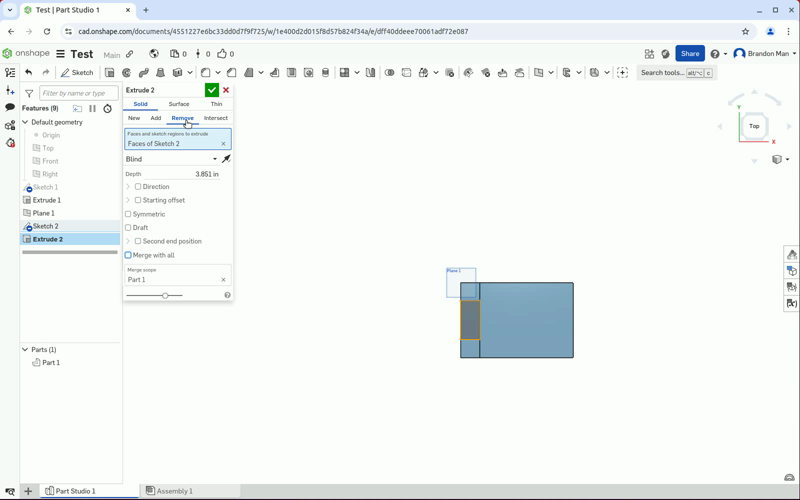
key(space)
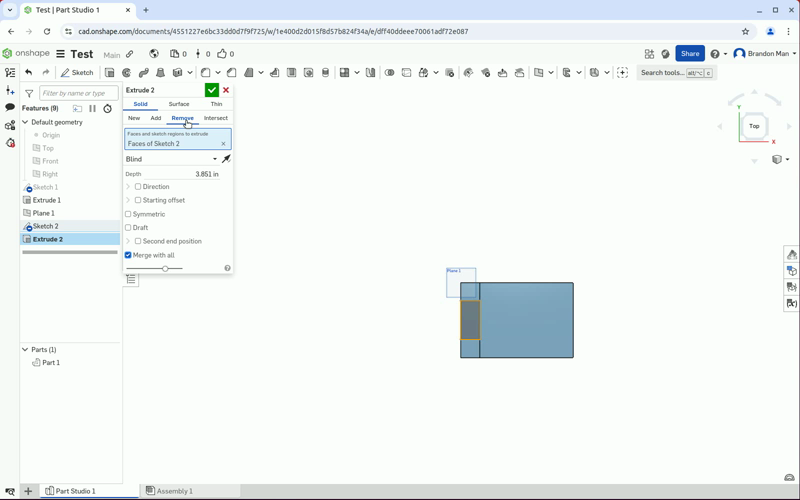
key(enter)
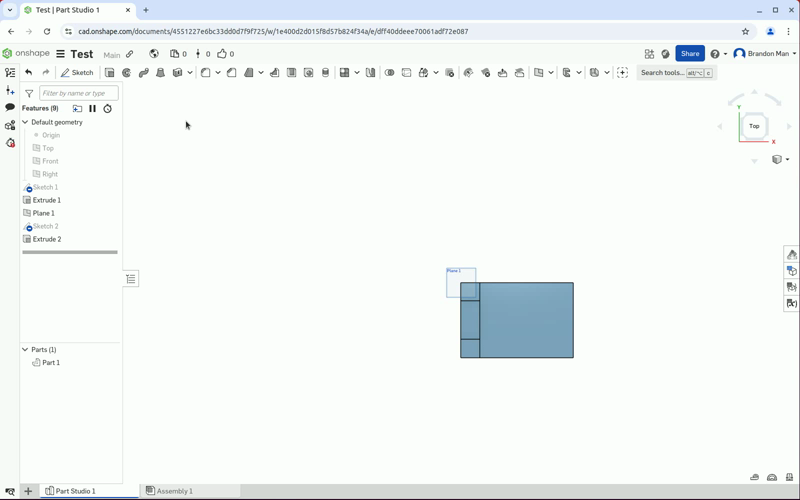
key(shift+h)
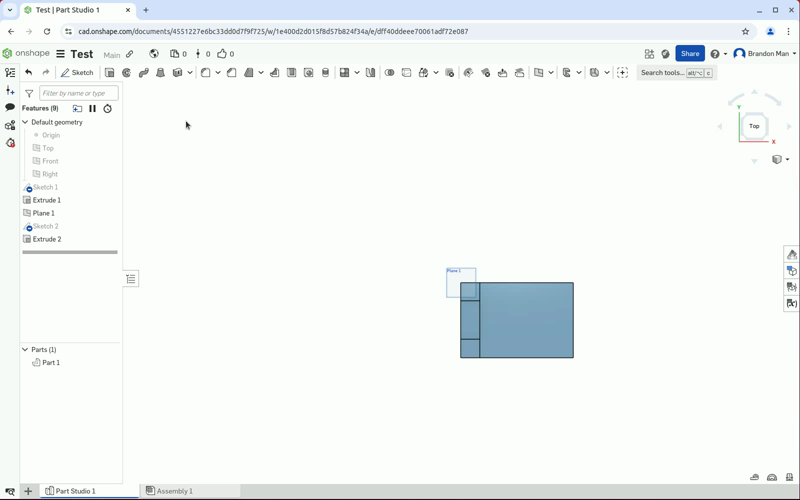
key(shift+h)
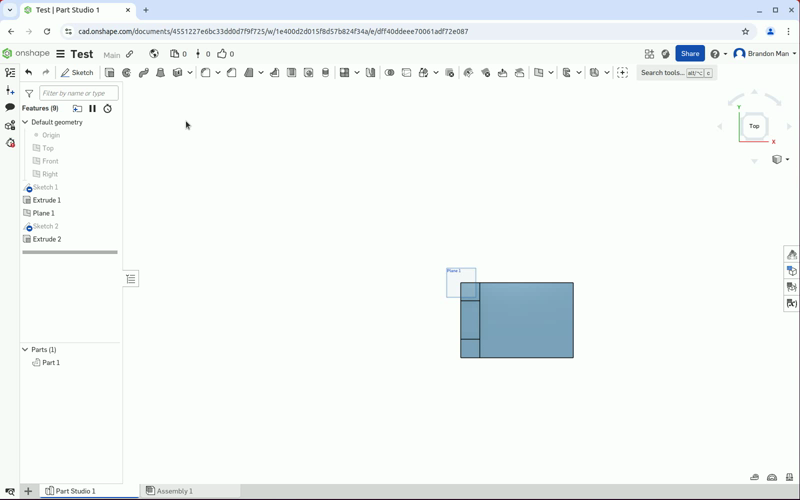
mouse_move(73, 189)
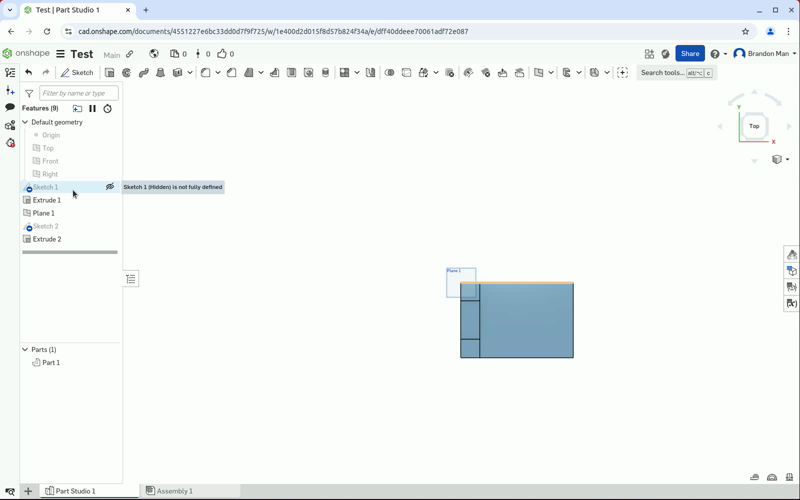
click(73, 189)
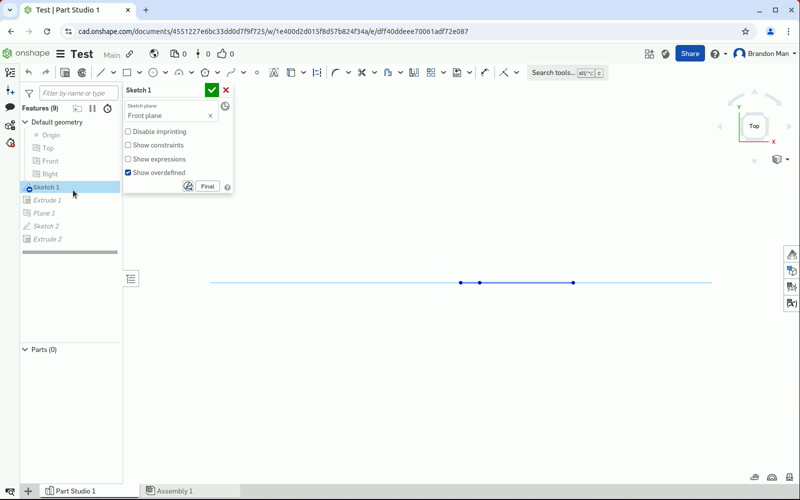
mouse_move(229, 92)
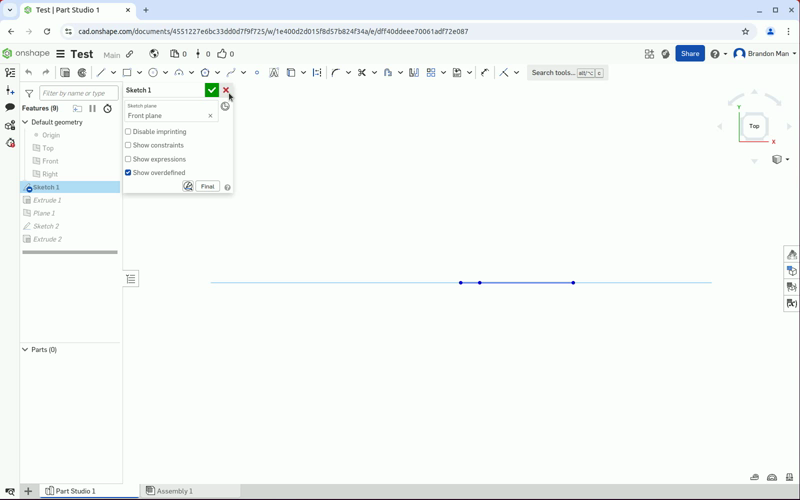
click(229, 92)
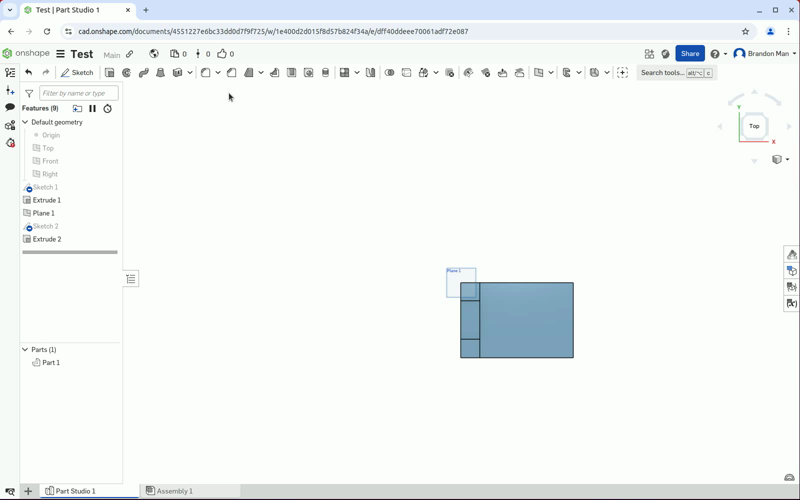
mouse_move(73, 352)
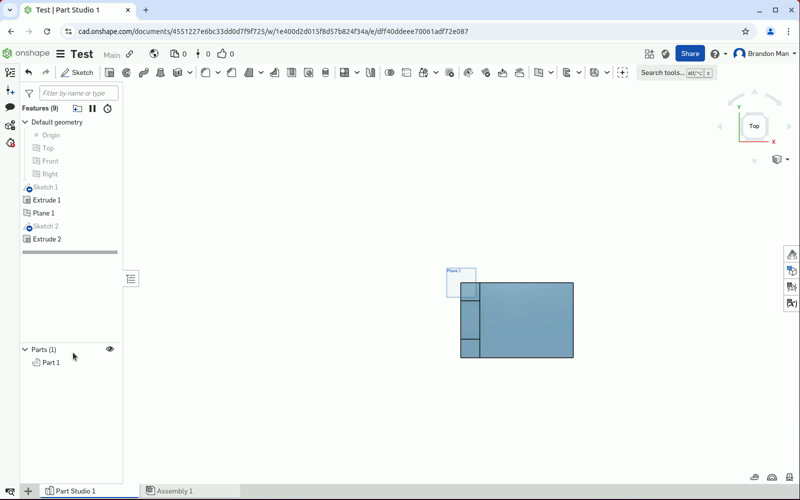
key(y)
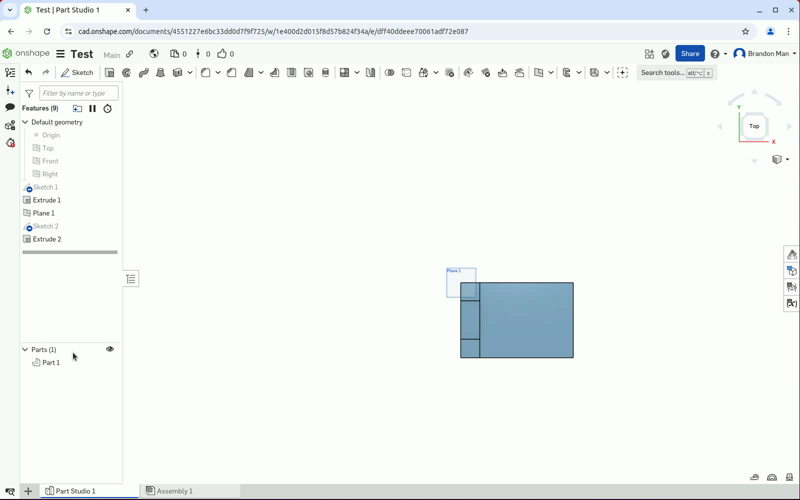
key(shift+p)
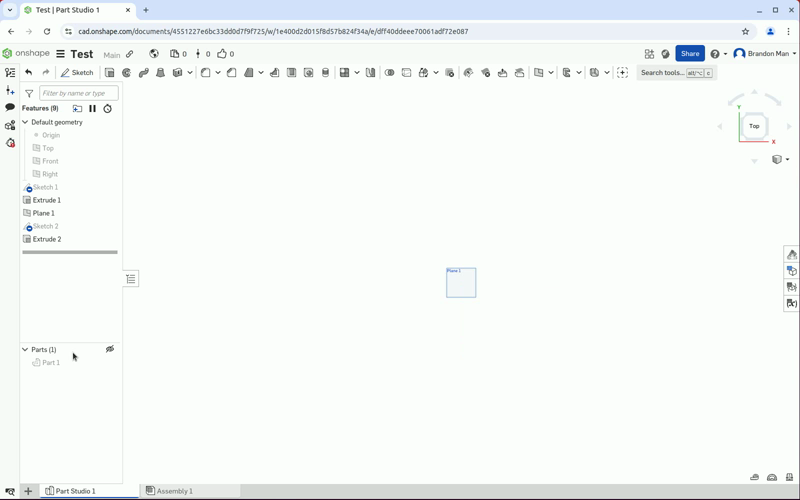
key(space)
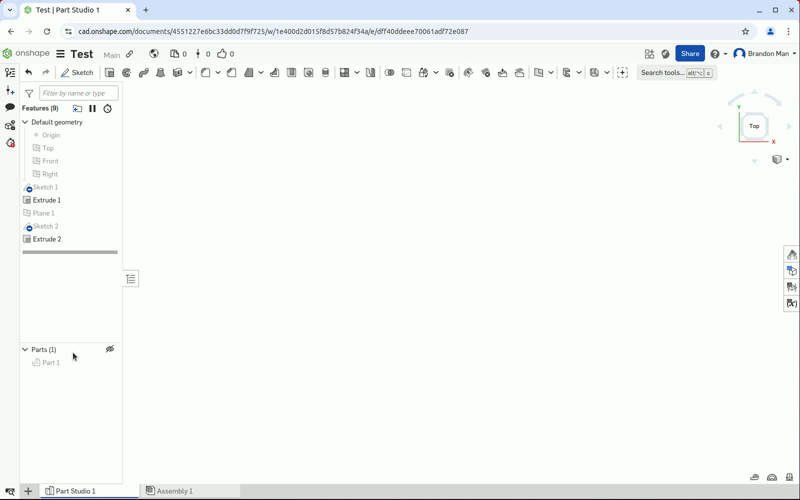
key_down(shift)
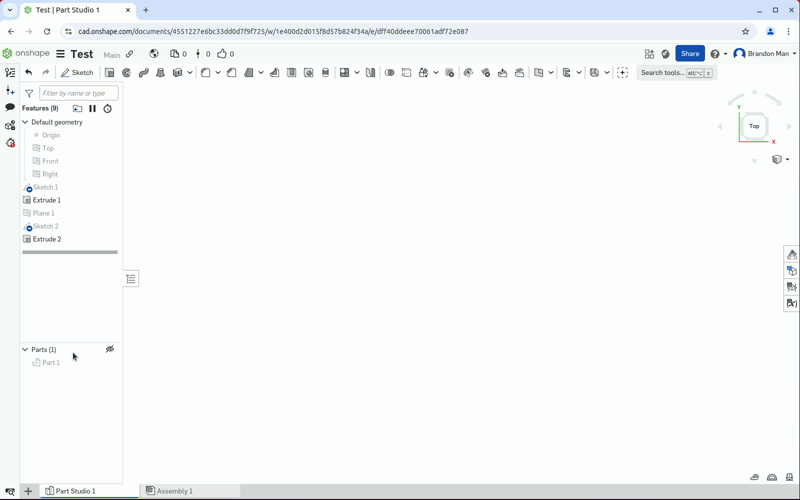
key(up)
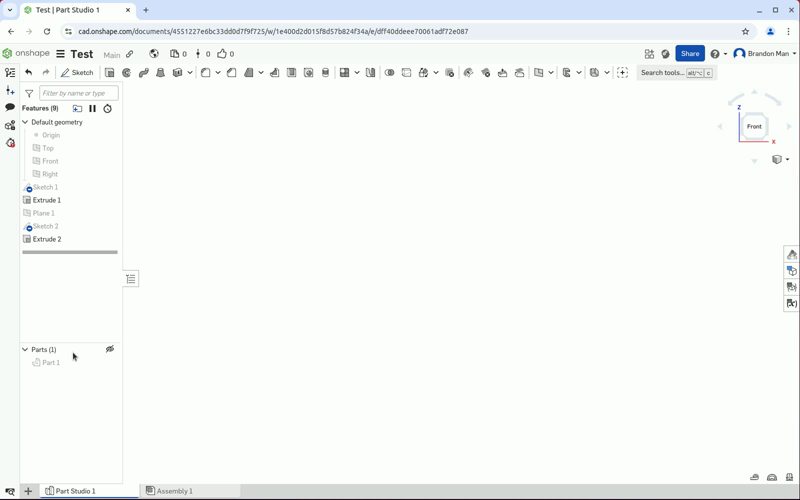
key_up(shift)
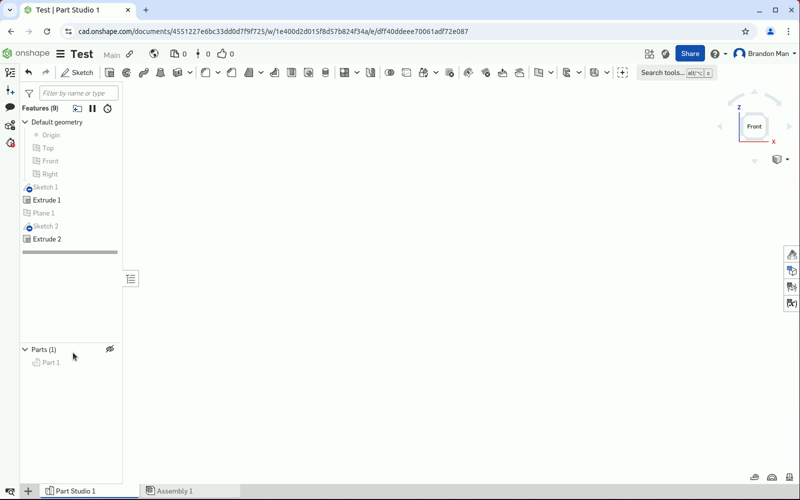
key(space)
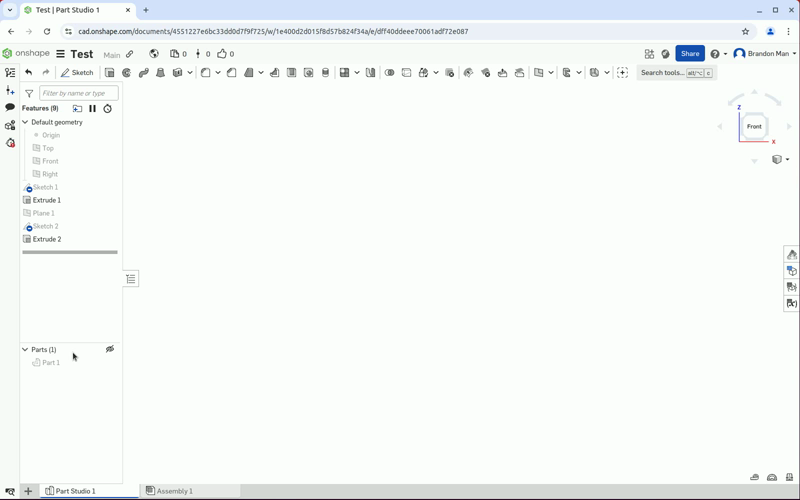
key_down(shift)
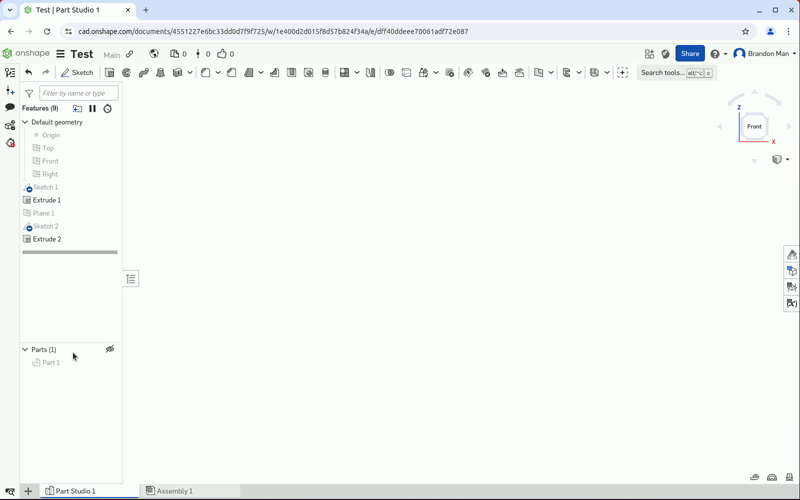
key(left)
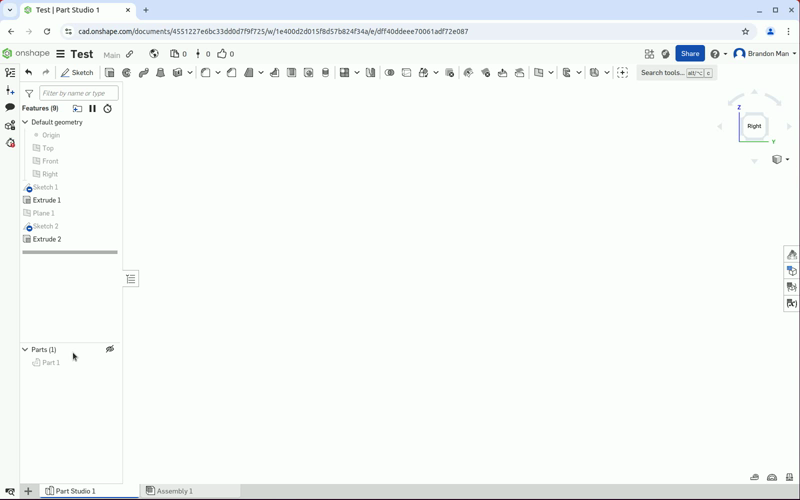
key_up(shift)
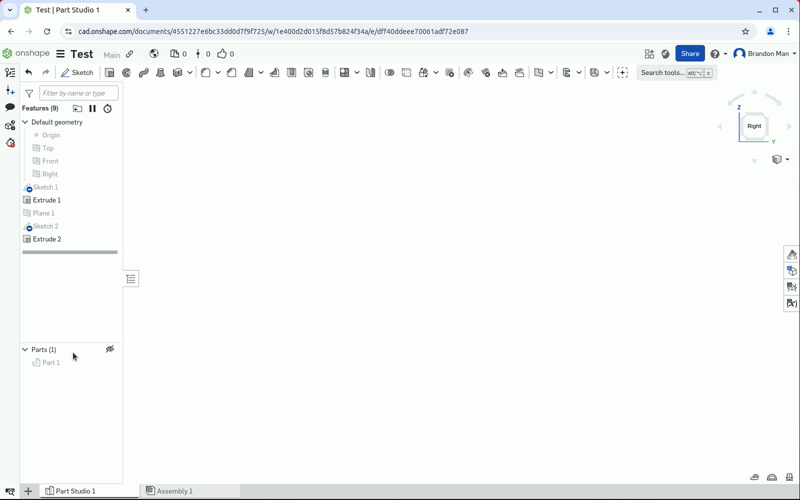
mouse_move(73, 352)
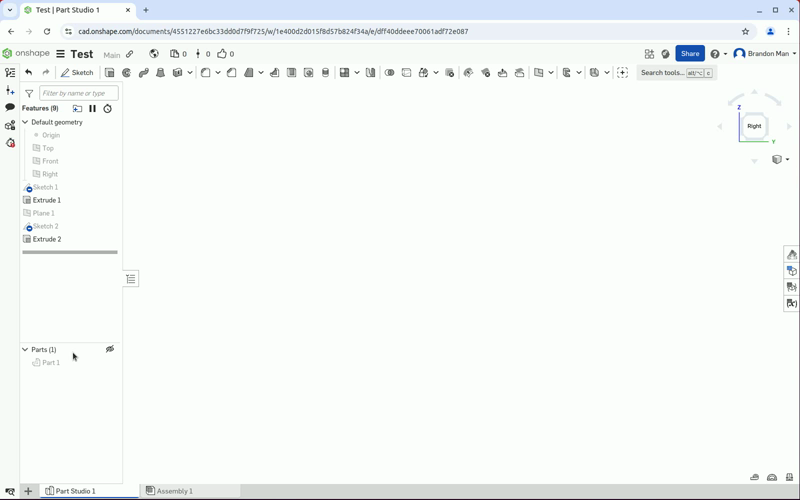
key(shift+y)
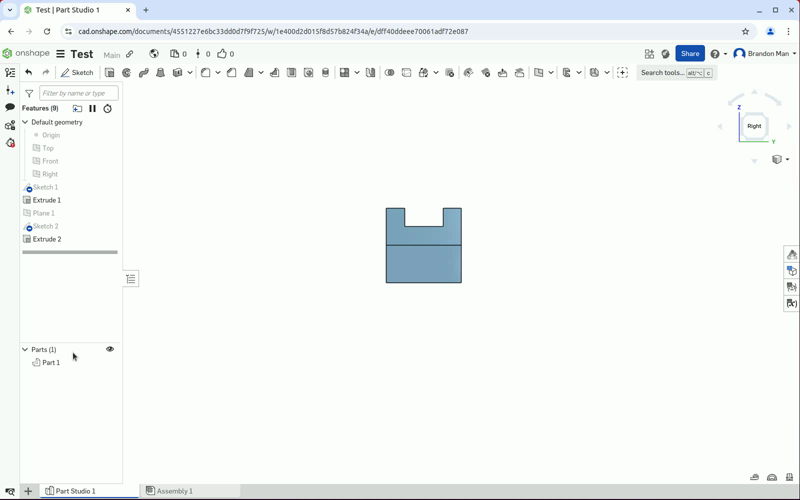
mouse_move(541, 75)
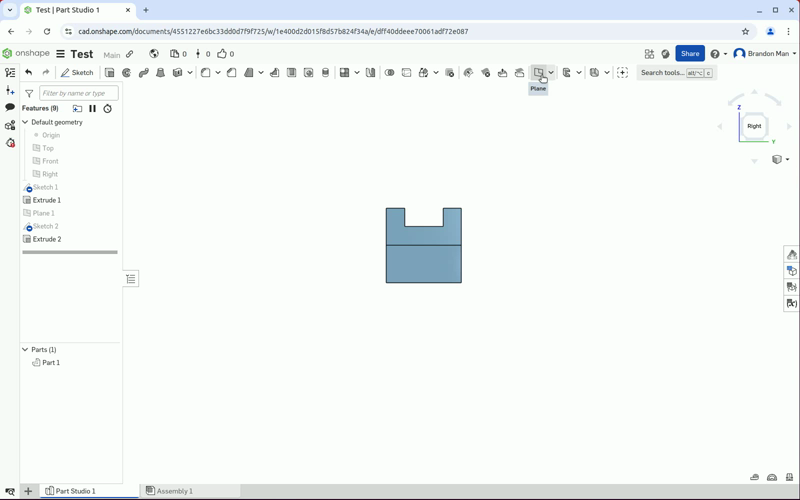
click(541, 75)
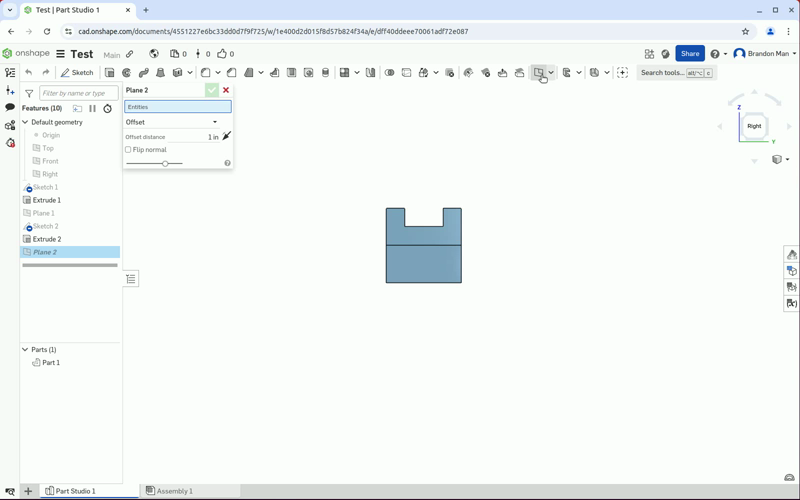
mouse_move(73, 176)
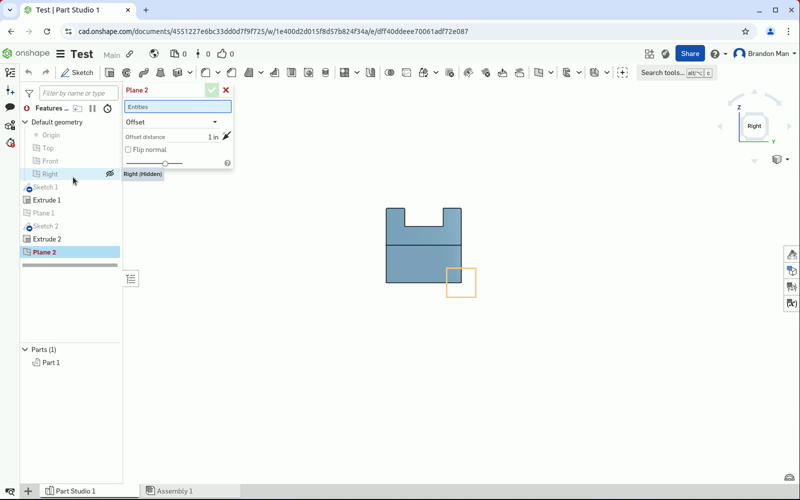
click(73, 176)
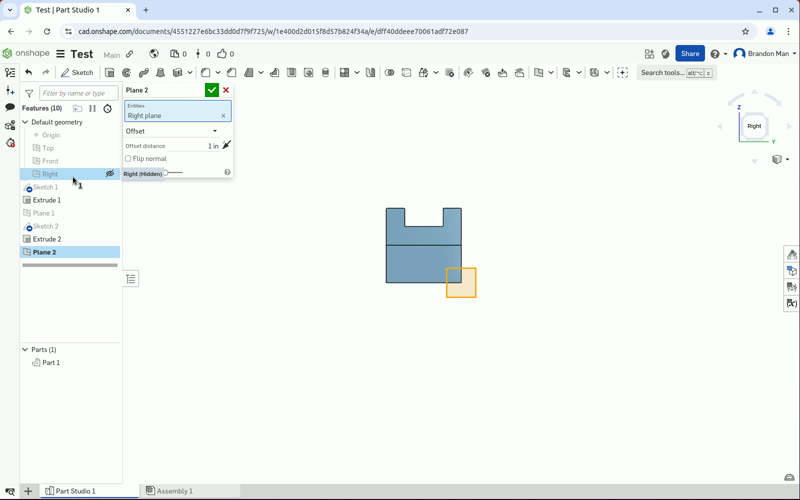
key(tab, 2)
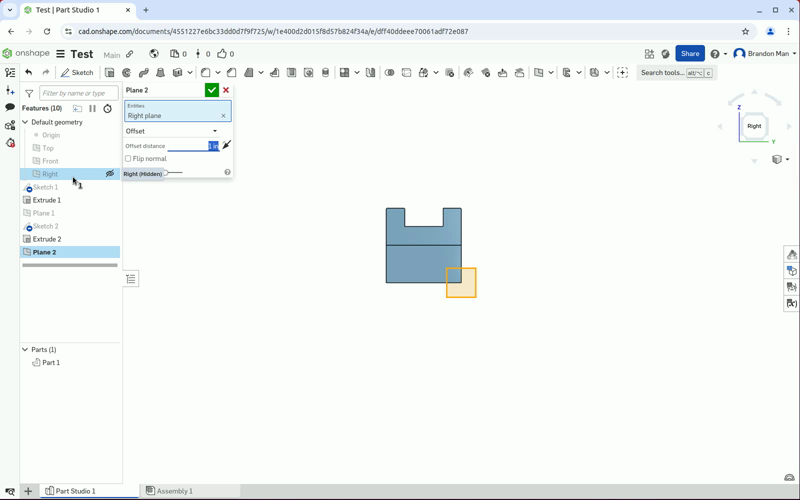
text(23.108)
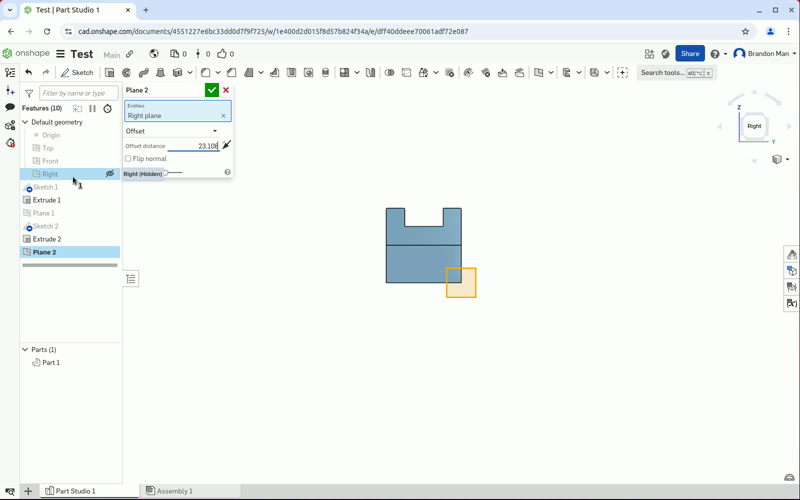
key(enter, 2)
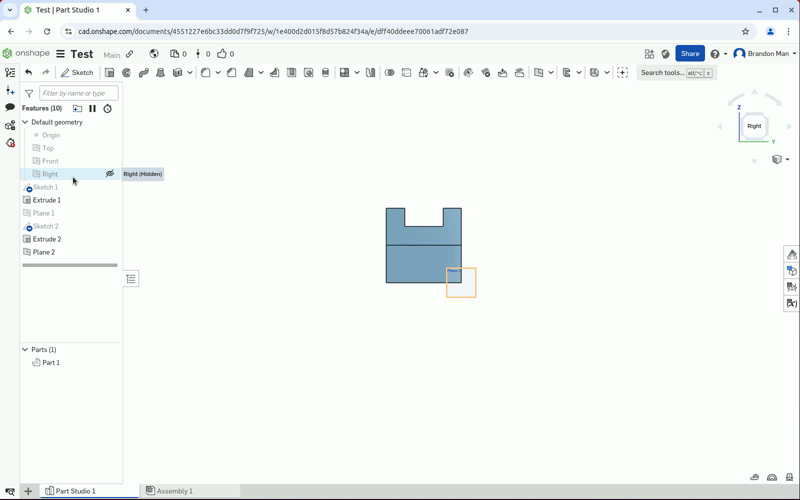
key(shift+s)
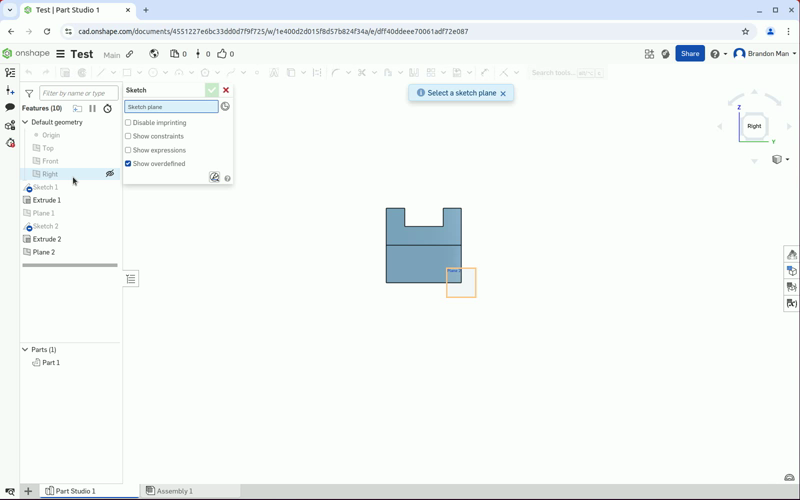
mouse_move(73, 254)
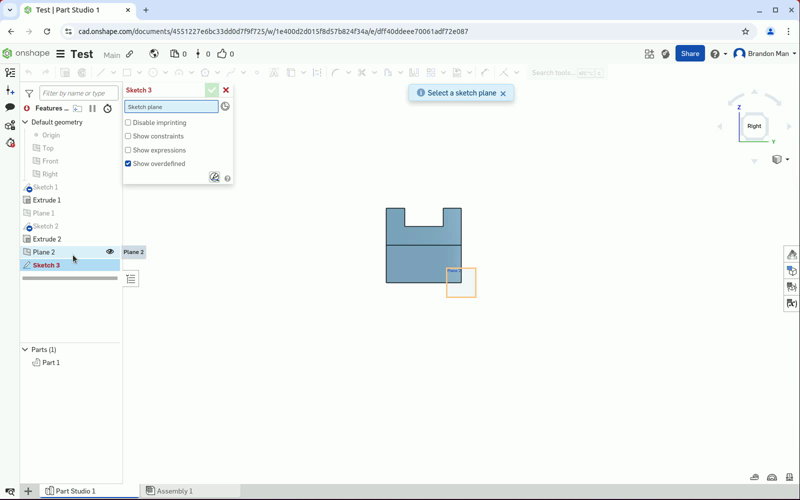
click(73, 254)
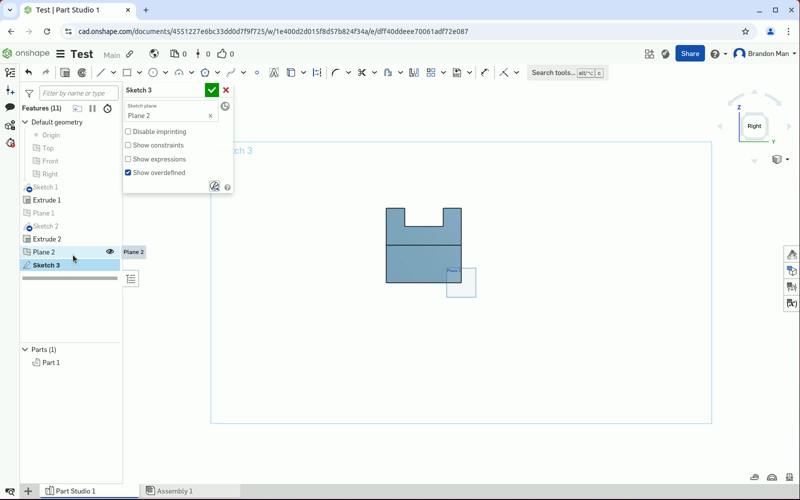
mouse_move(73, 352)
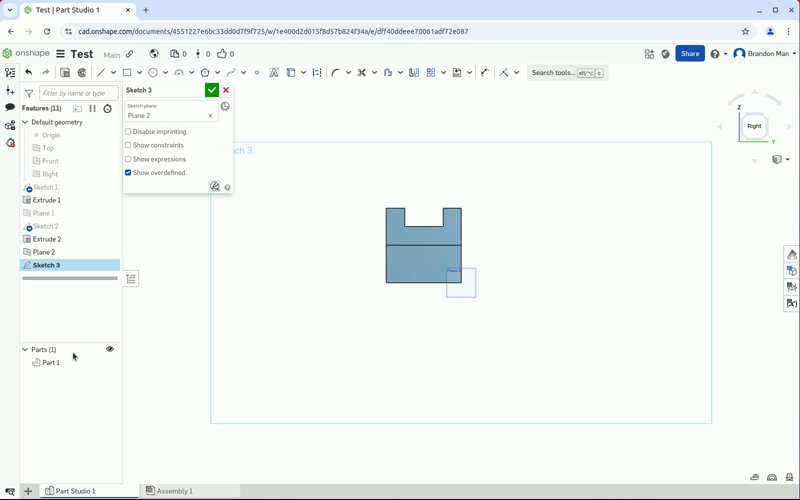
key(y)
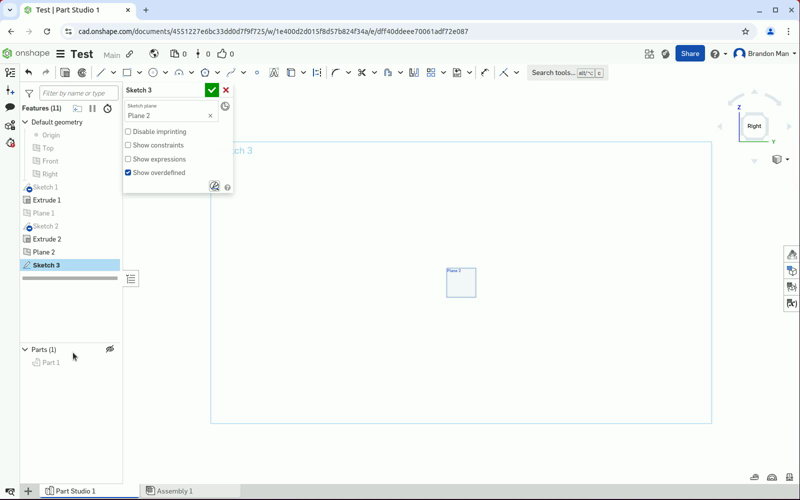
key(l)
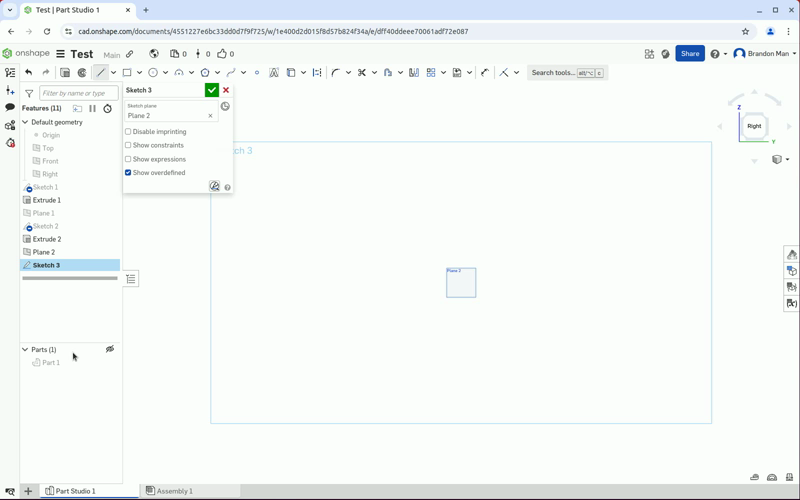
key_down(shift)
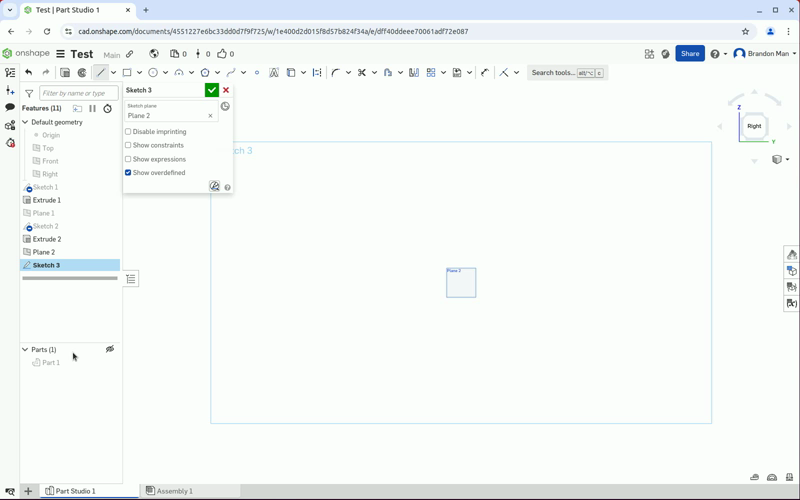
mouse_move(404, 282)
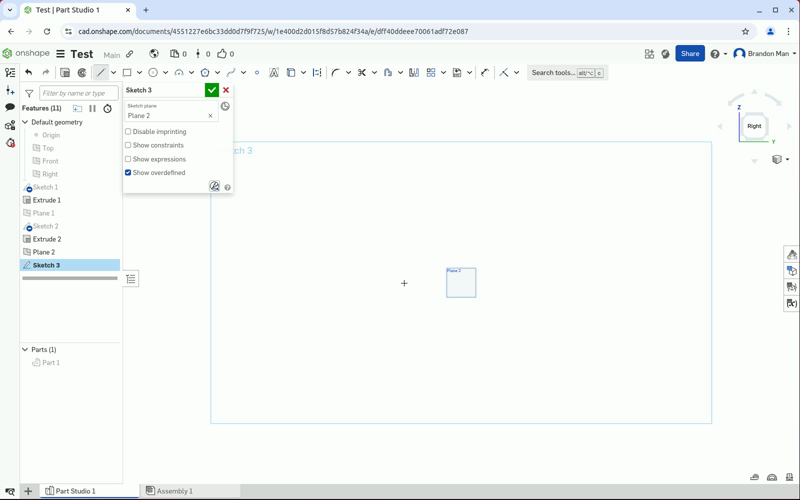
click(404, 282)
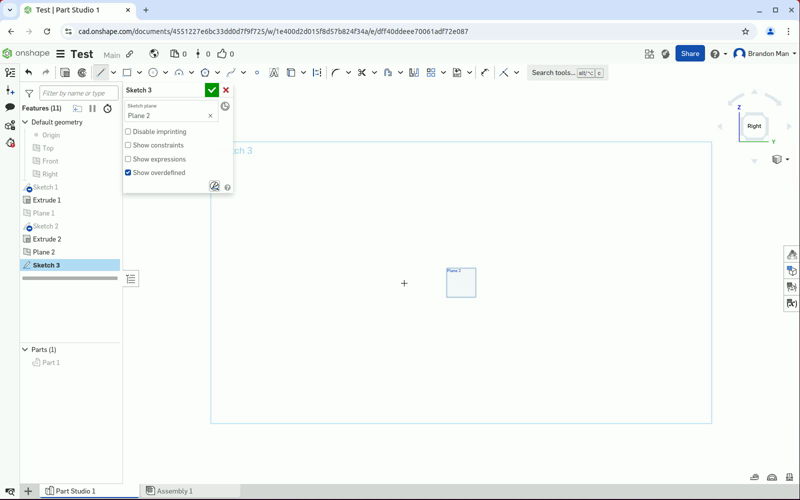
key_up(shift)
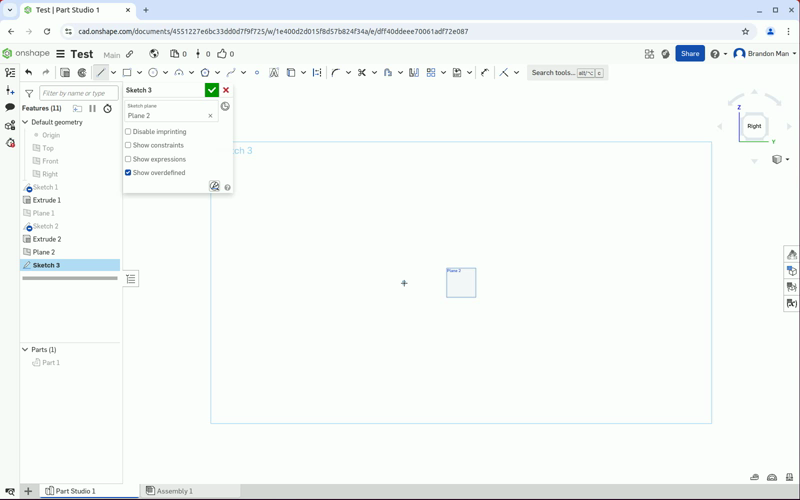
key_down(shift)
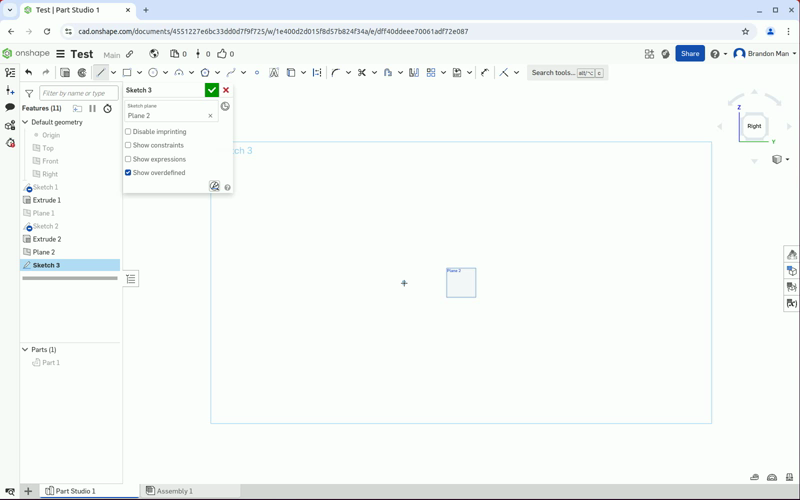
mouse_move(434, 282)
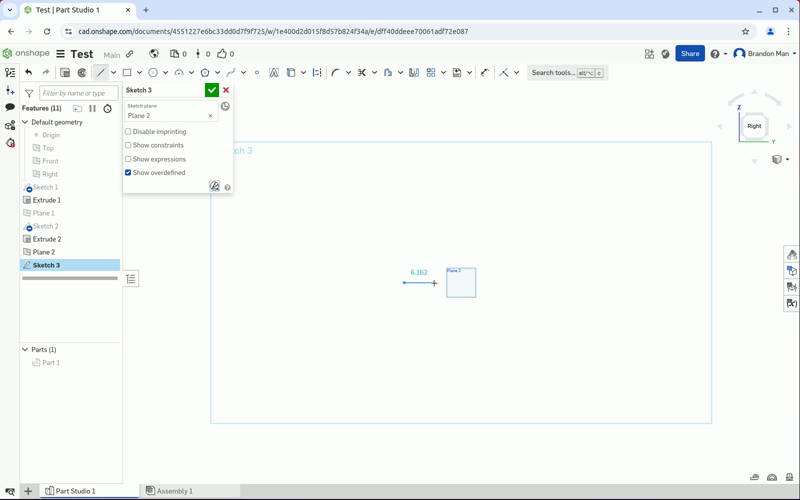
mouse_move(442, 282)
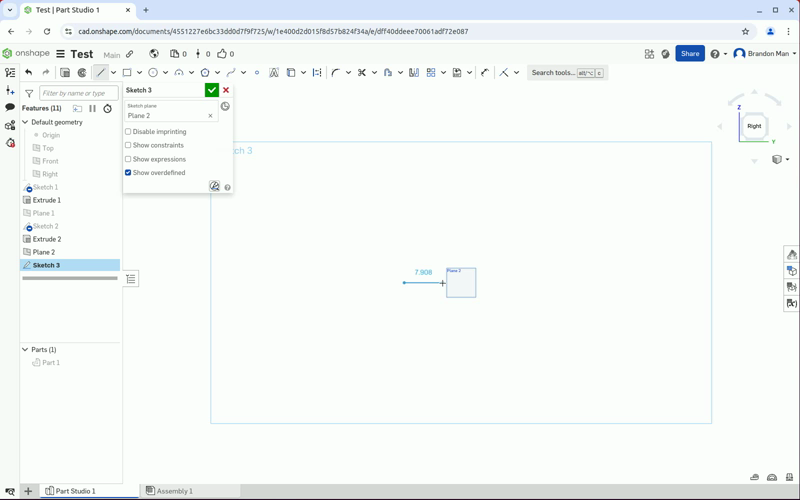
click(442, 282)
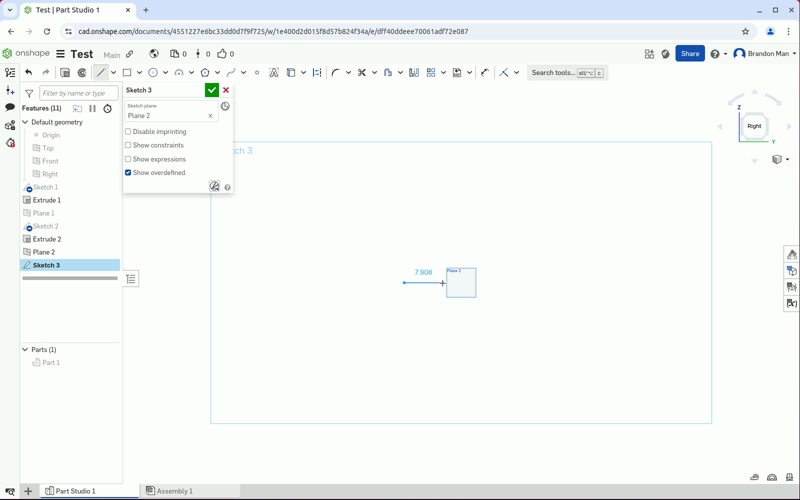
key_up(shift)
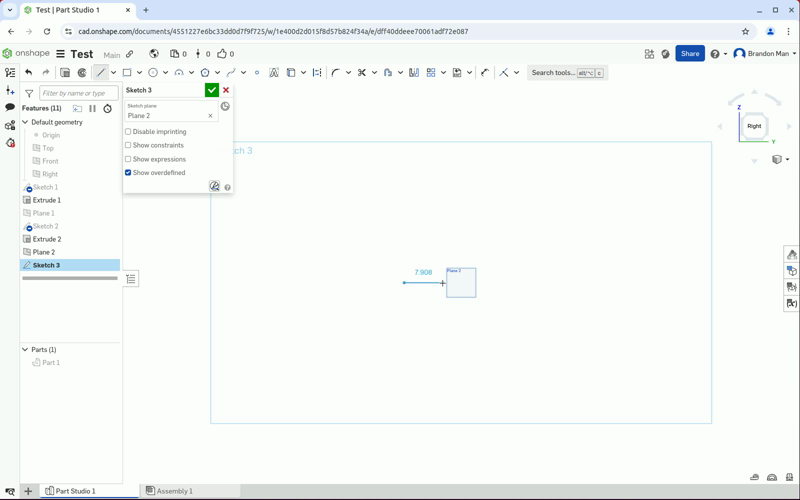
key_down(shift)
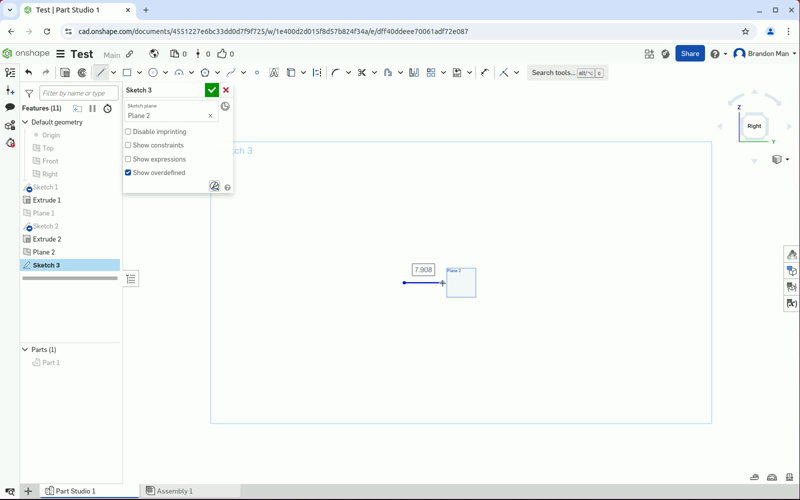
mouse_move(472, 282)
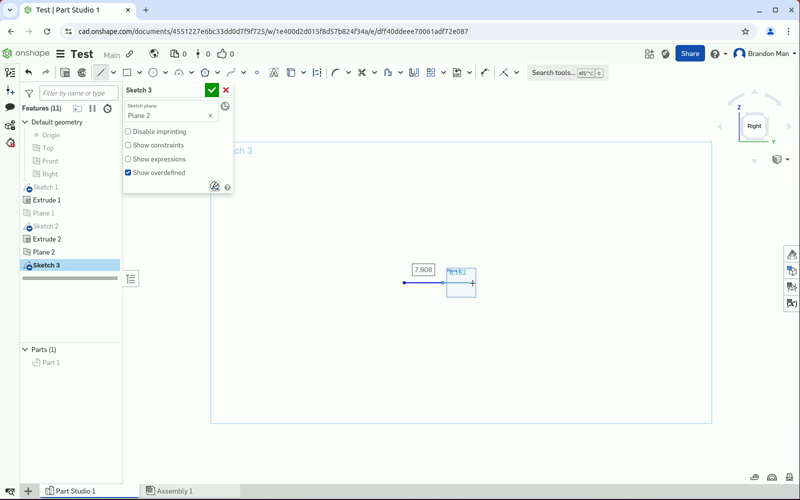
mouse_move(442, 244)
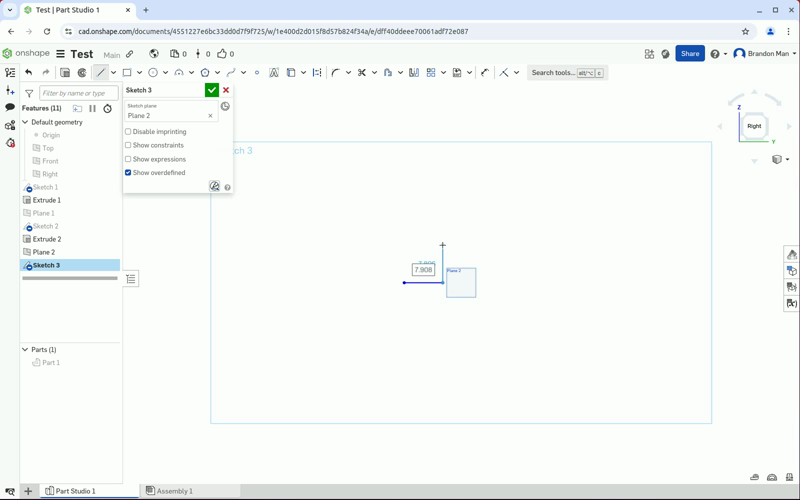
click(442, 244)
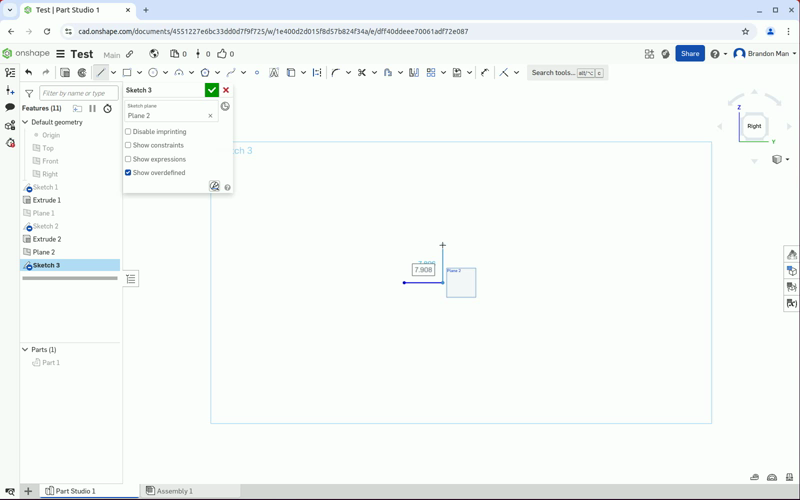
key_up(shift)
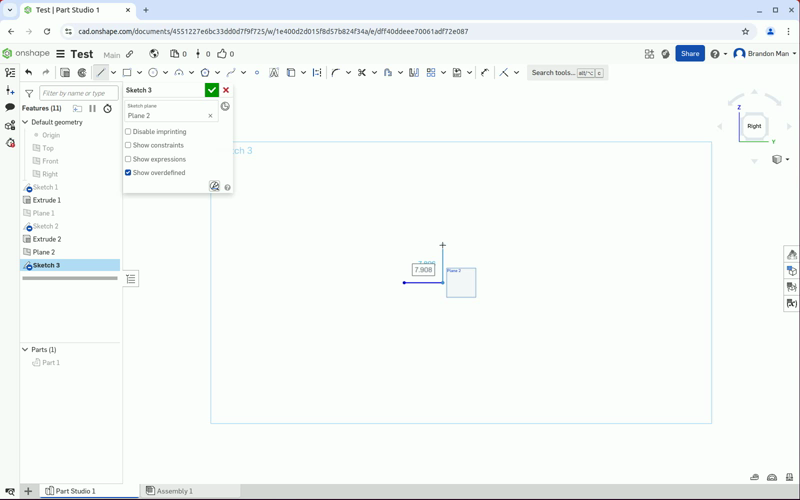
key_down(shift)
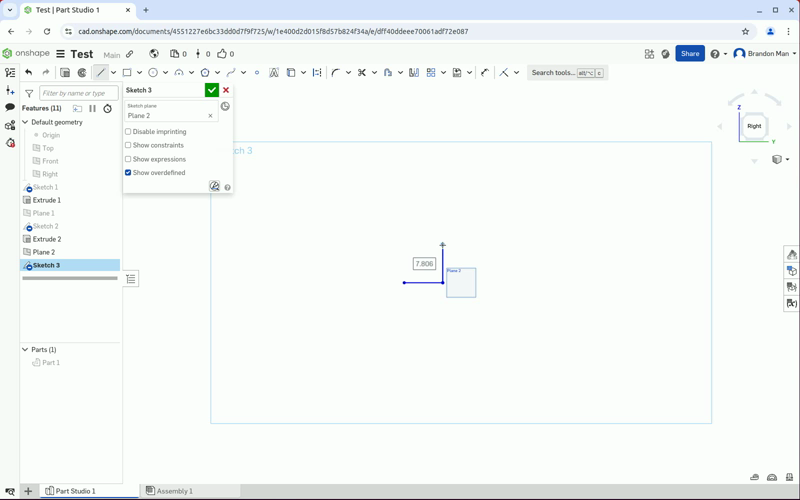
mouse_move(472, 244)
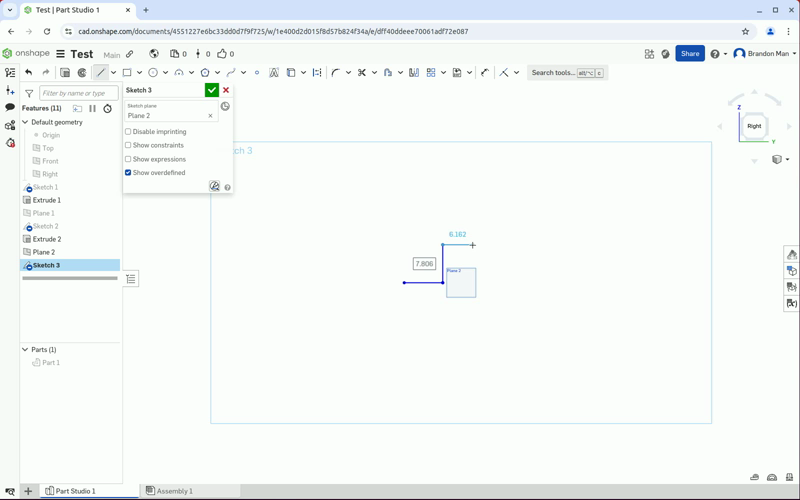
mouse_move(404, 244)
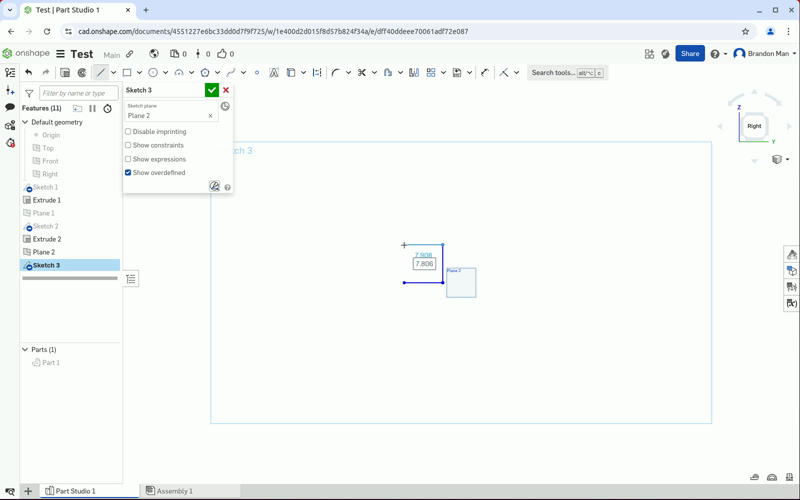
click(404, 244)
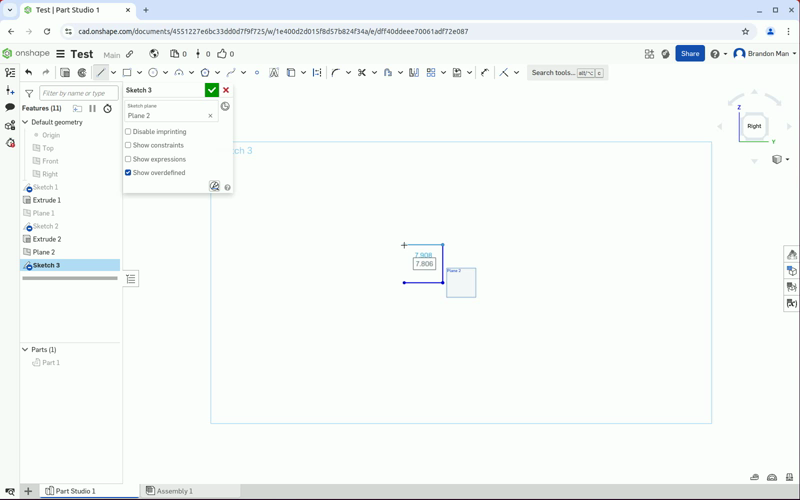
key_up(shift)
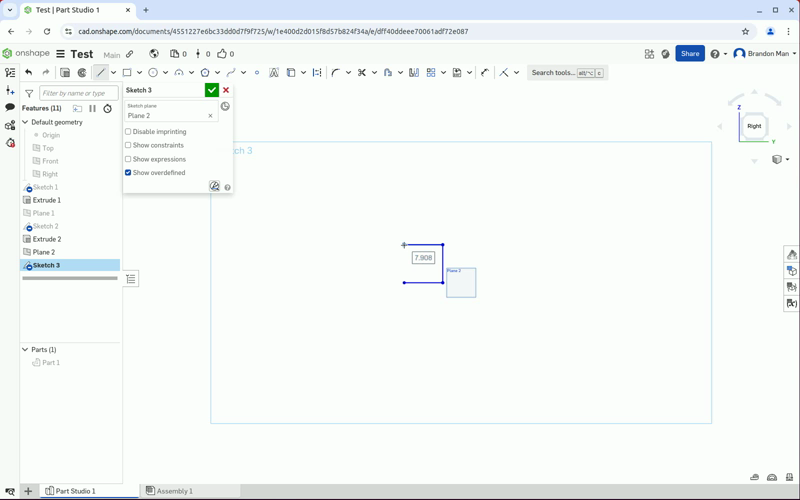
mouse_move(434, 244)
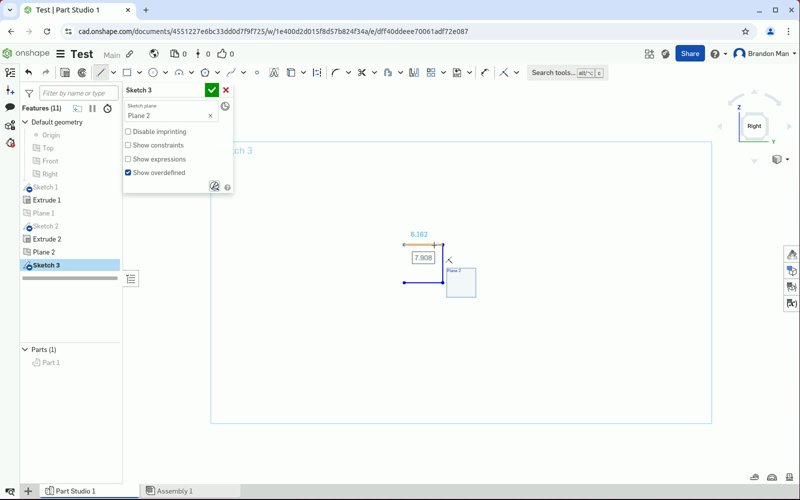
key_down(shift)
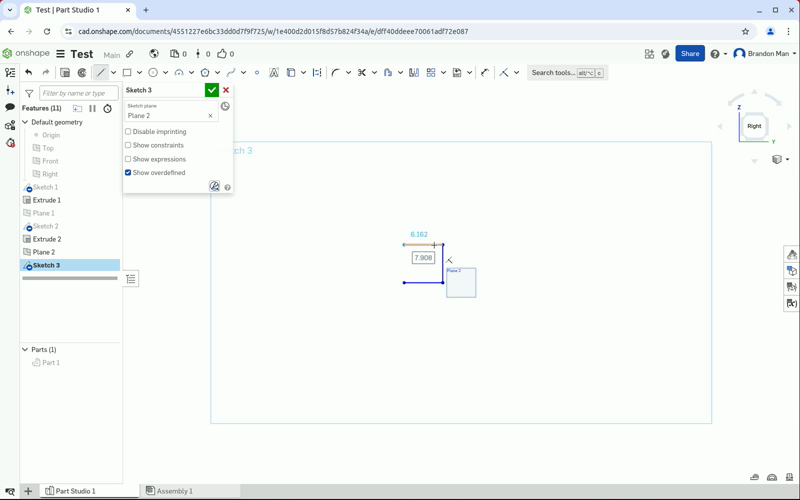
mouse_move(404, 282)
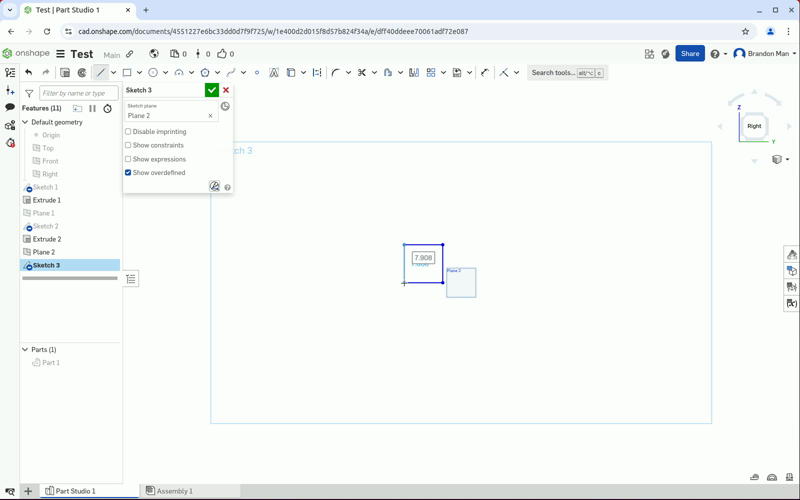
key_up(shift)
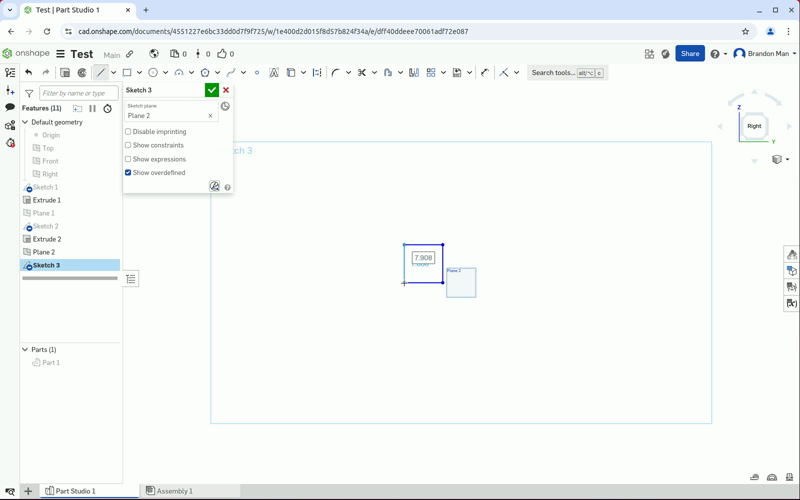
click(404, 282)
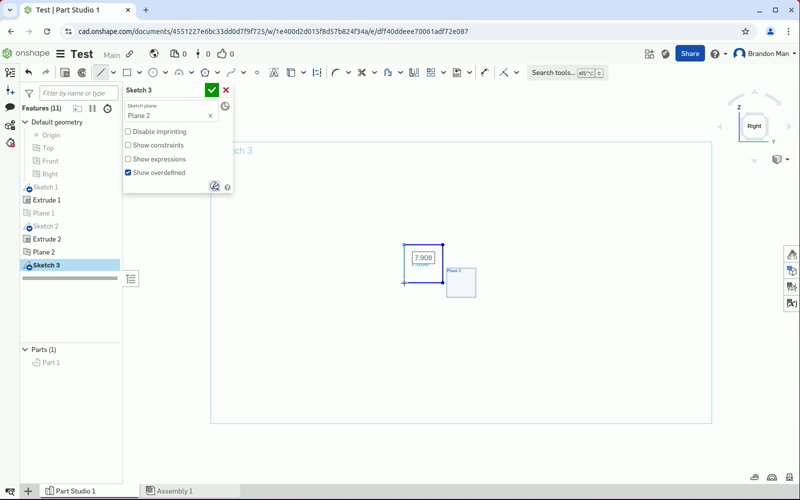
key(esc)
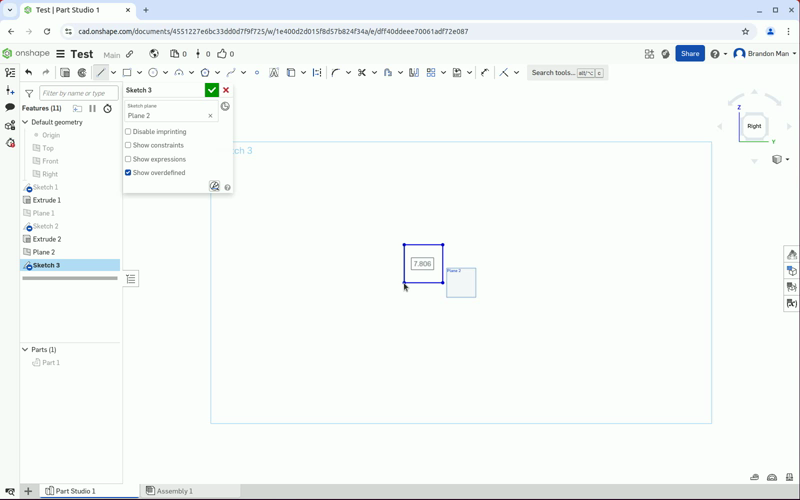
mouse_move(427, 247)
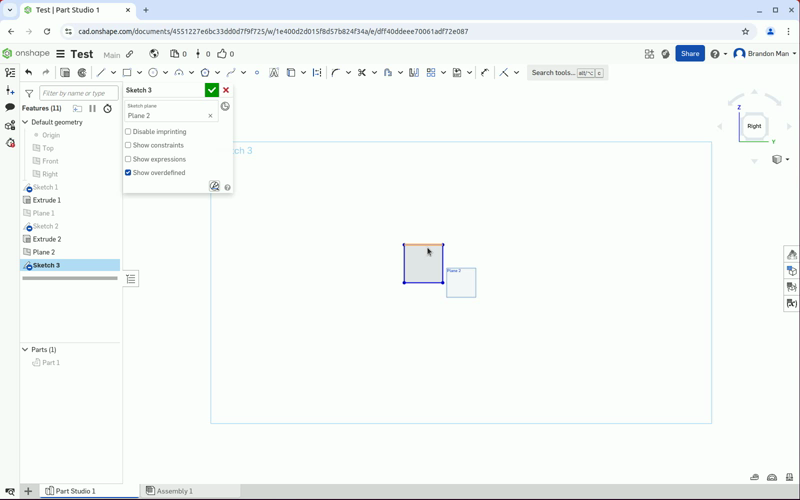
scroll(6)
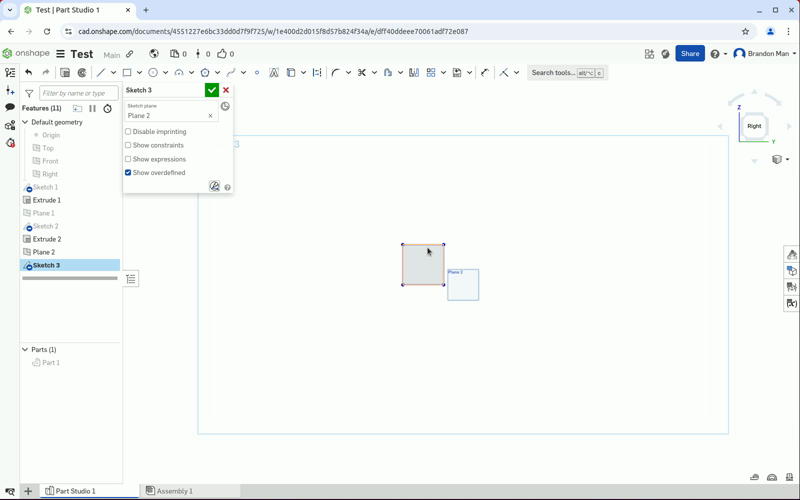
scroll(6)
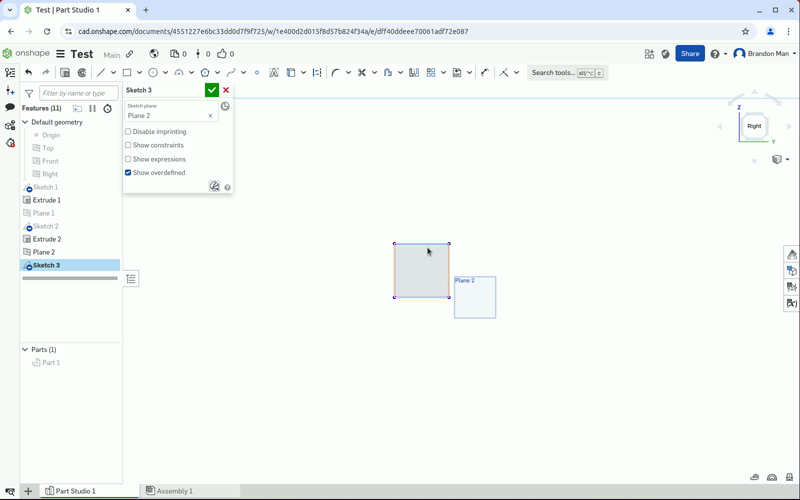
scroll(6)
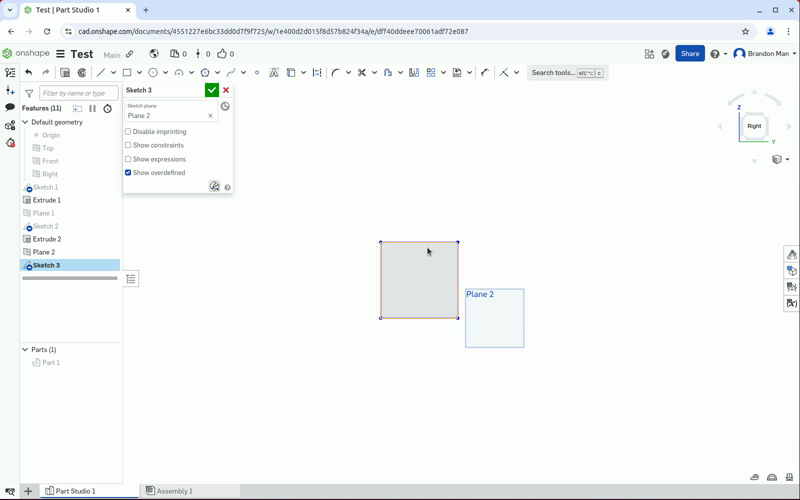
scroll(6)
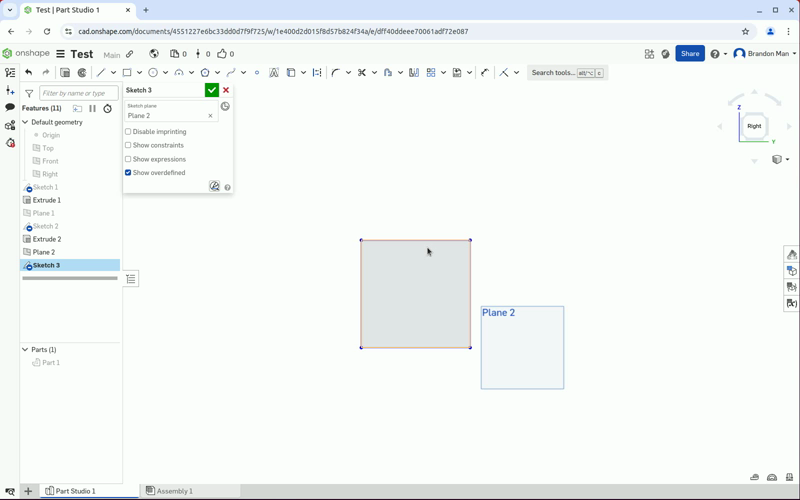
scroll(6)
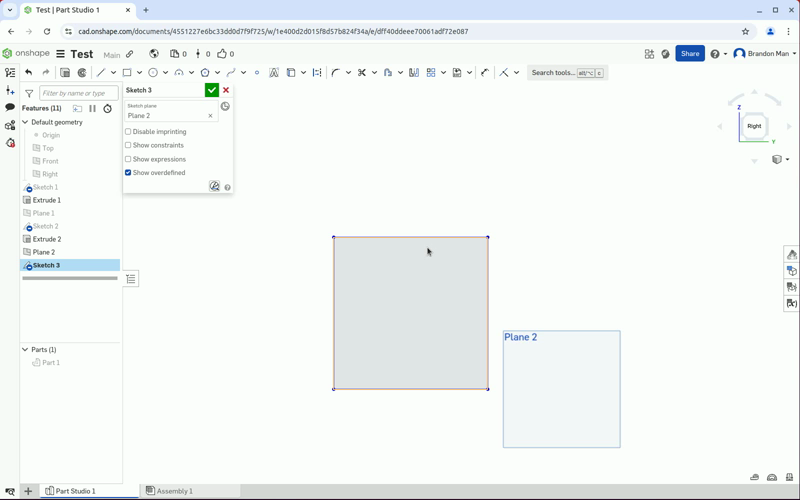
scroll(6)
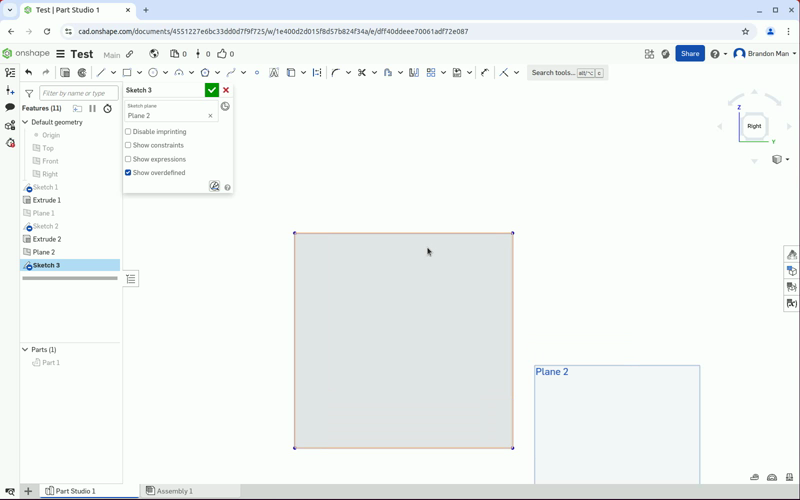
scroll(6)
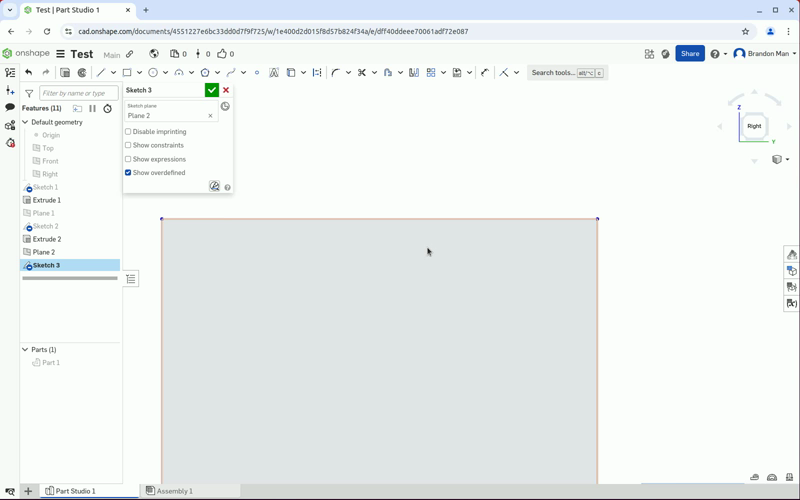
click(427, 247)
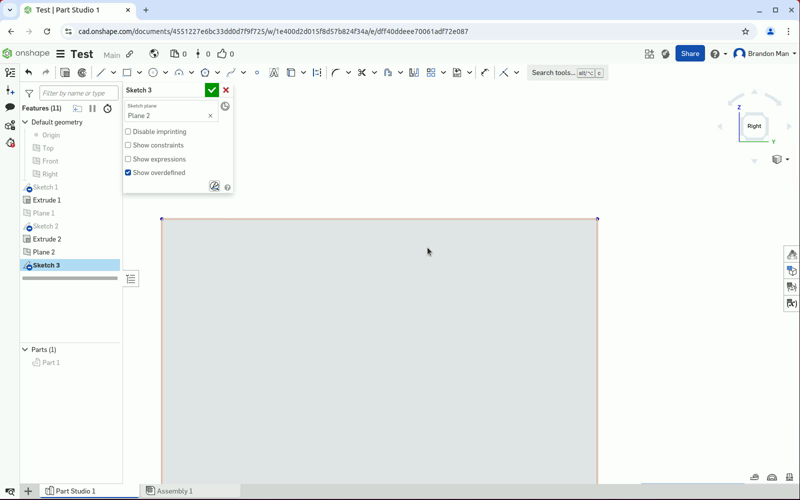
scroll(-6)
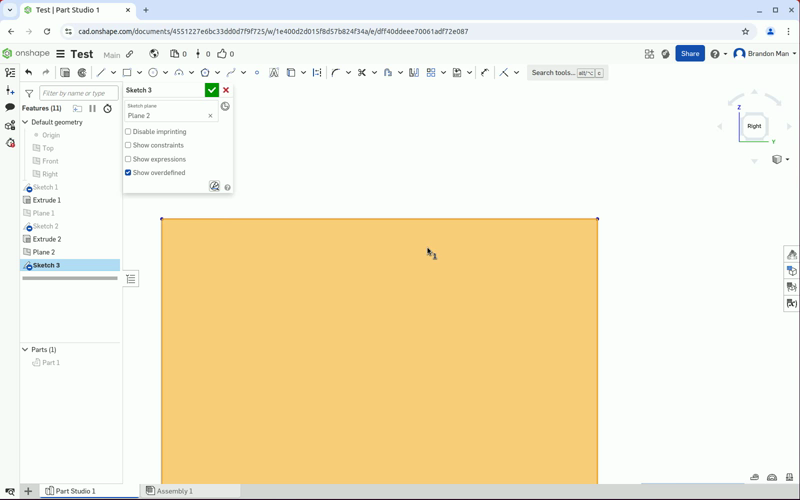
scroll(-6)
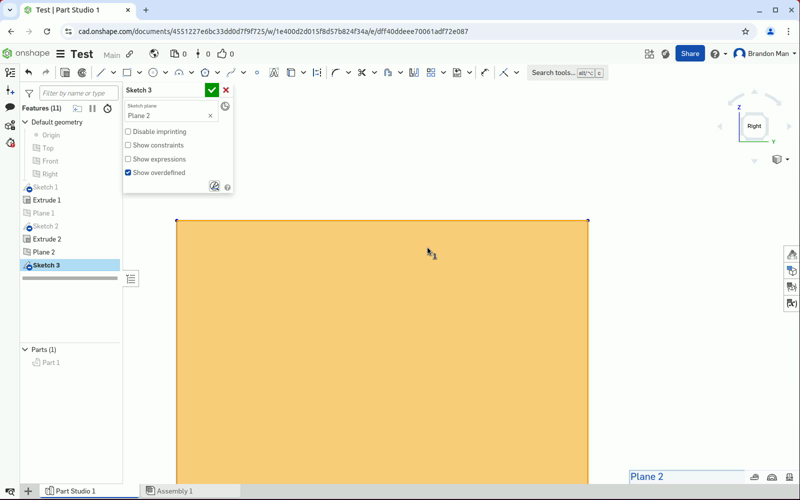
scroll(-6)
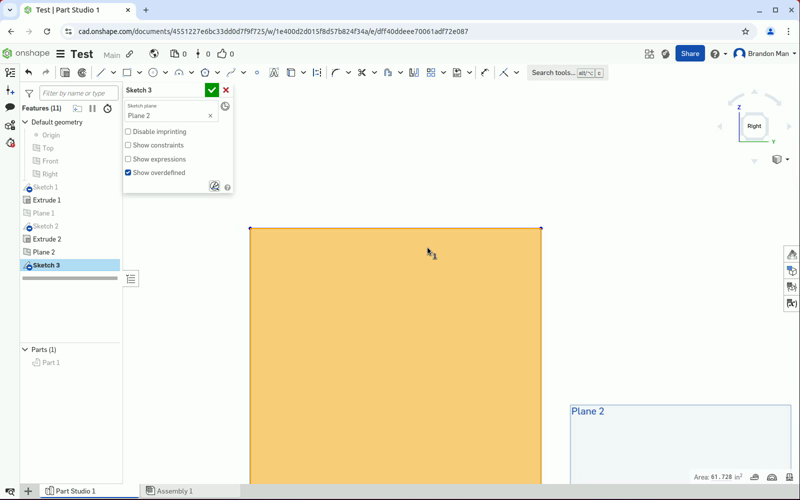
scroll(-6)
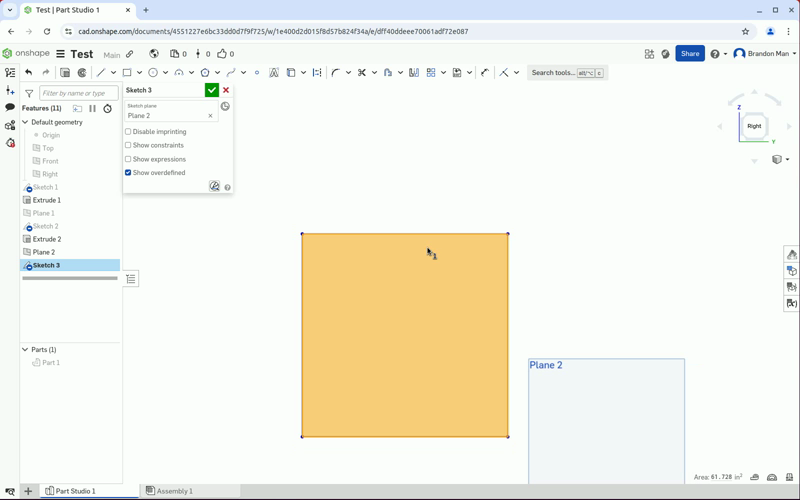
scroll(-6)
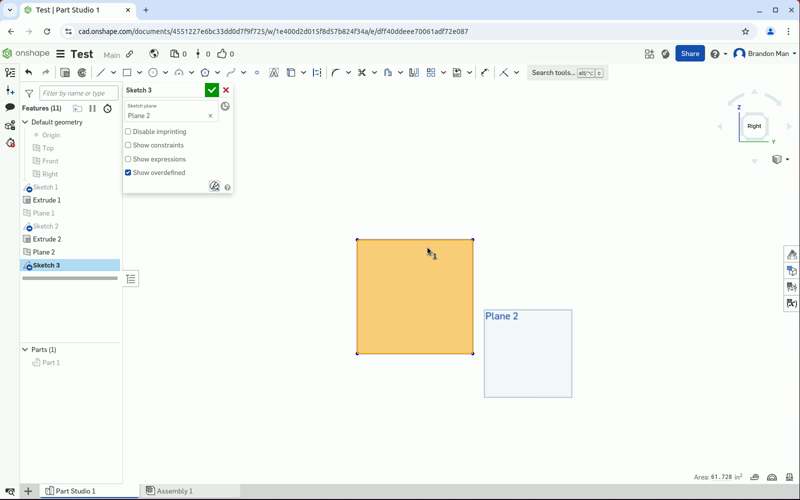
scroll(-6)
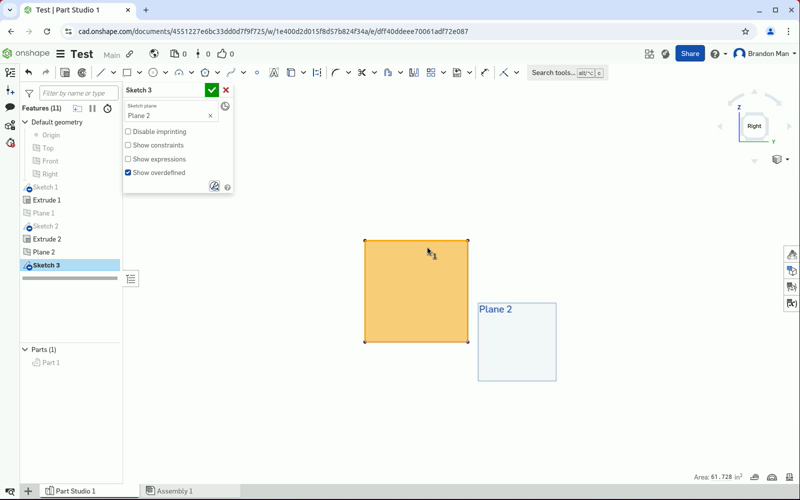
scroll(-6)
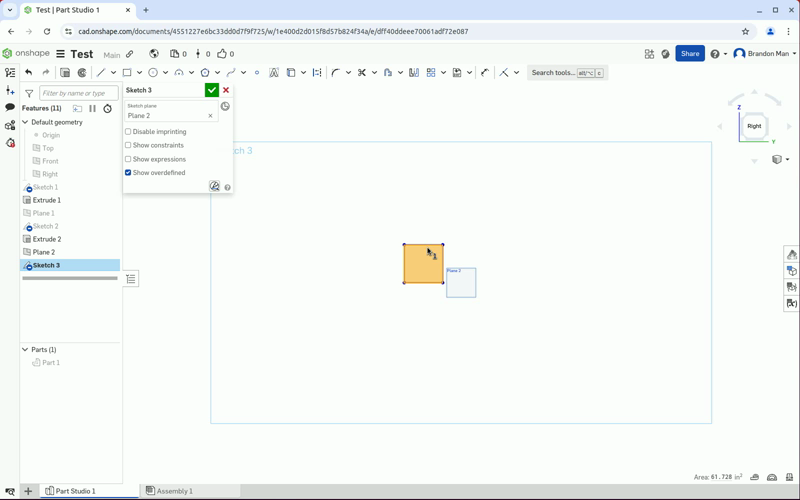
mouse_move(73, 352)
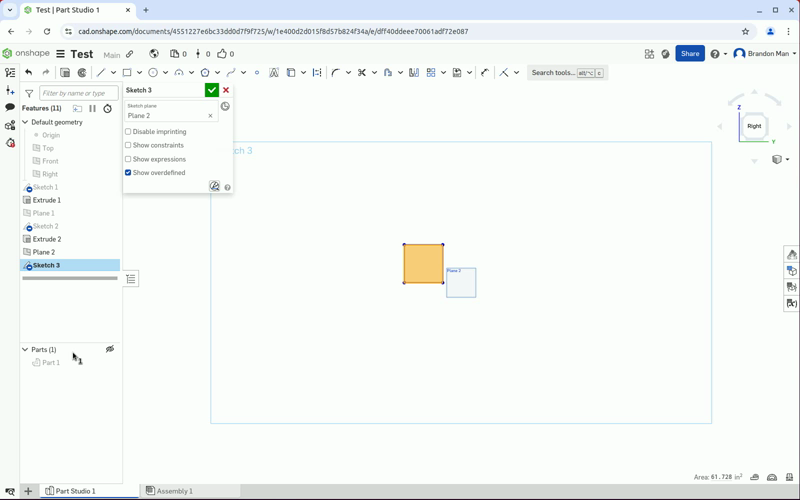
key(shift+y)
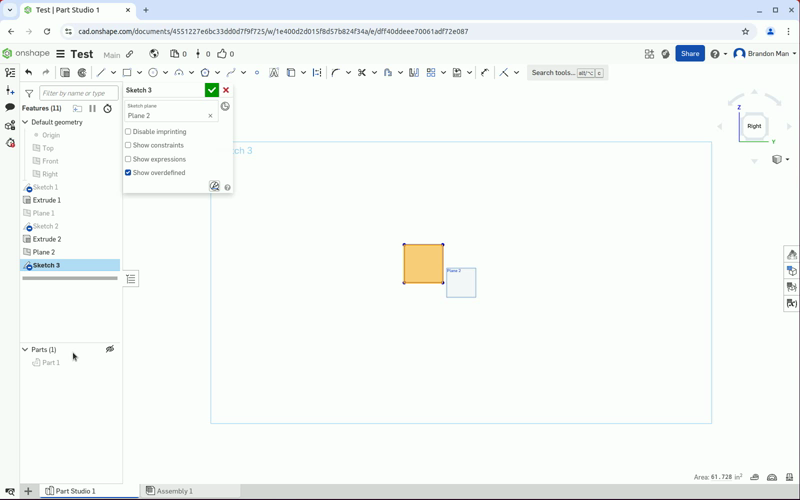
key(shift+e)
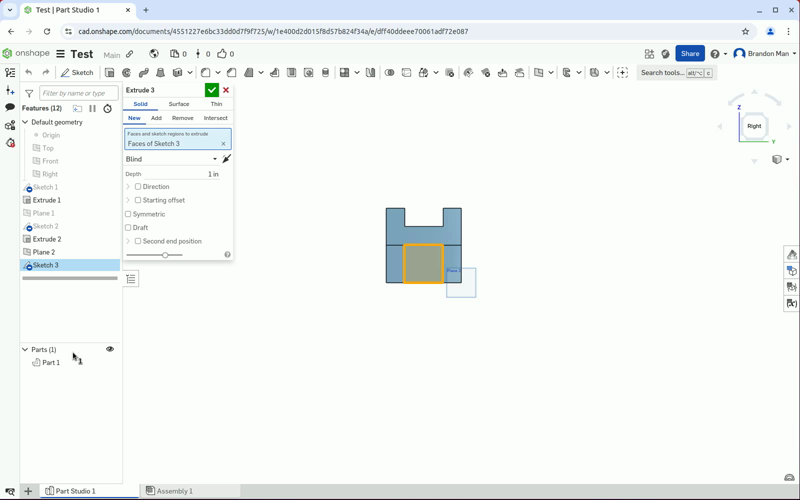
mouse_move(143, 106)
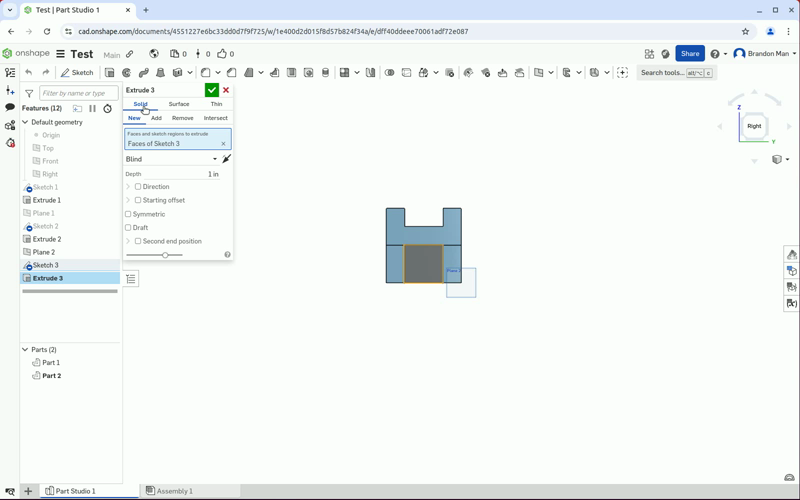
click(143, 106)
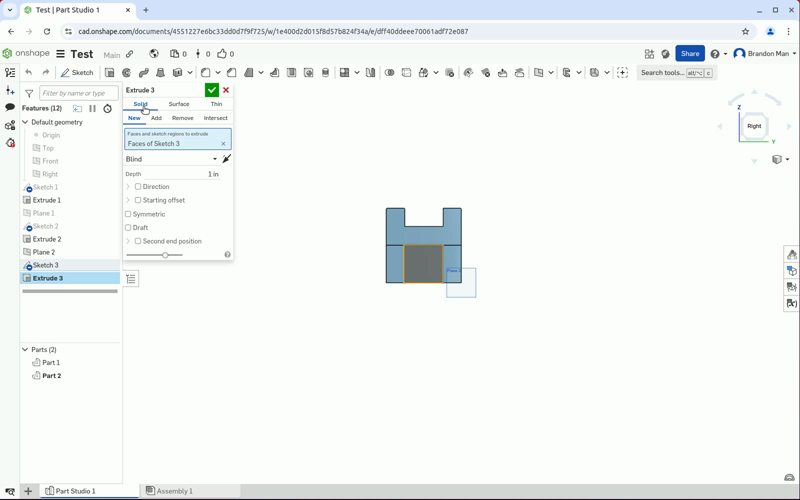
mouse_move(186, 120)
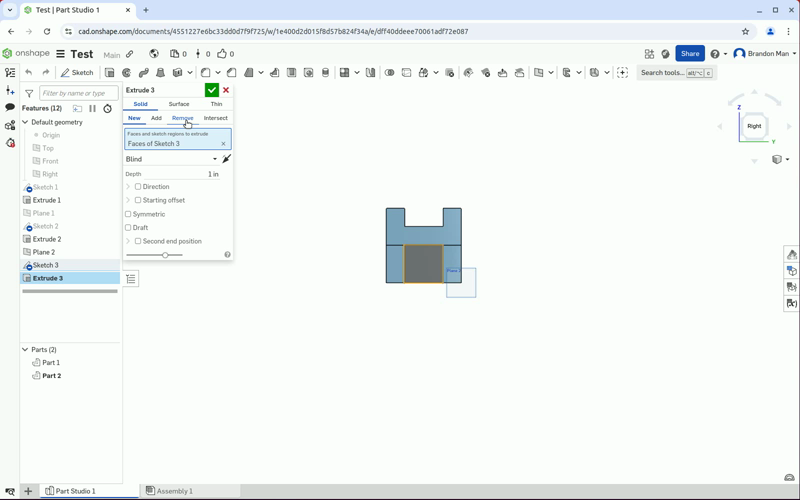
click(186, 120)
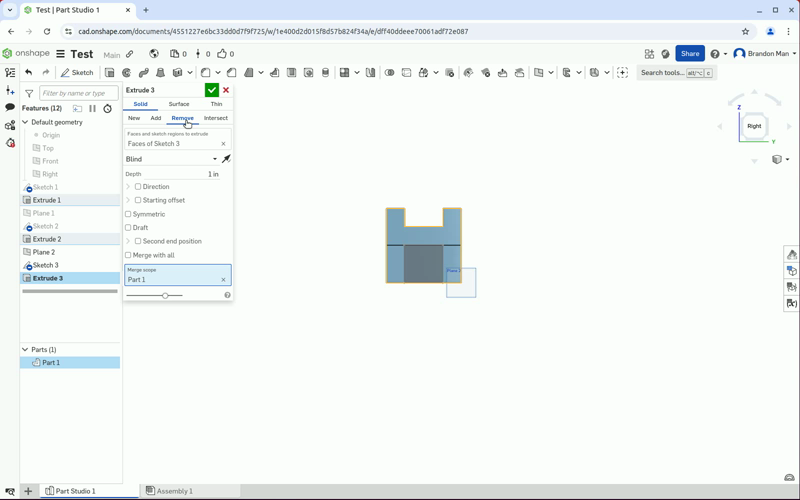
key(tab, 4)
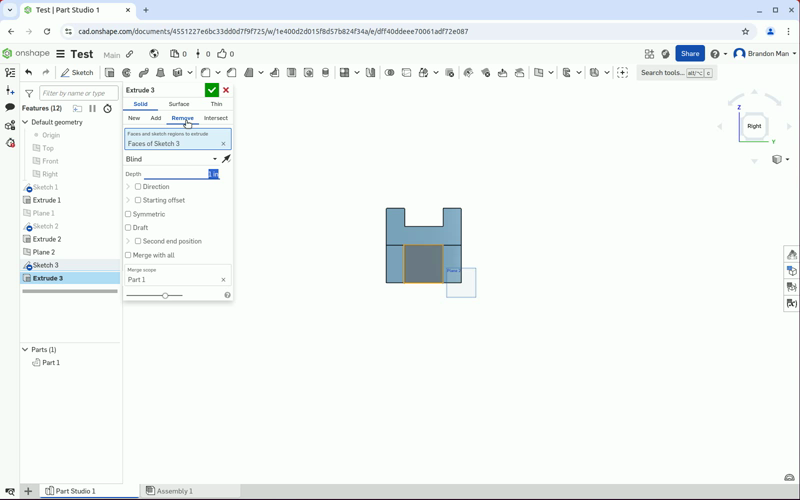
text(7.703)
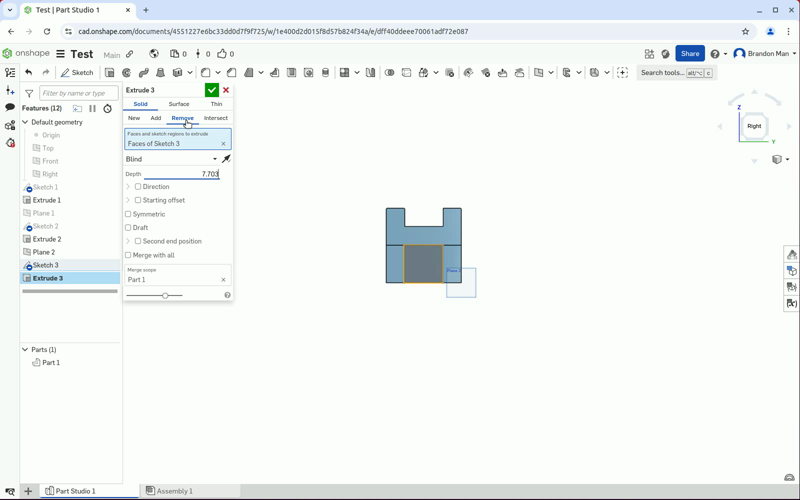
key(tab, 6)
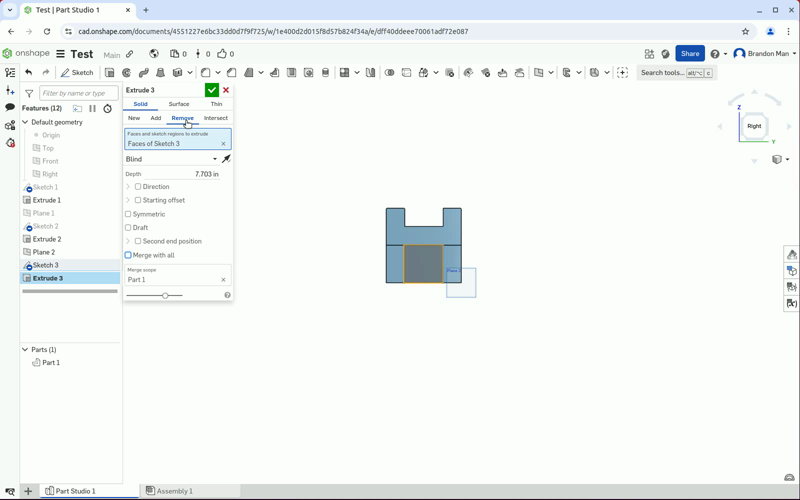
key(space)
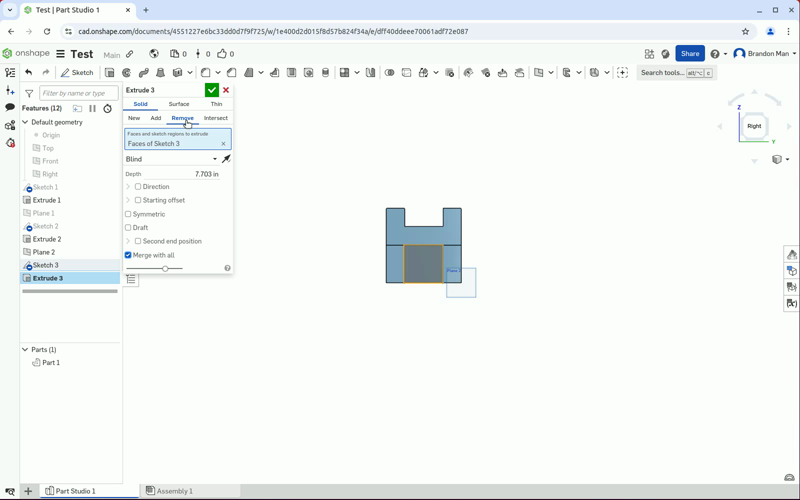
key(enter)
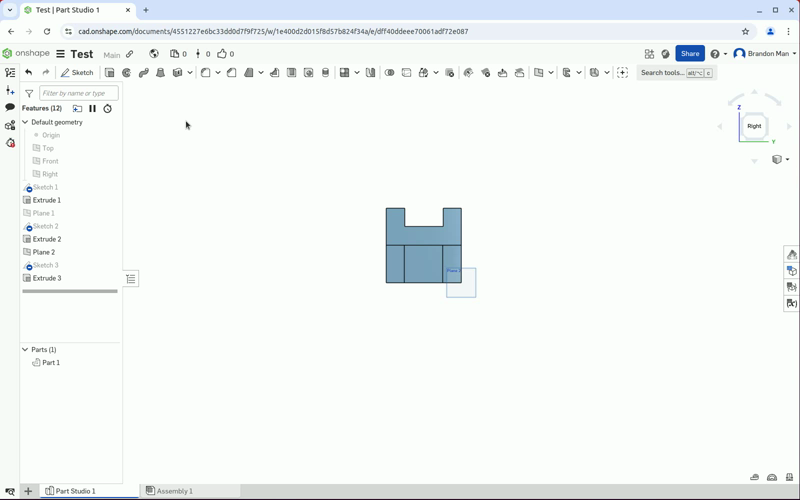
key(shift+h)
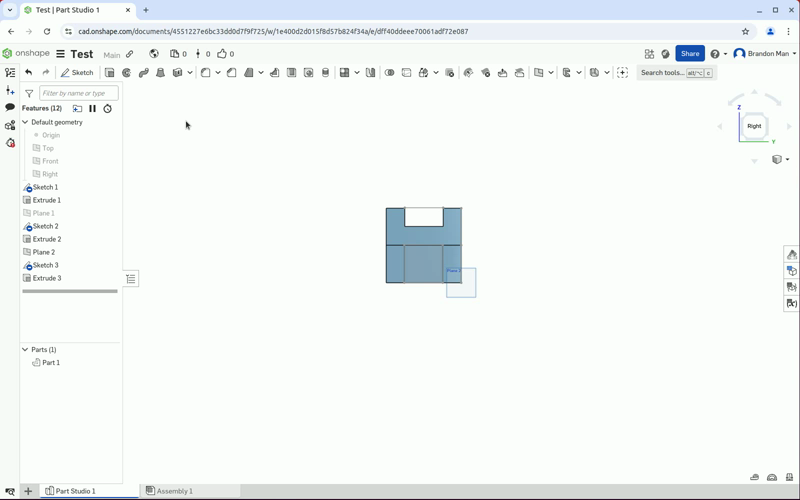
key(shift+h)
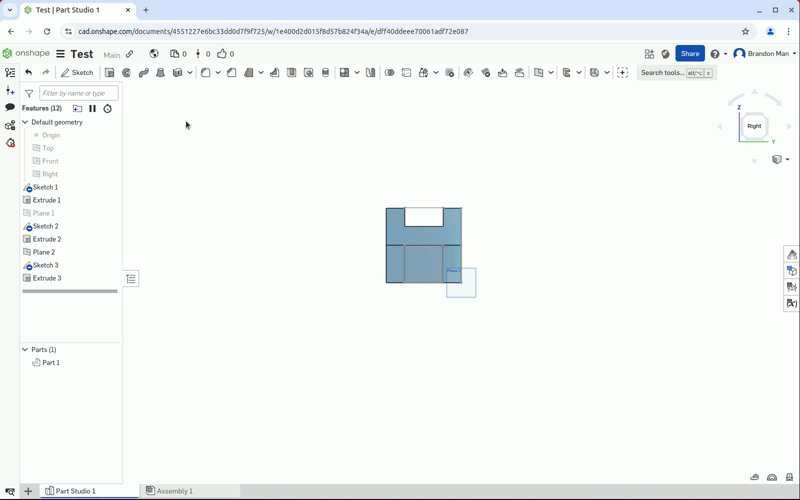
key(shift+7)
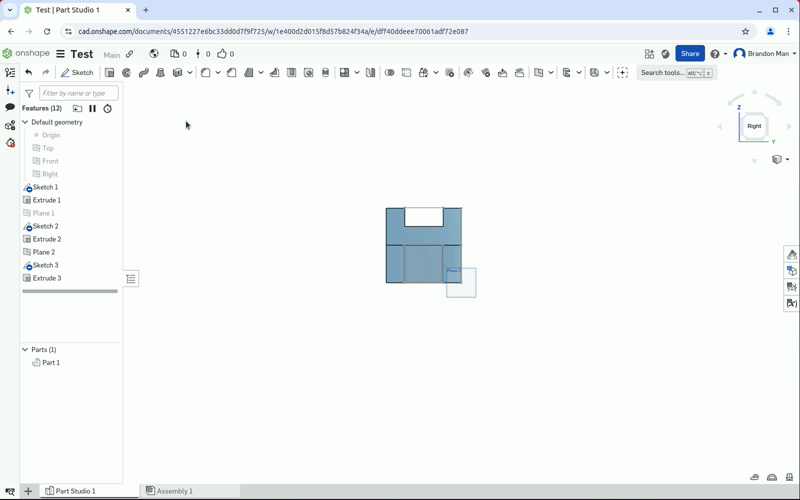
key(right, 2)
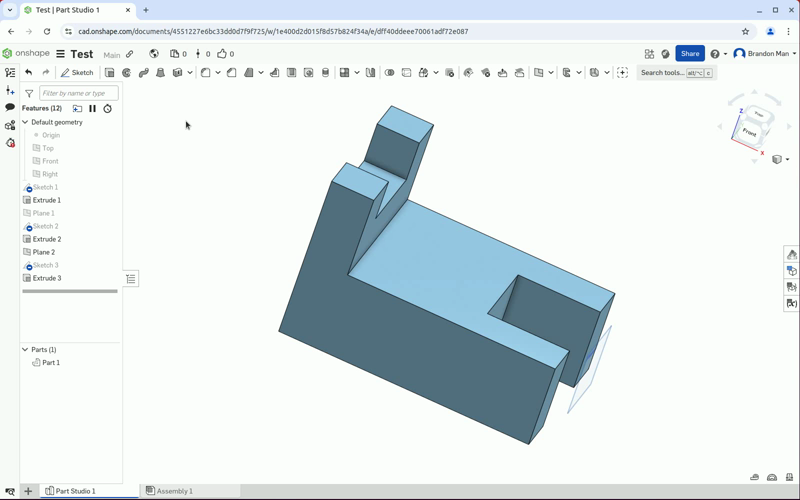
key(down, 2)
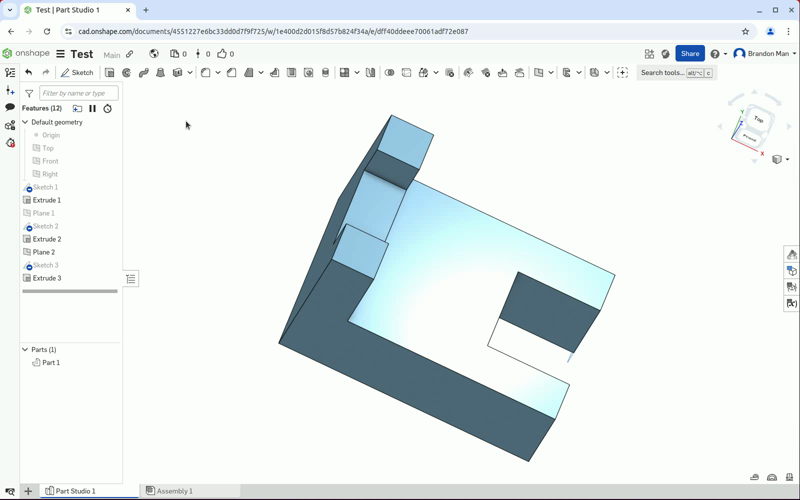
key(up, 2)
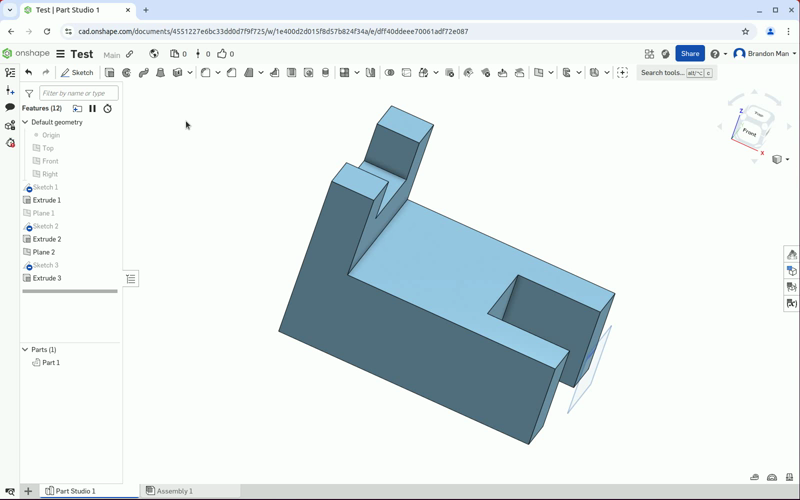
key(left, 2)
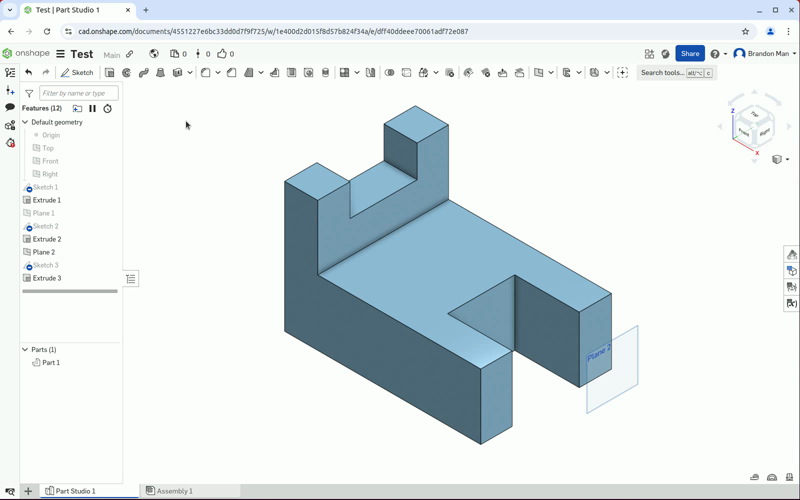
mouse_move(73, 189)
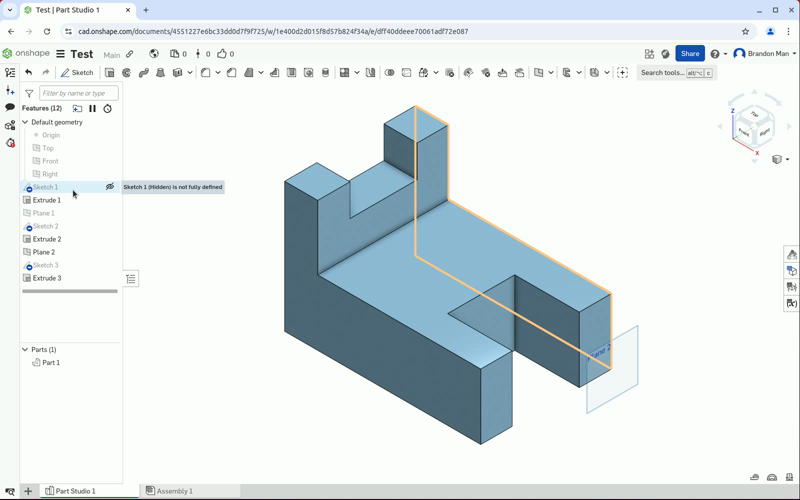
click(73, 189)